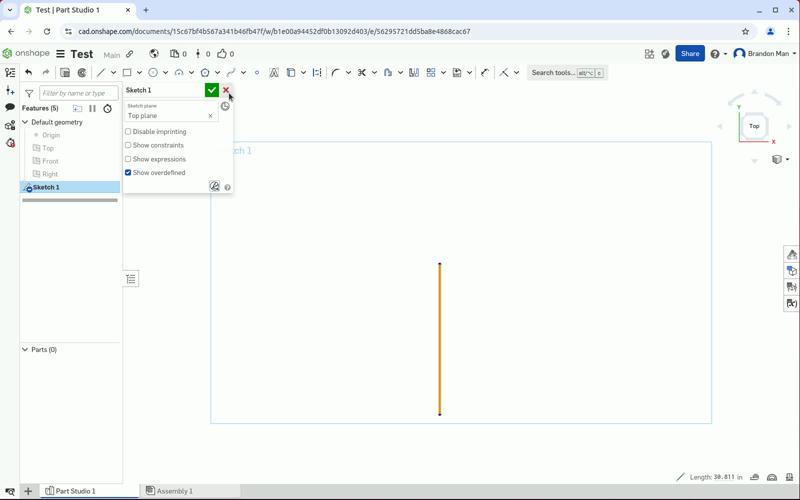
key(shift+h)
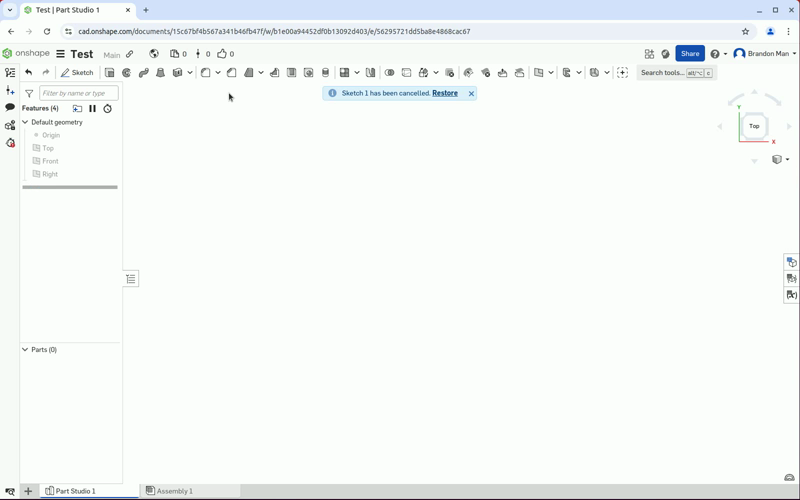
mouse_move(73, 352)
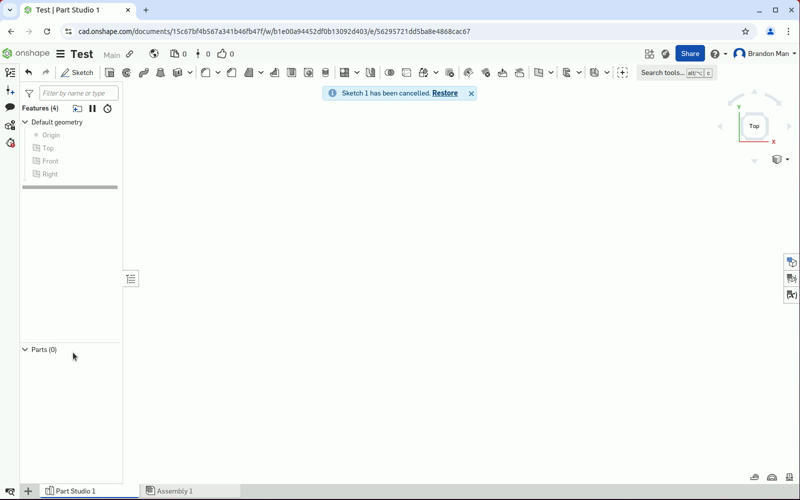
key(y)
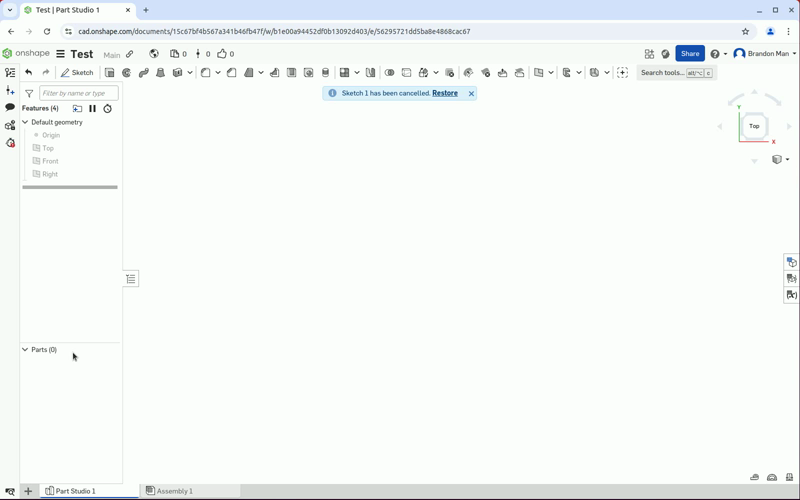
key(shift+p)
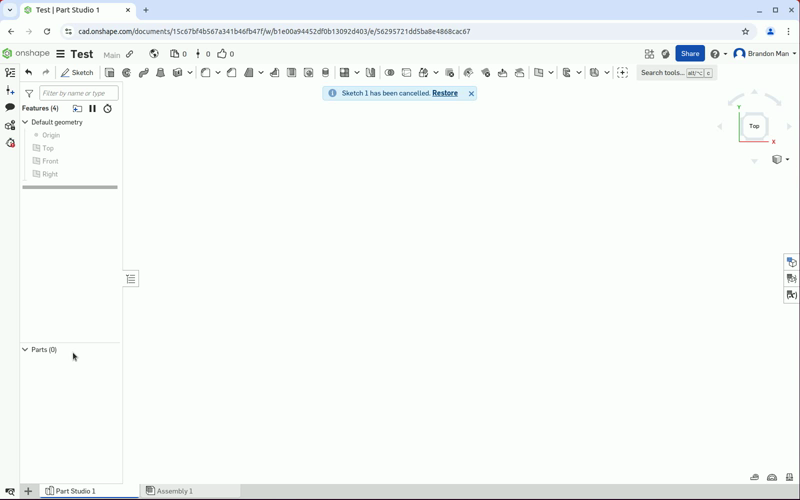
key(space)
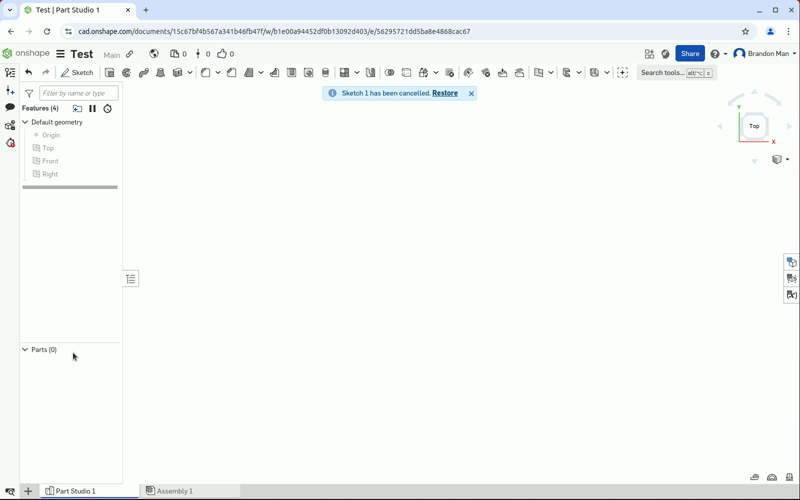
key_down(shift)
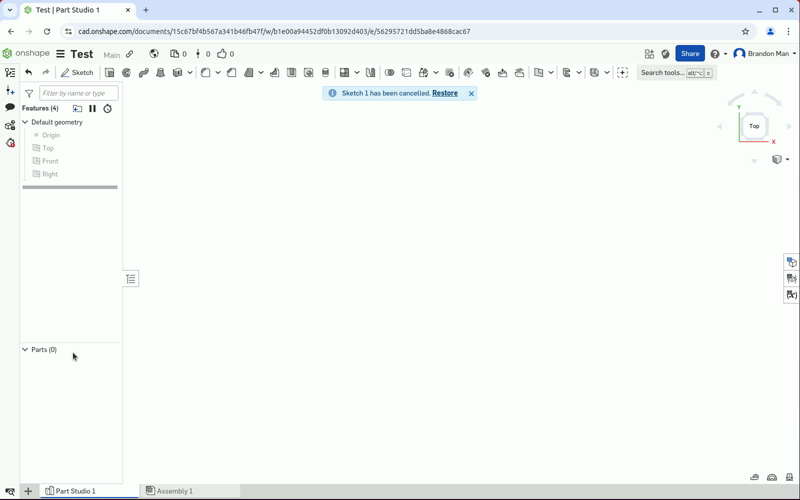
key(up)
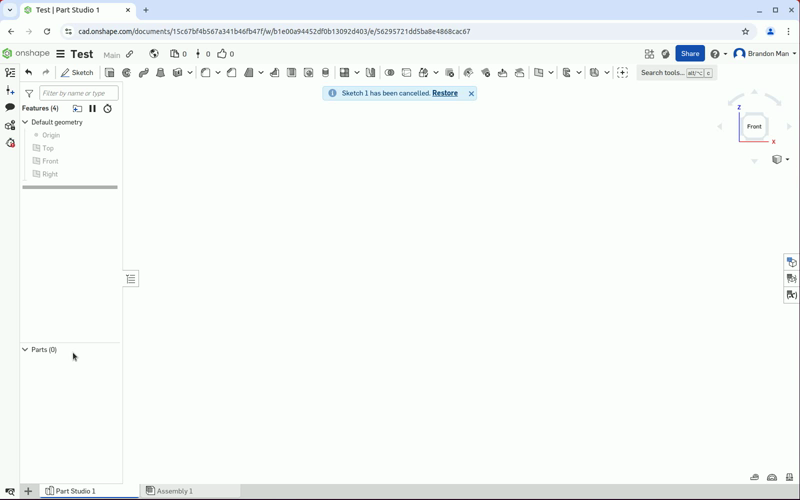
key_up(shift)
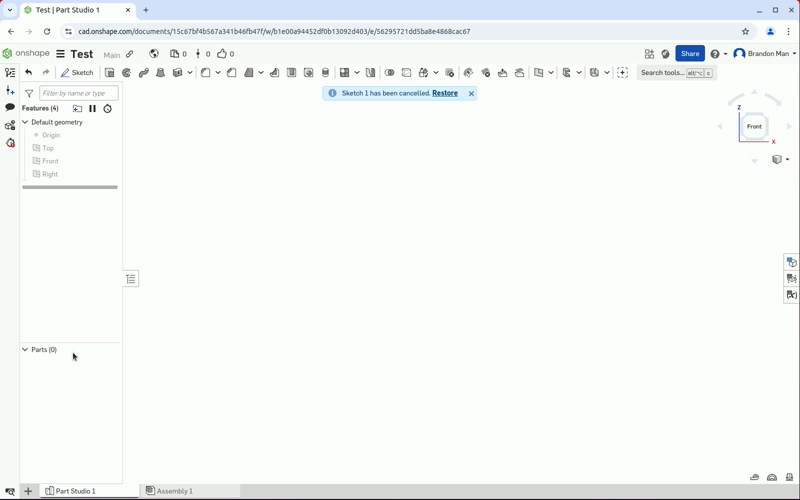
mouse_move(73, 352)
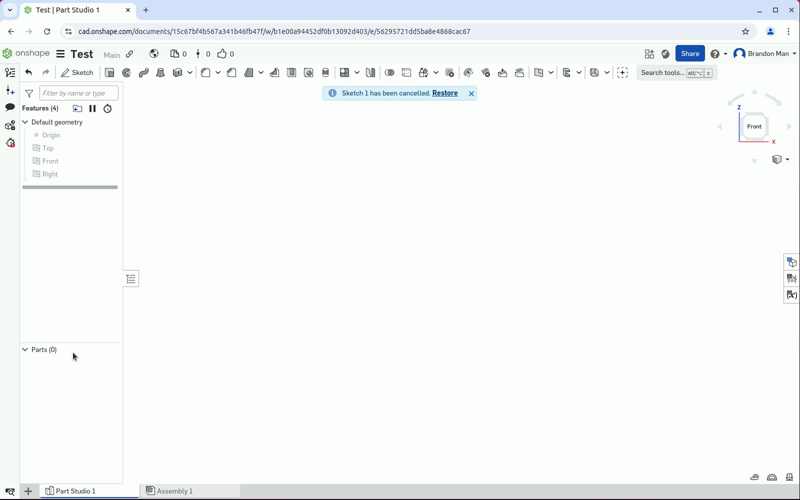
key(shift+y)
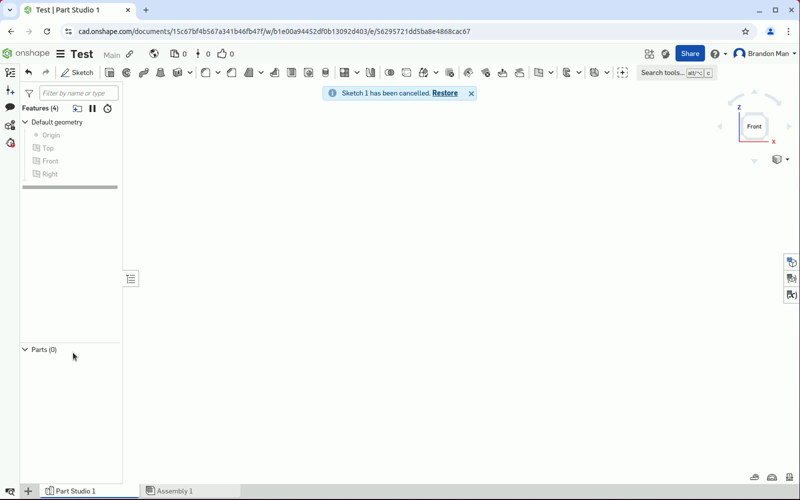
key(shift+s)
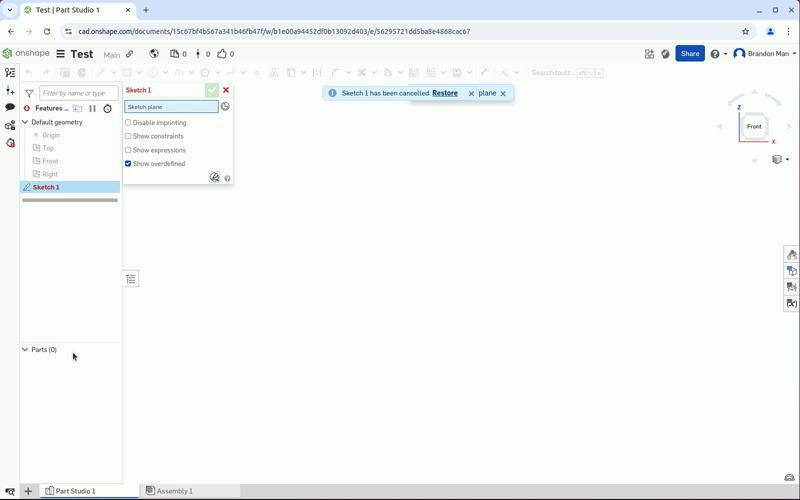
mouse_move(73, 163)
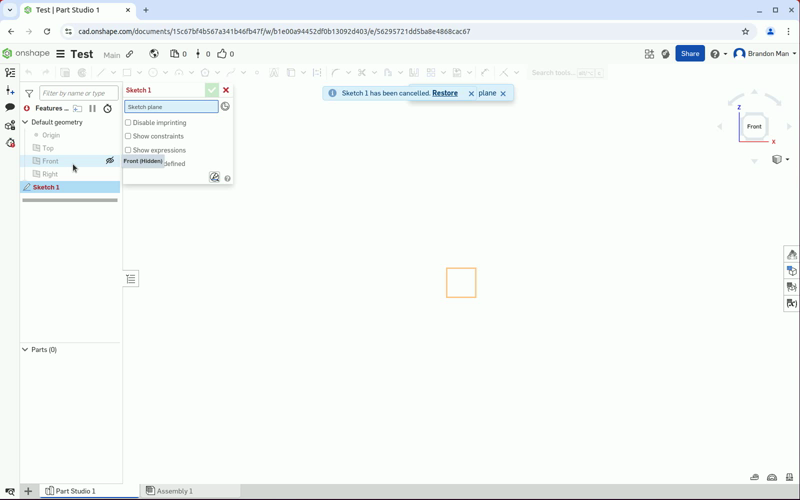
click(73, 163)
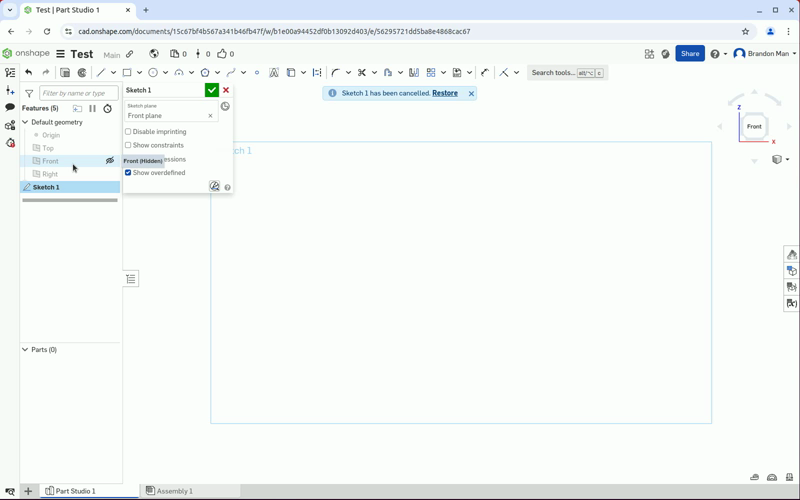
mouse_move(73, 352)
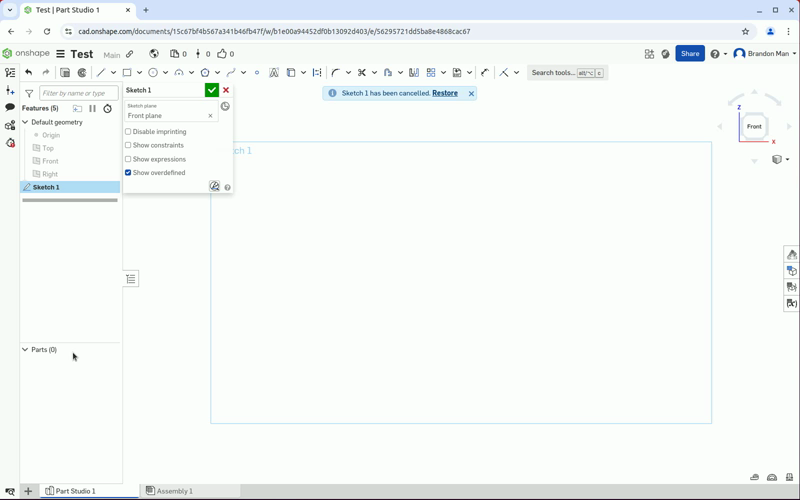
key(y)
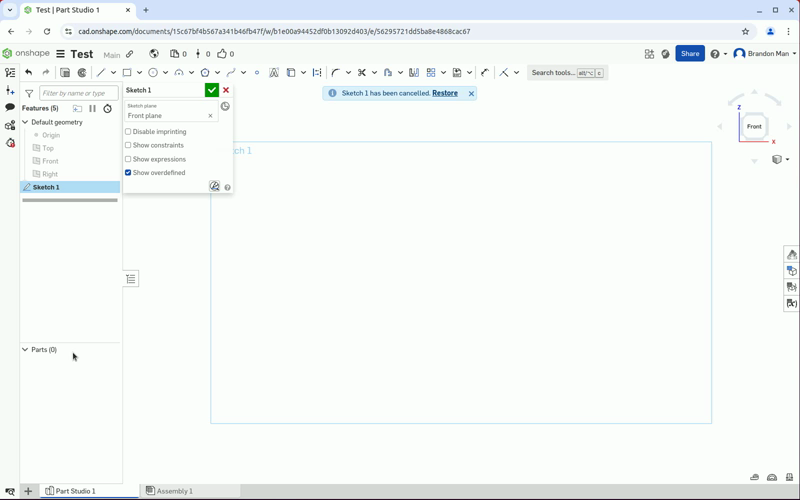
key(l)
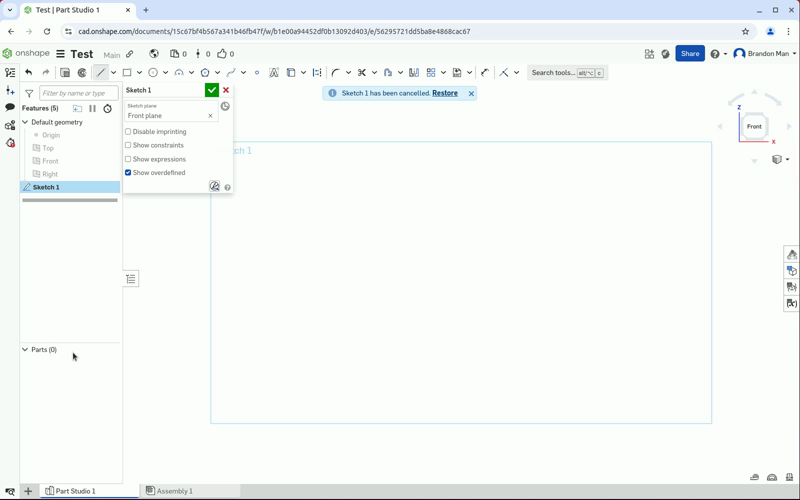
key_down(shift)
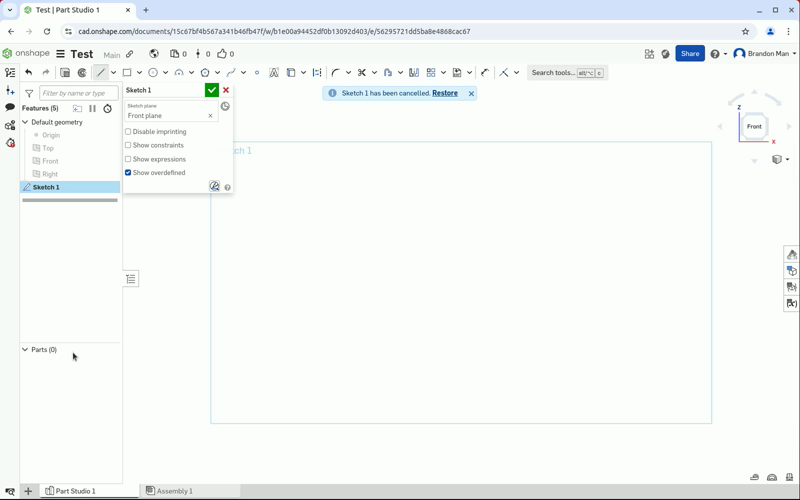
mouse_move(495, 362)
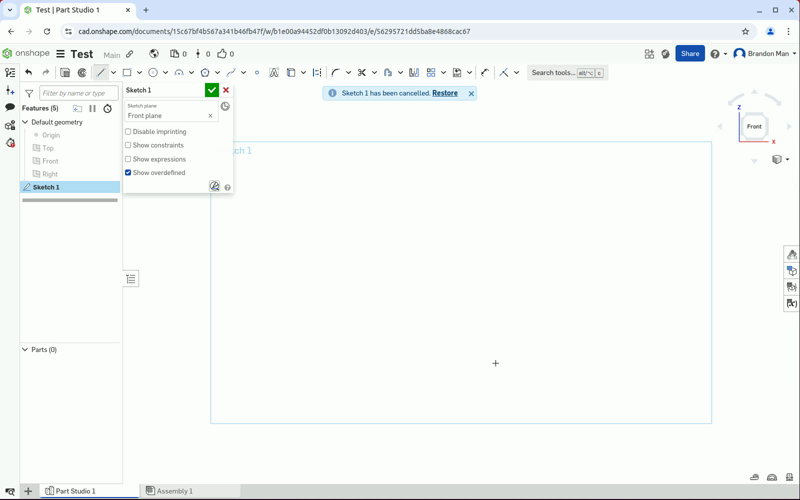
click(495, 362)
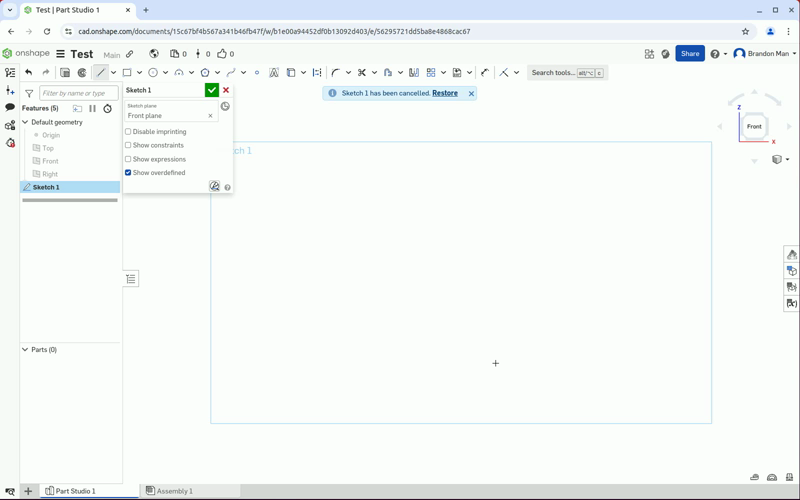
key_up(shift)
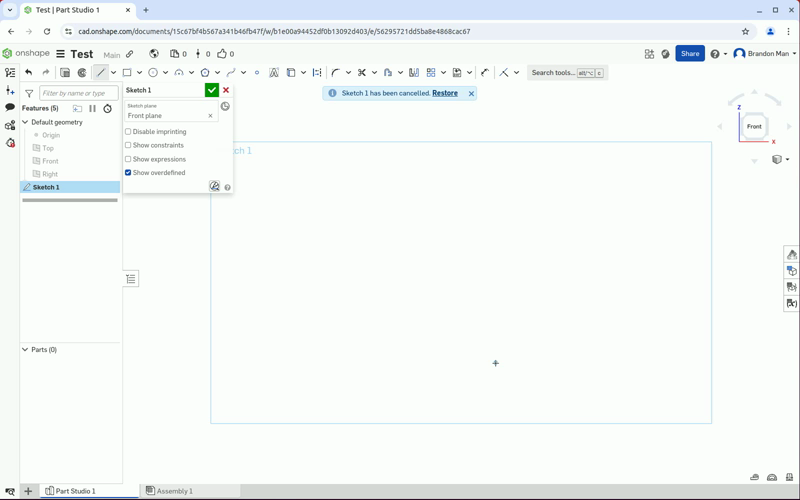
key_down(shift)
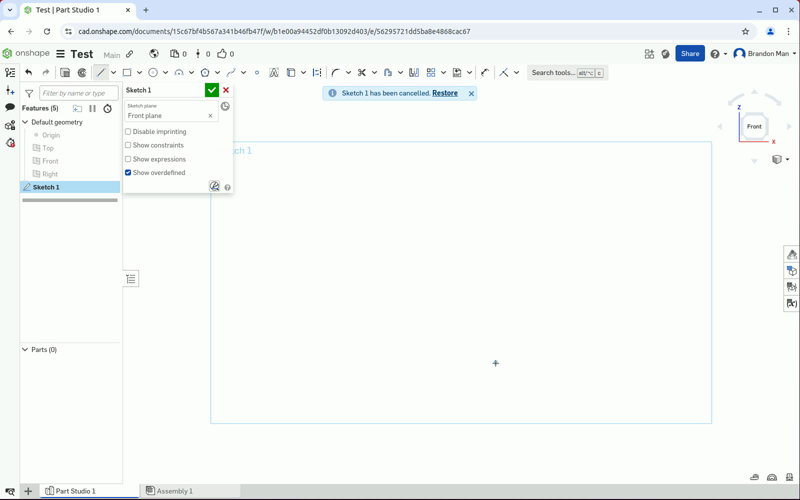
mouse_move(567, 362)
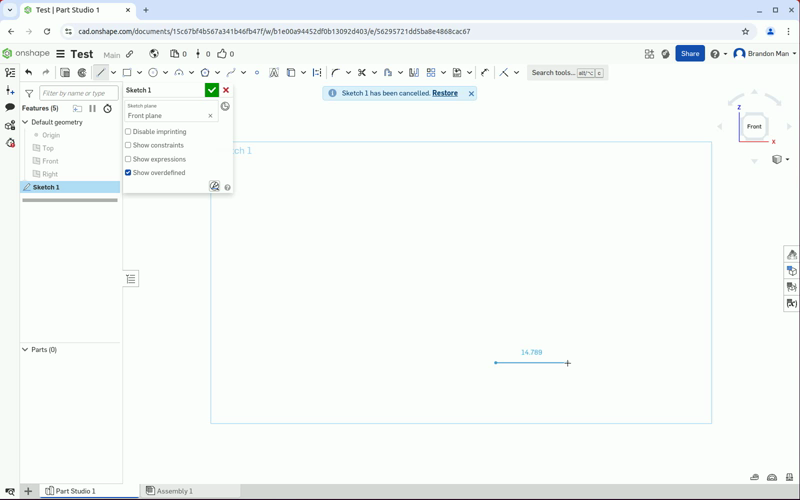
click(567, 362)
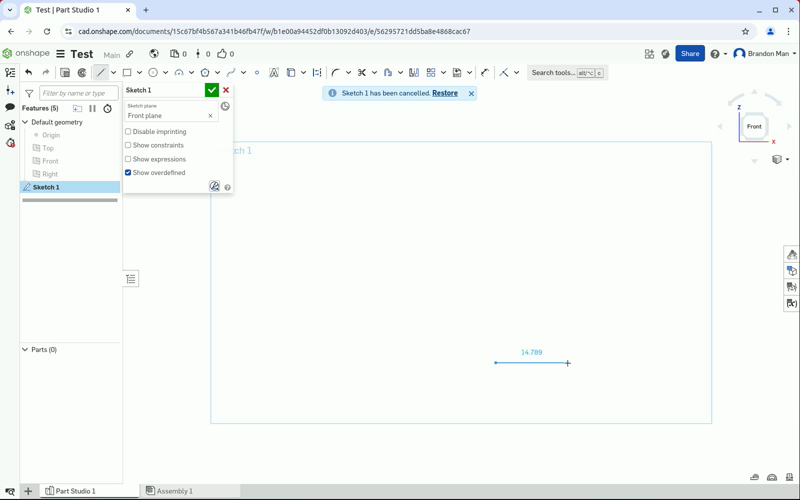
key_up(shift)
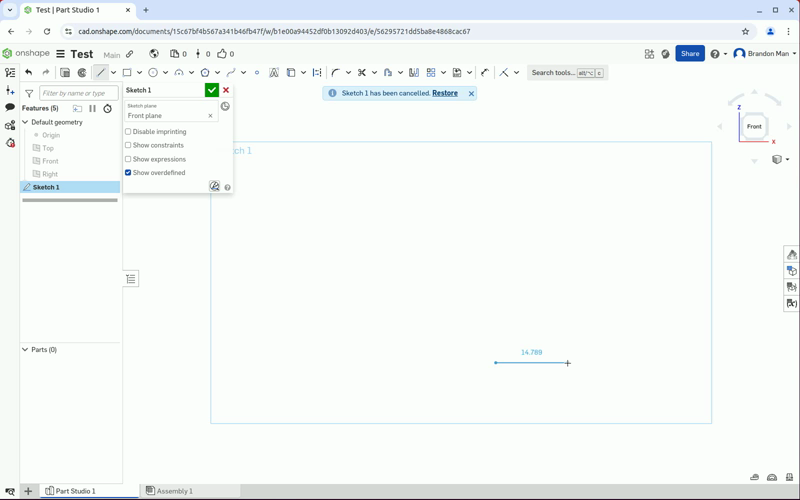
key_down(shift)
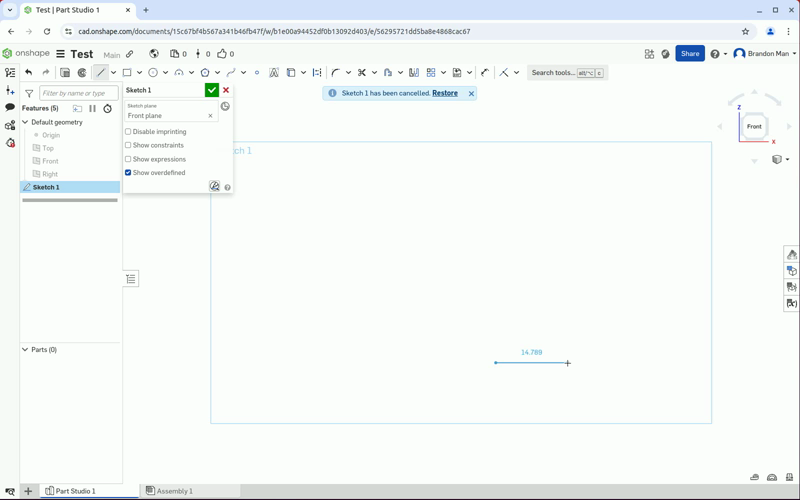
mouse_move(567, 299)
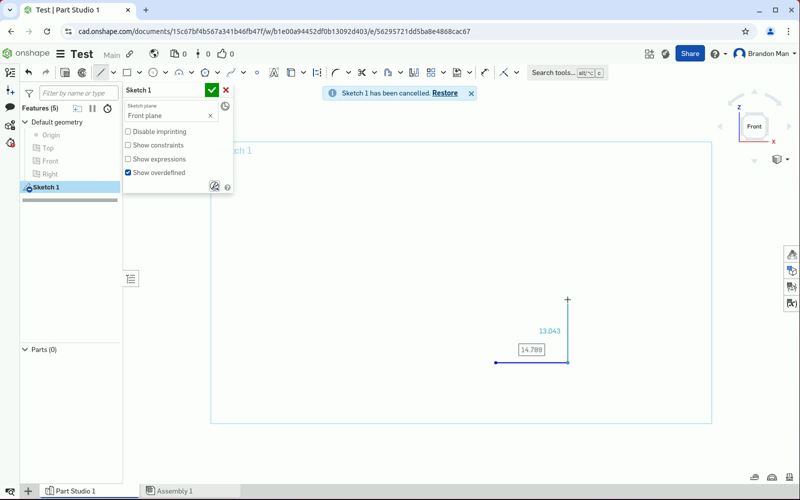
click(567, 299)
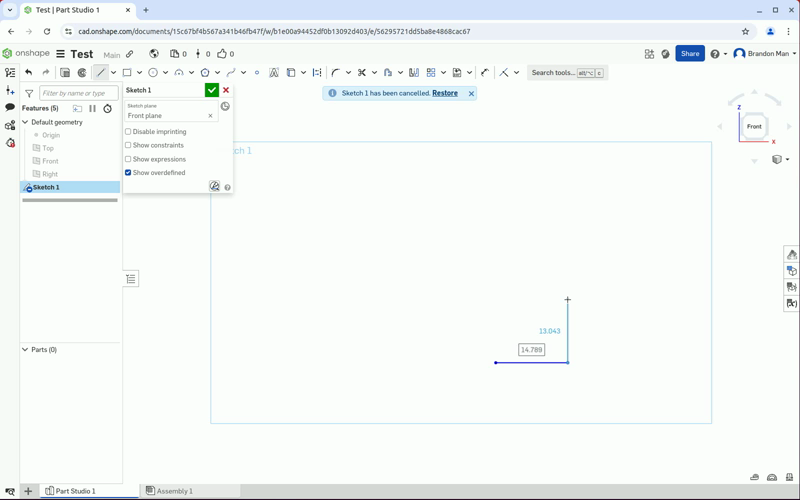
key_up(shift)
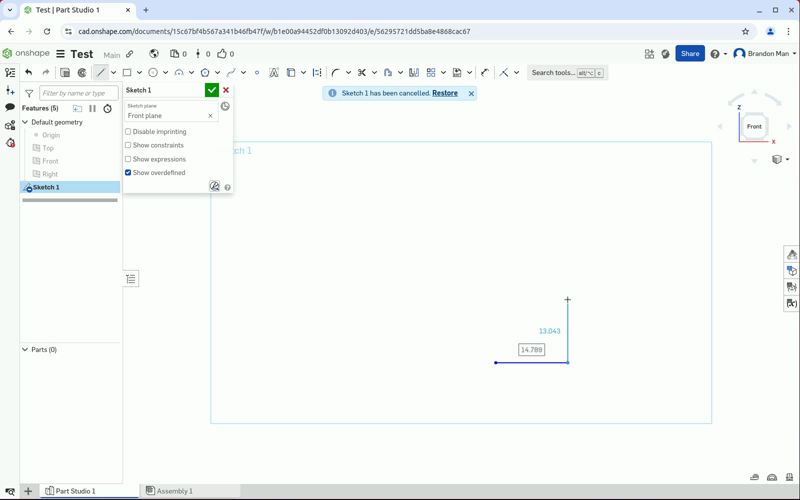
key_down(shift)
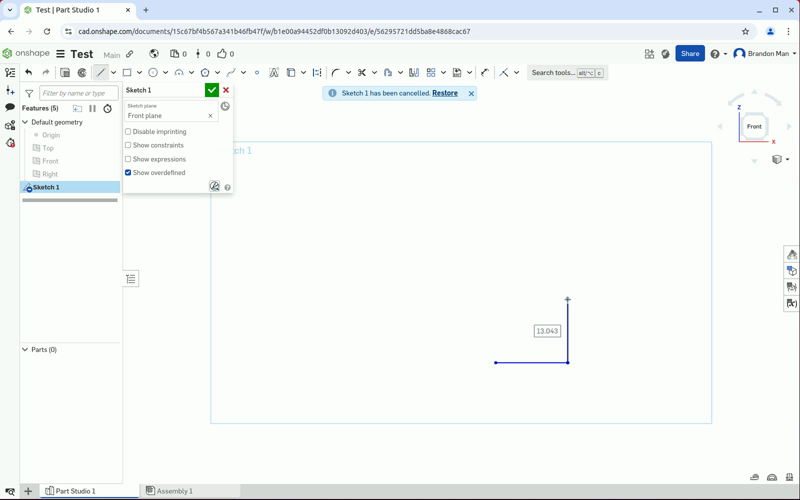
mouse_move(589, 299)
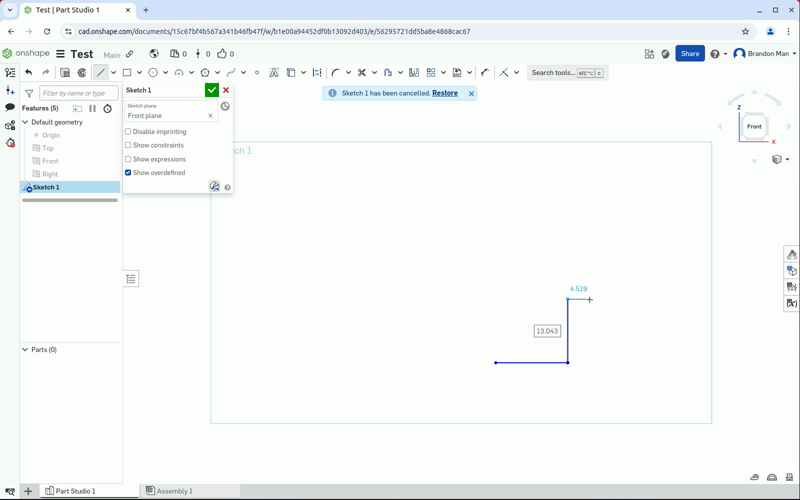
mouse_move(554, 282)
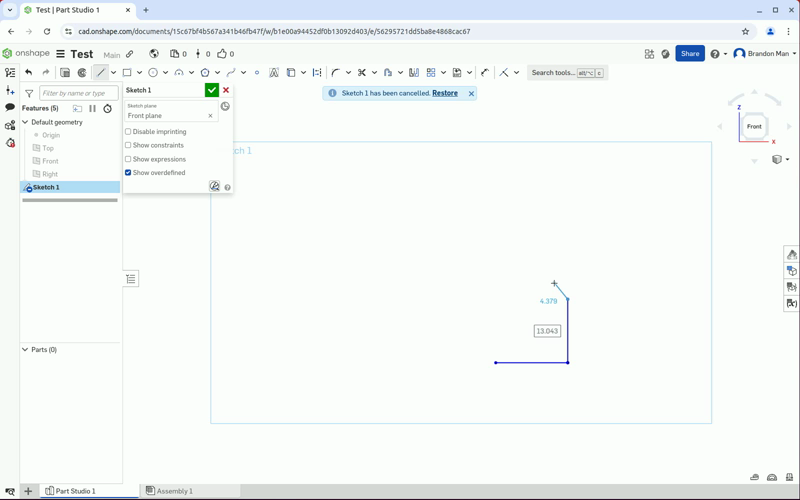
click(554, 282)
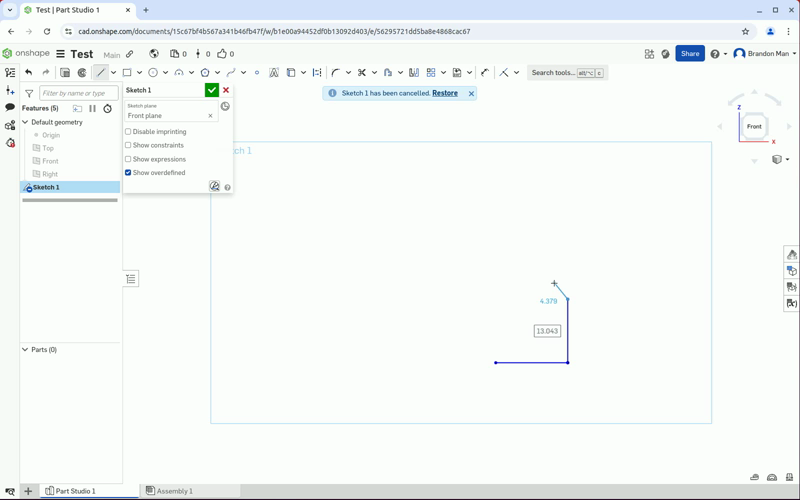
key_up(shift)
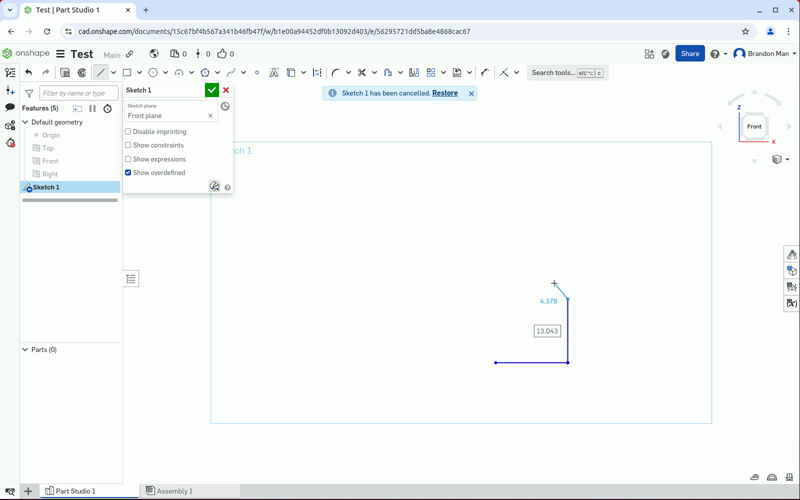
key_down(shift)
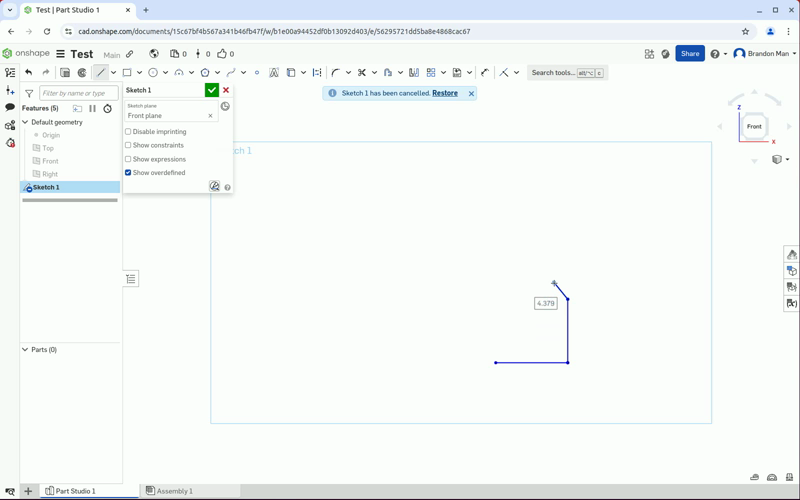
mouse_move(584, 282)
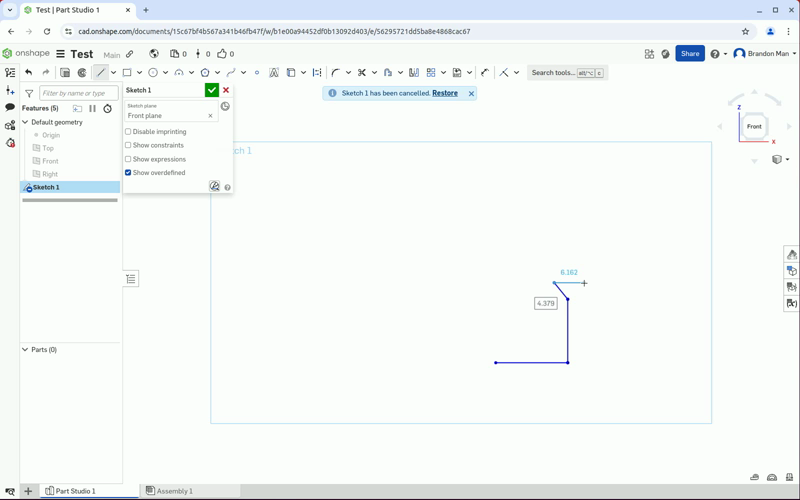
mouse_move(509, 282)
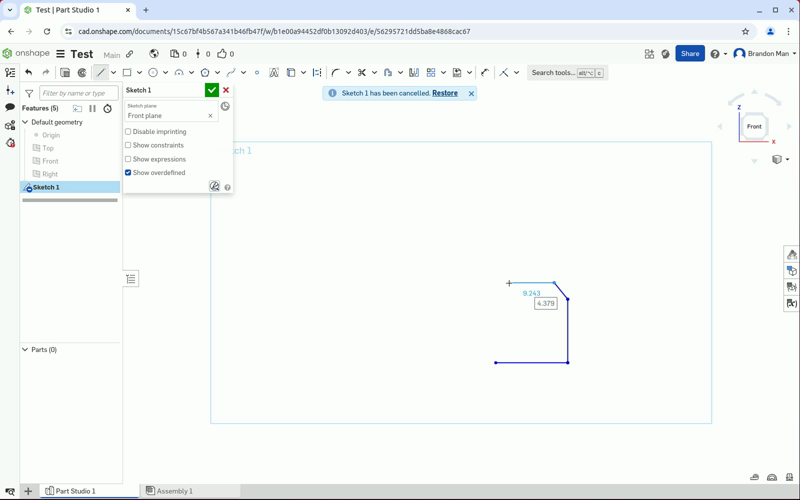
click(509, 282)
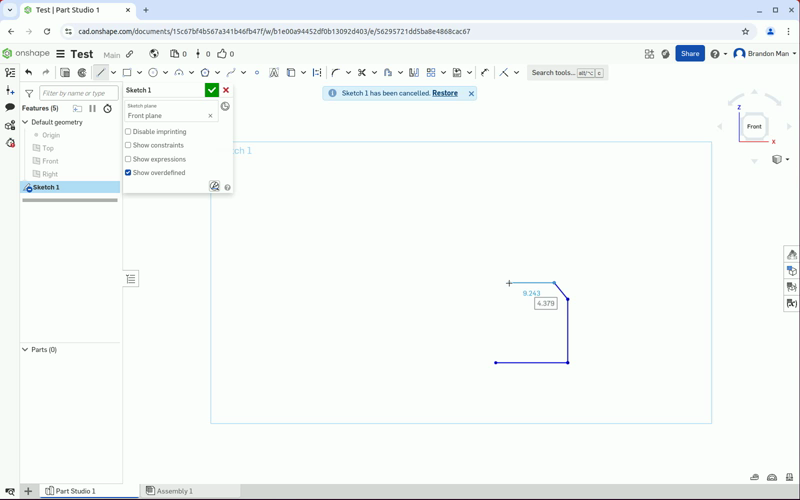
key_up(shift)
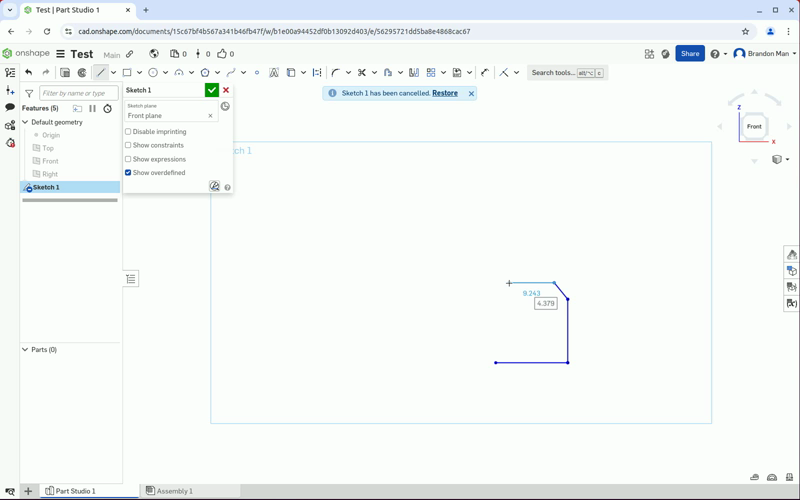
key_down(shift)
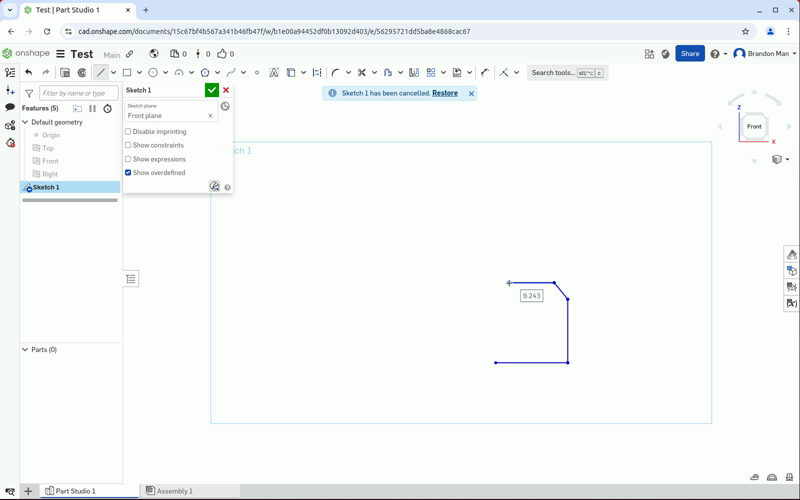
mouse_move(539, 282)
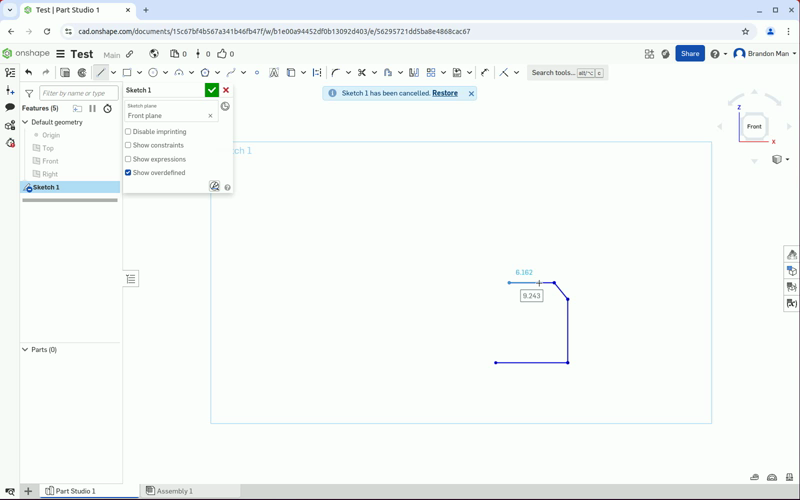
mouse_move(495, 299)
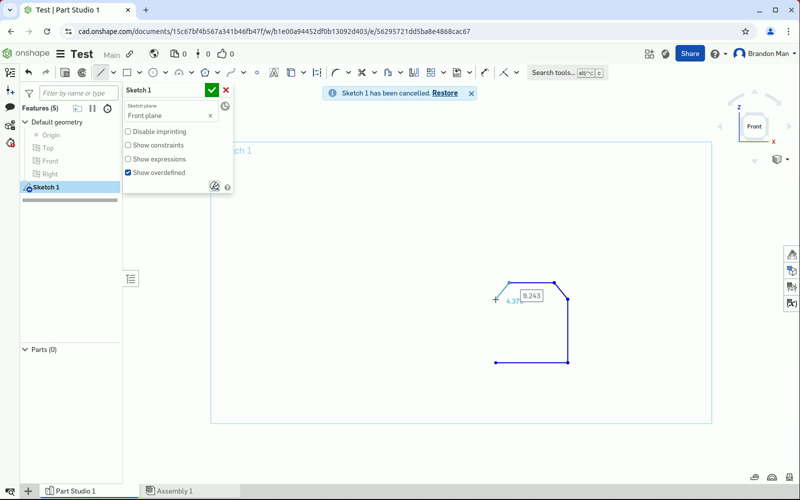
click(495, 299)
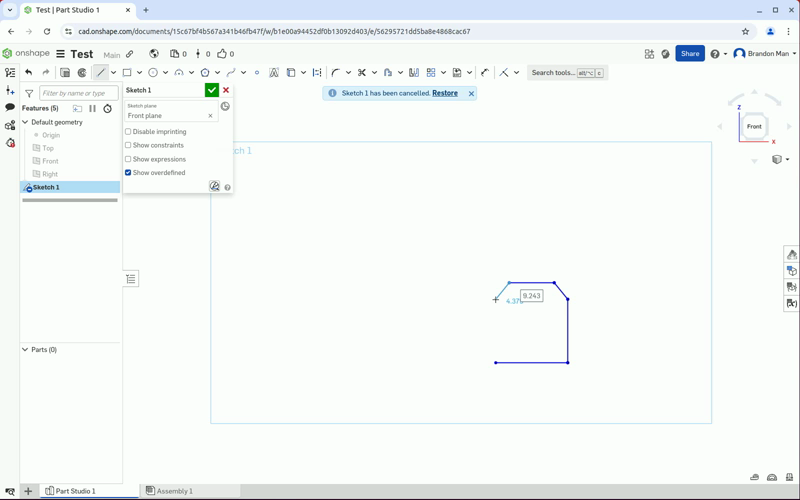
key_up(shift)
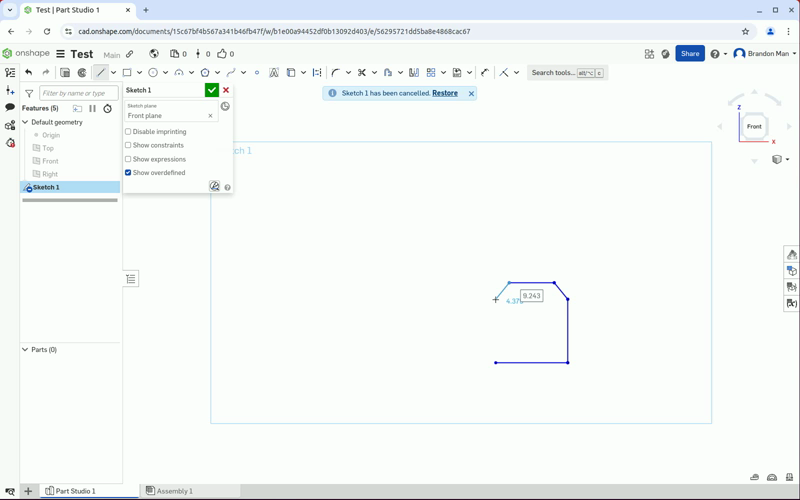
key_down(shift)
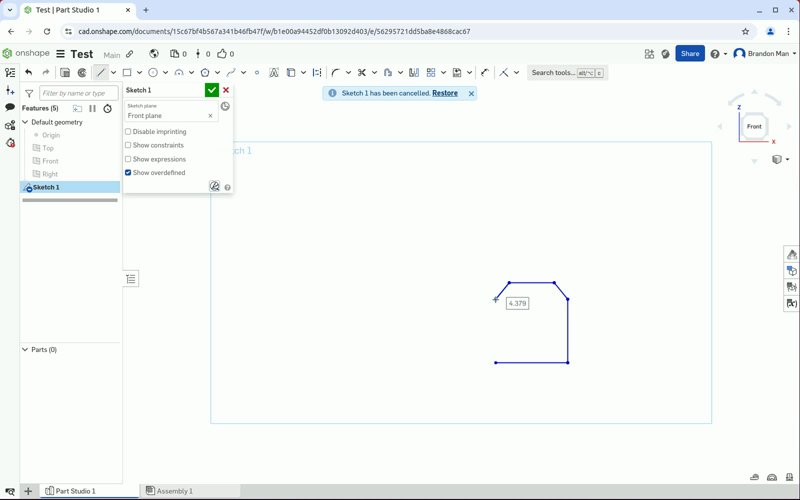
mouse_move(495, 362)
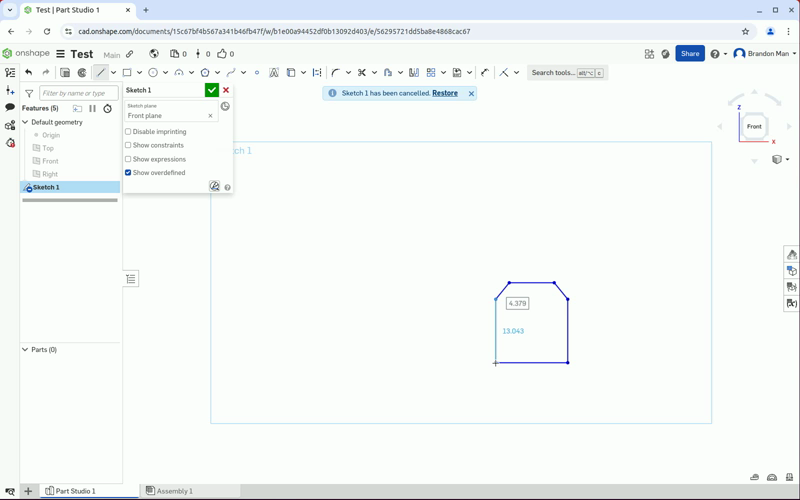
key_up(shift)
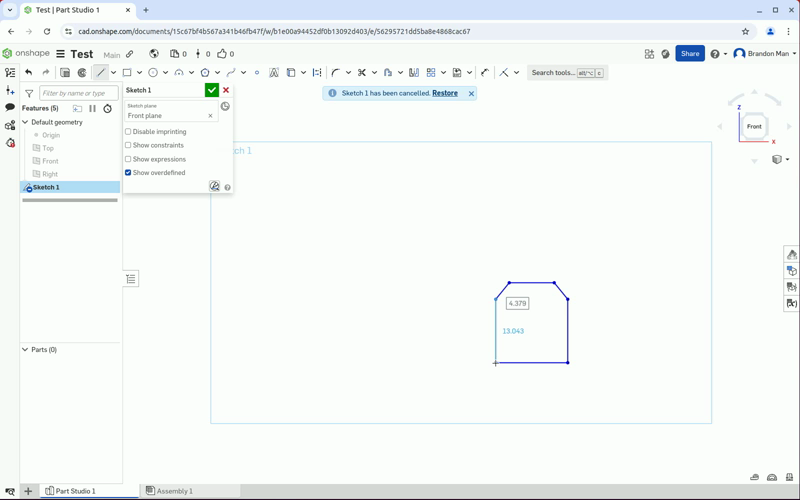
click(495, 362)
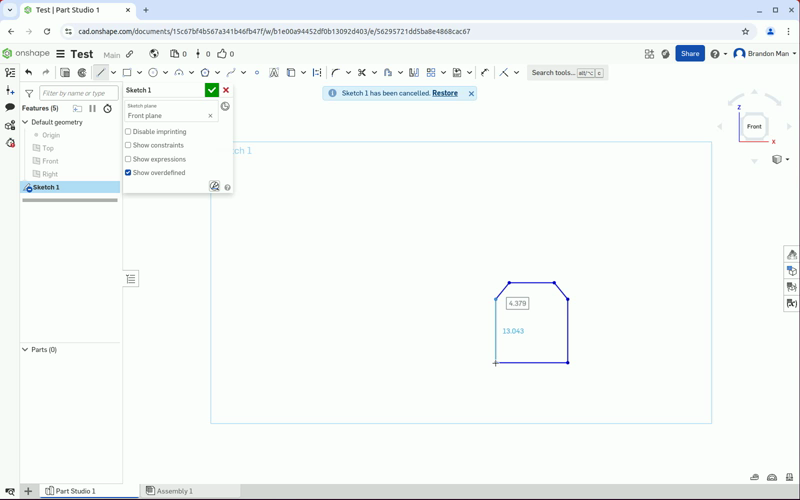
key(esc)
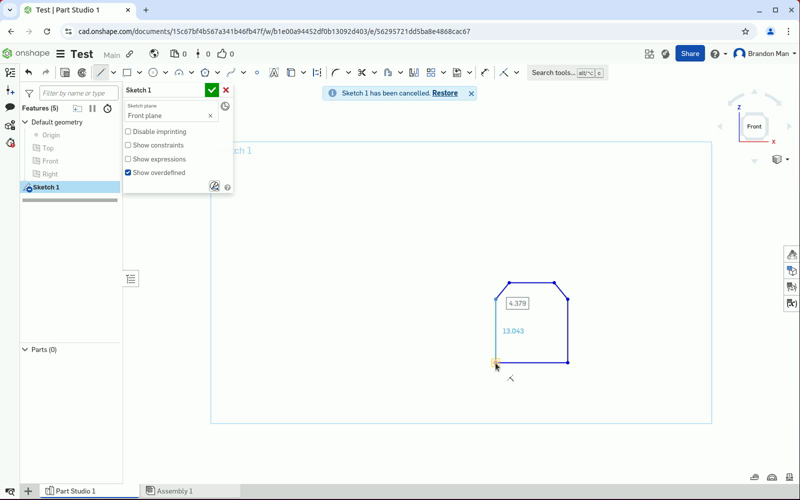
key(c)
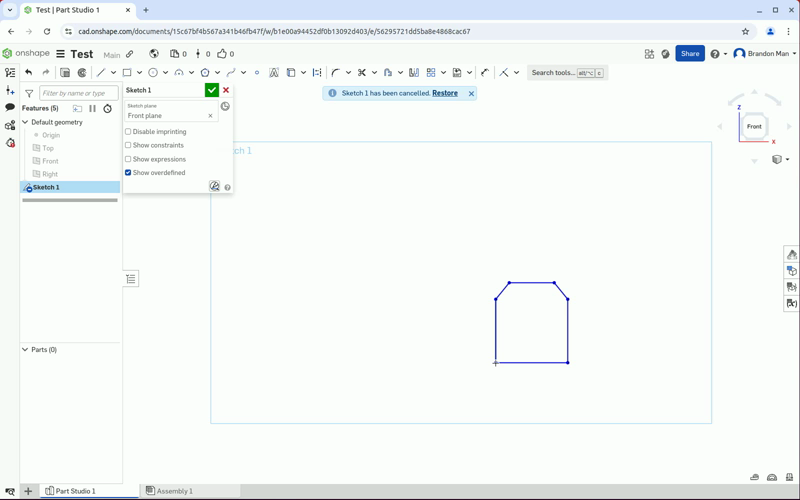
key_down(shift)
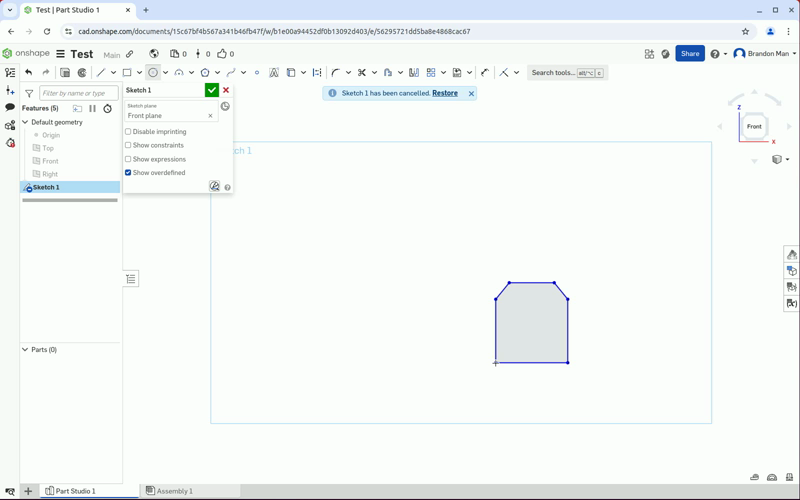
mouse_move(531, 311)
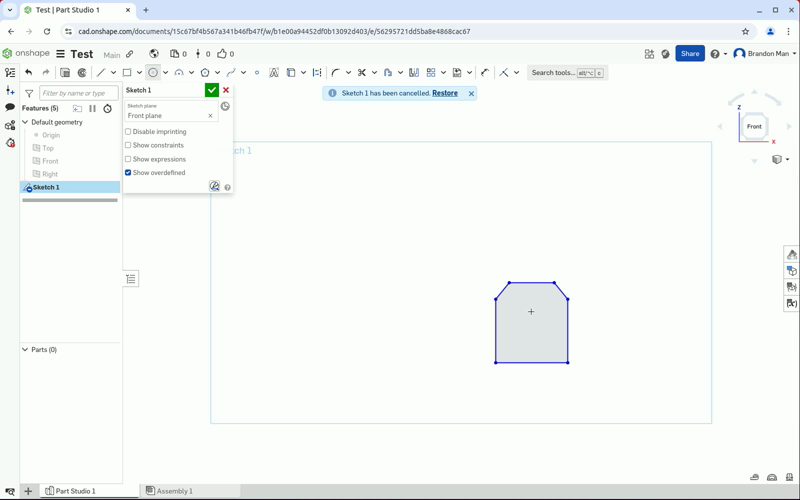
click(531, 311)
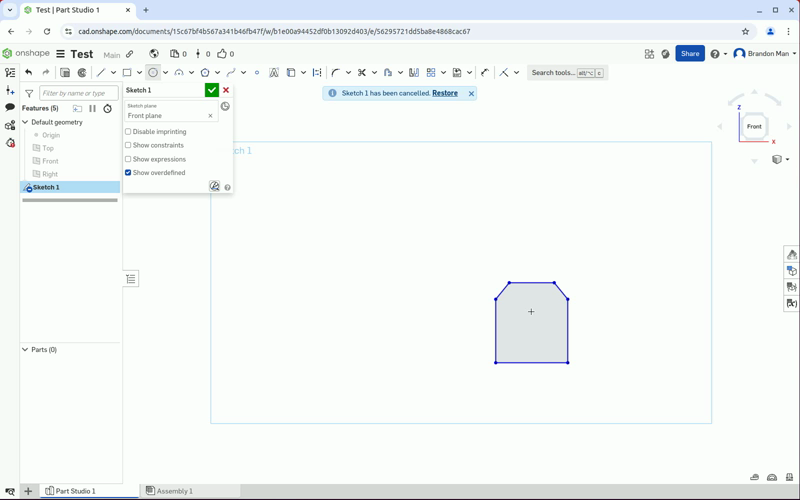
key_up(shift)
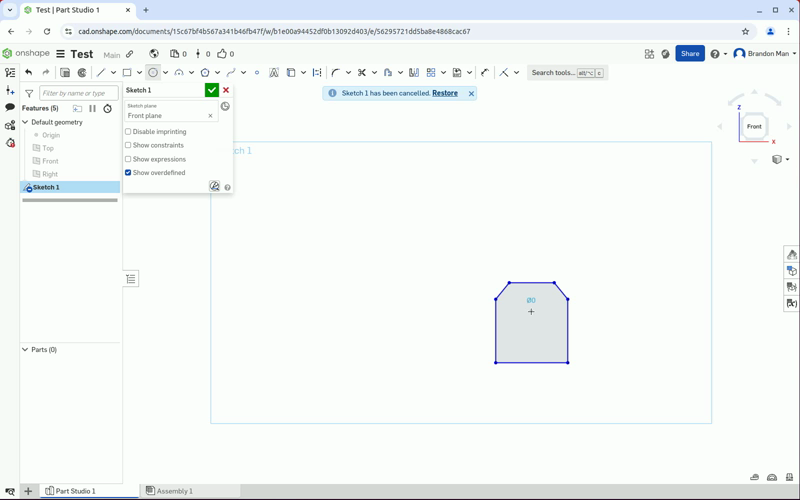
mouse_move(545, 311)
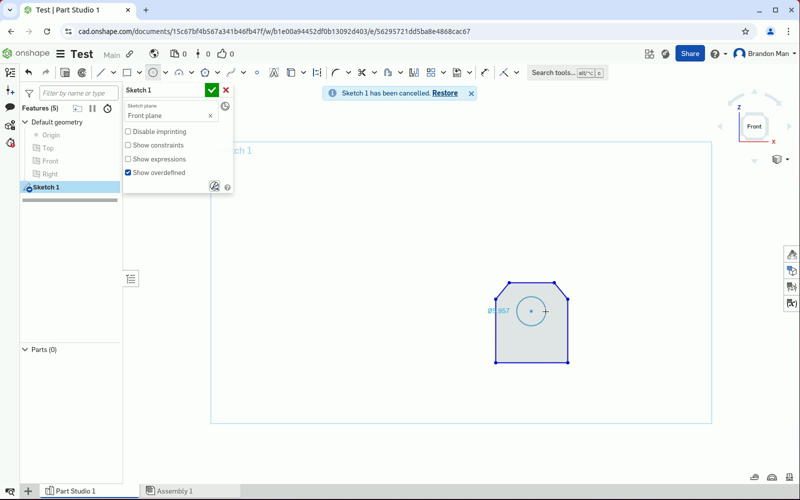
click(545, 311)
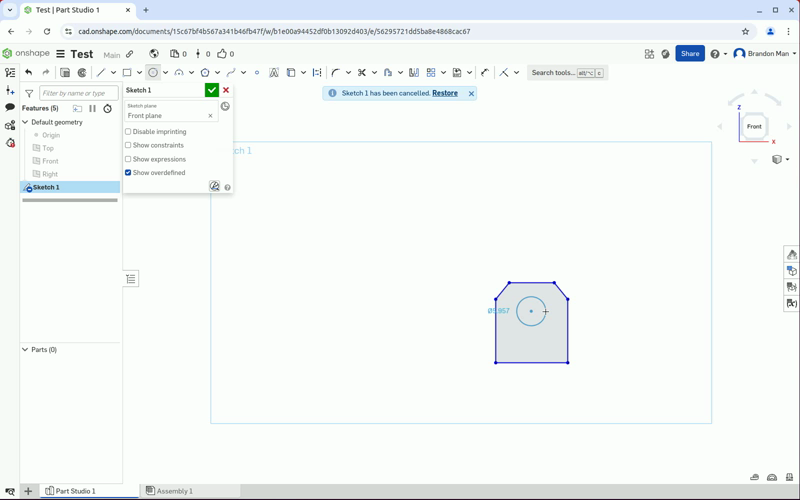
key(esc)
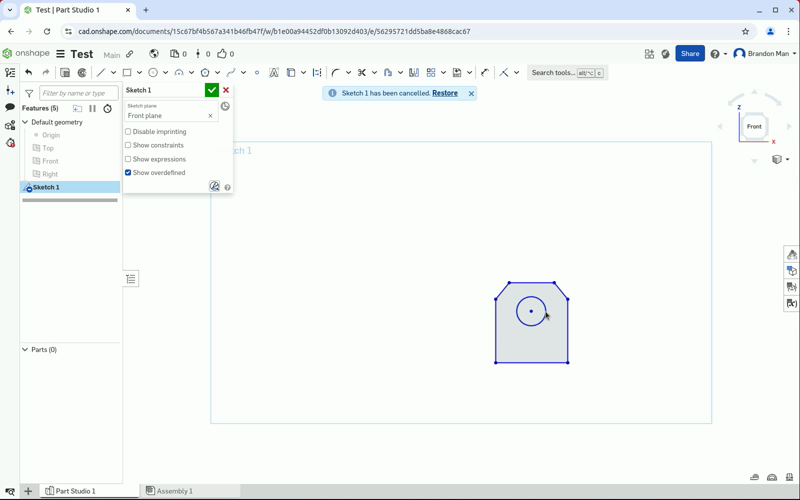
mouse_move(500, 314)
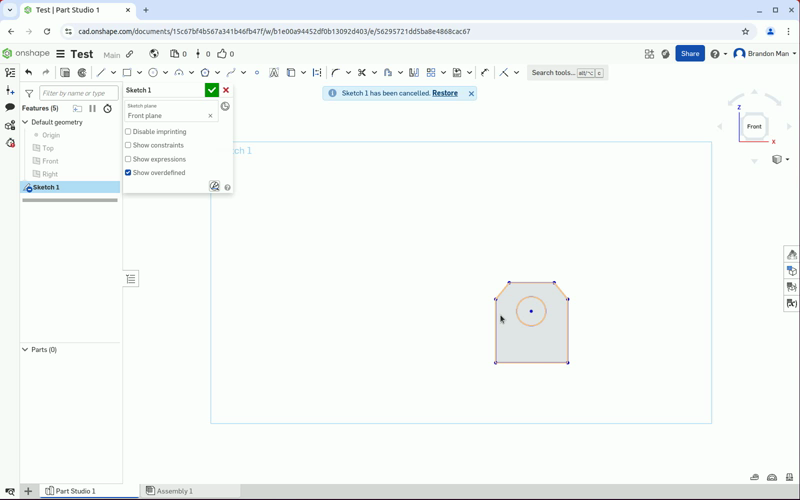
click(500, 314)
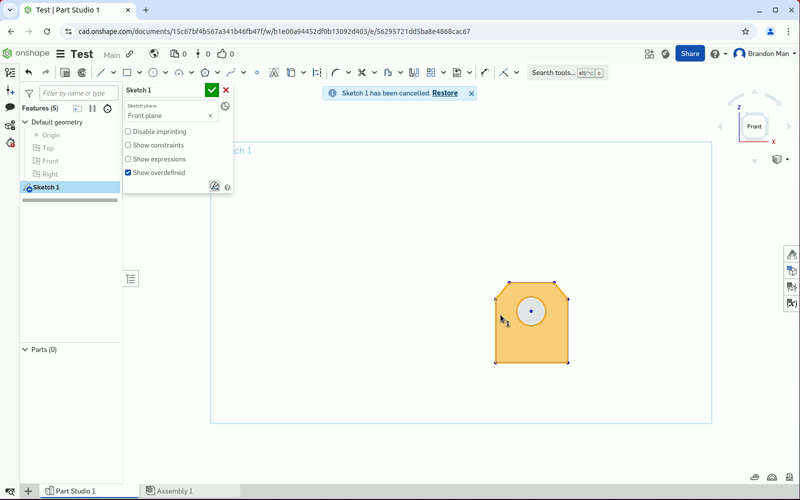
mouse_move(73, 352)
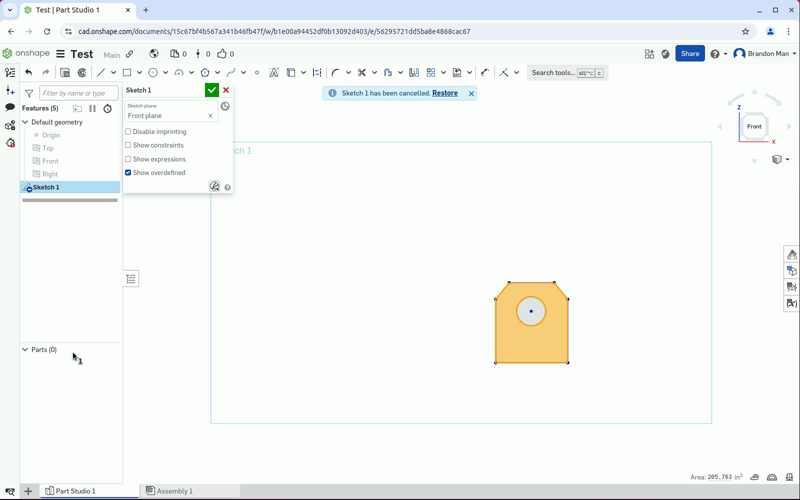
key(shift+y)
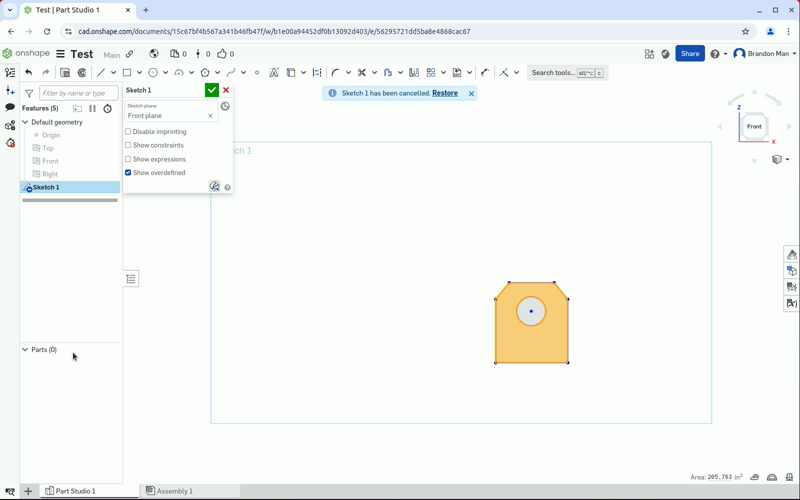
key(shift+e)
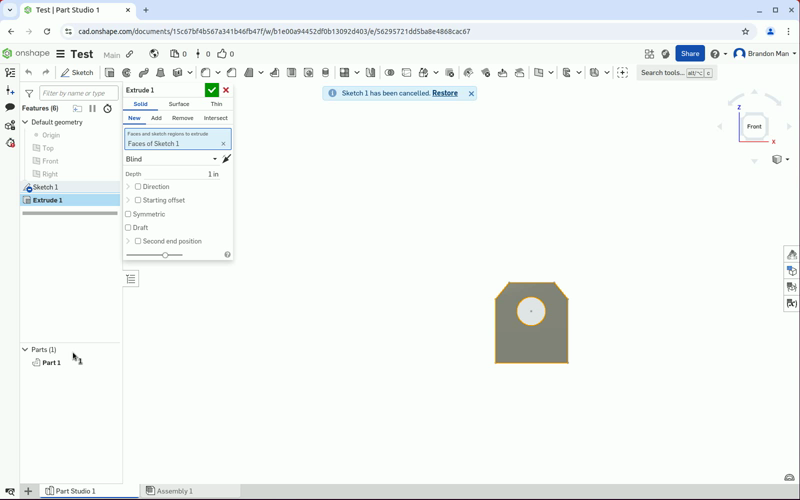
mouse_move(143, 106)
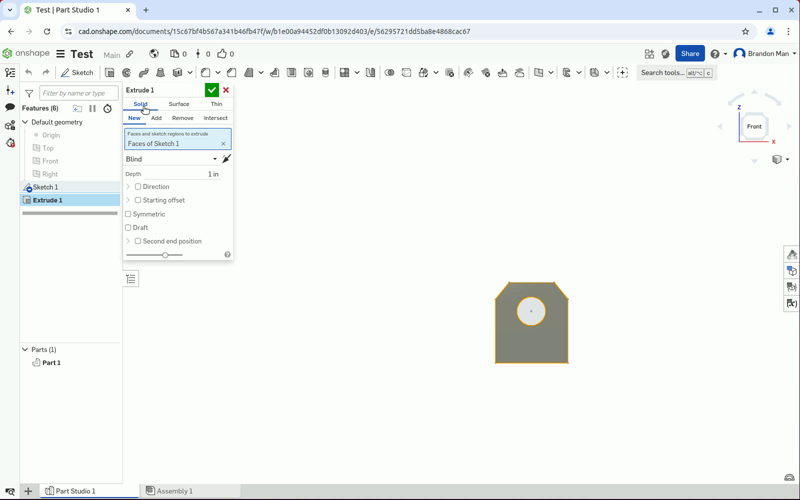
click(143, 106)
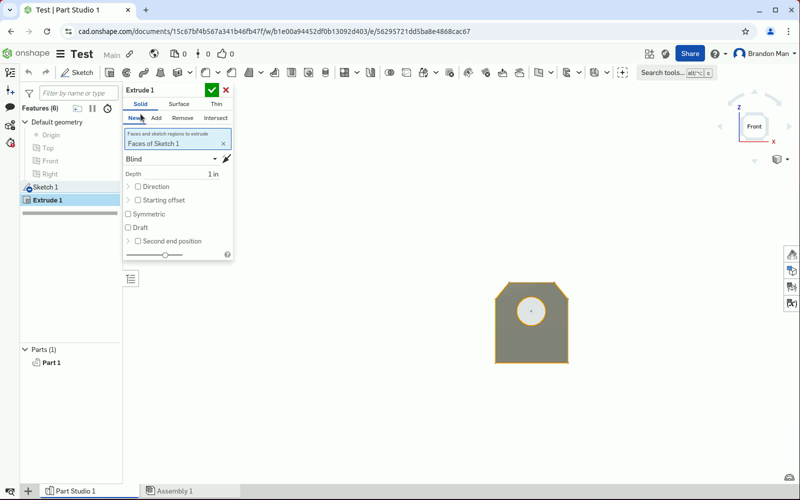
mouse_move(137, 120)
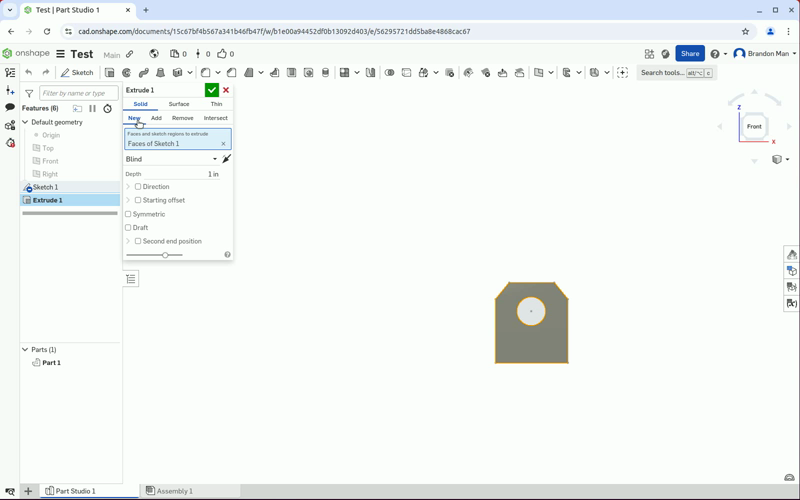
click(137, 120)
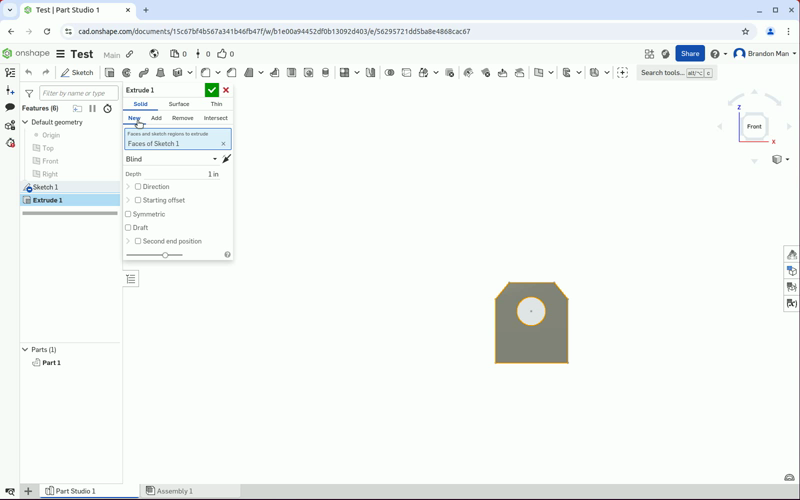
key(tab, 4)
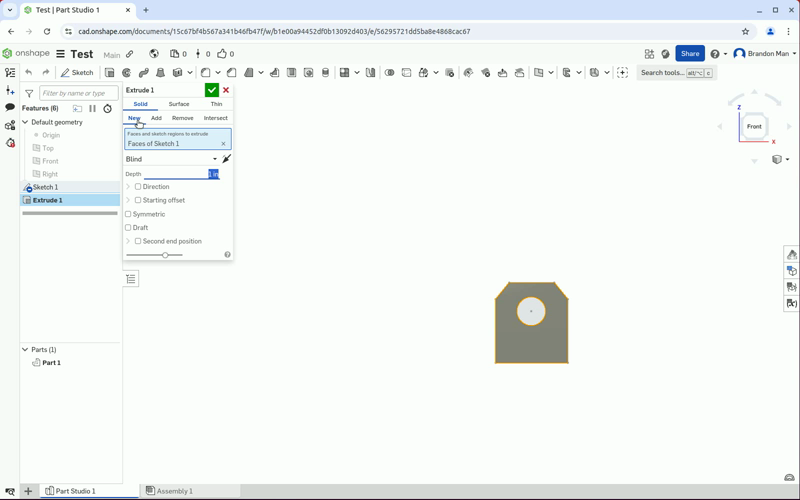
text(4.333)
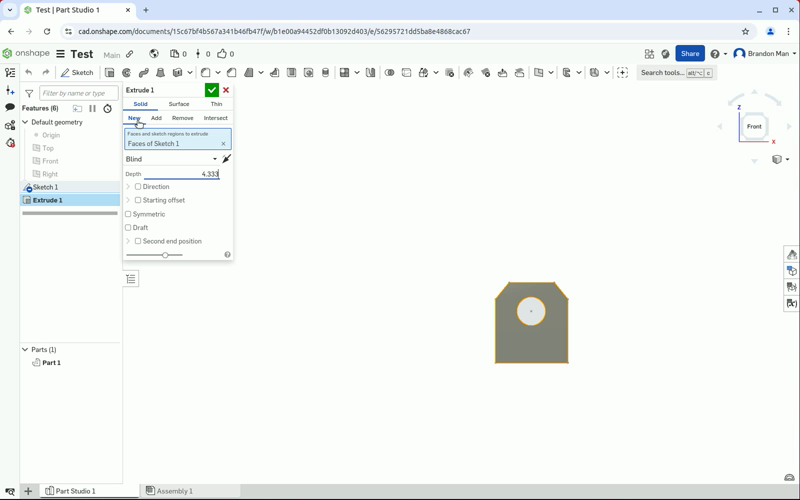
key(enter)
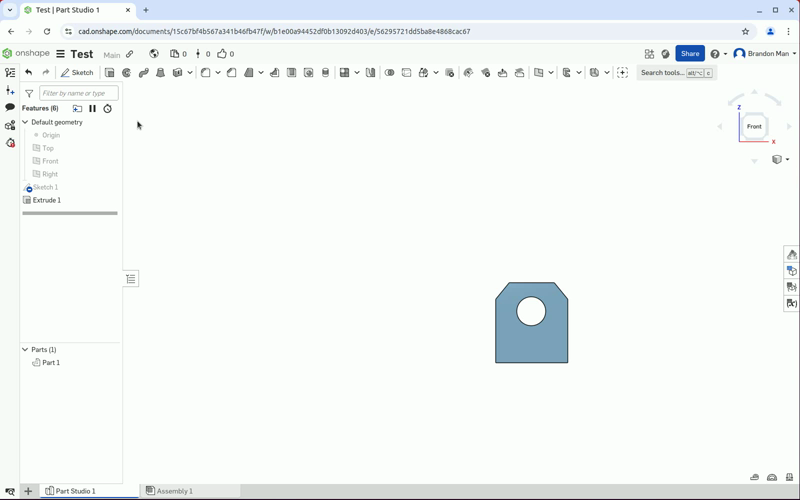
key(shift+h)
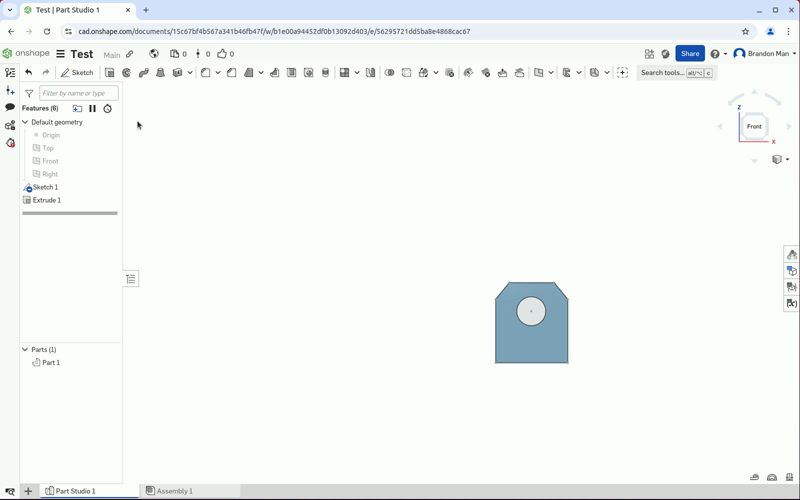
key(shift+h)
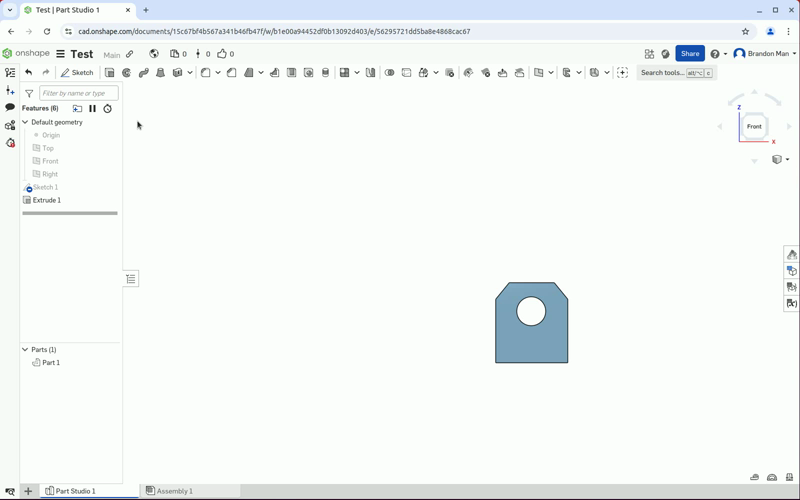
mouse_move(73, 189)
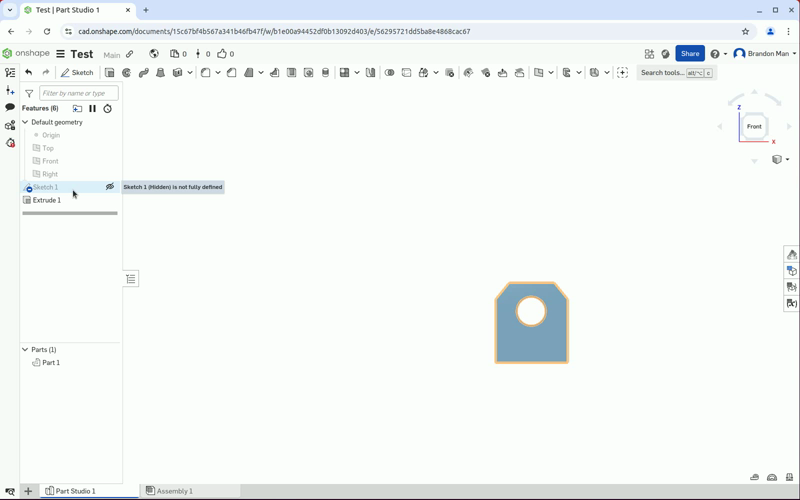
click(73, 189)
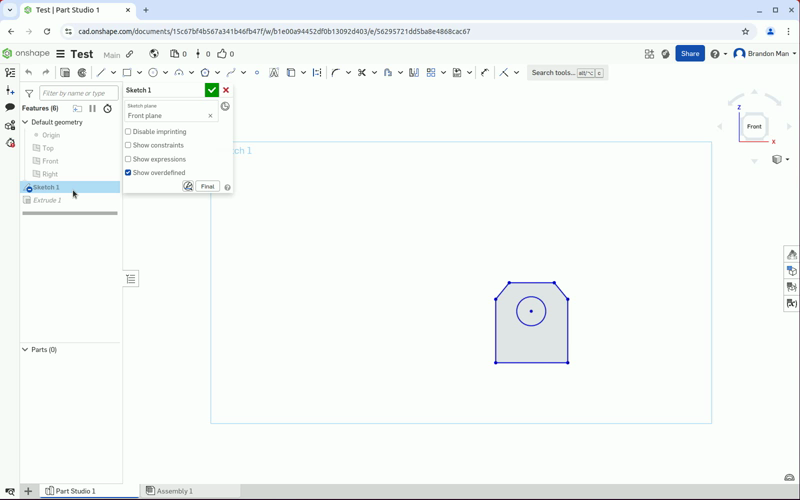
mouse_move(229, 92)
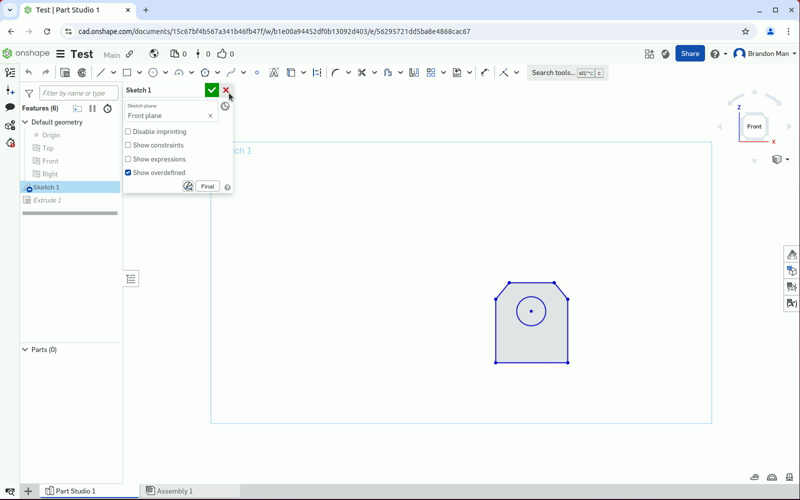
click(229, 92)
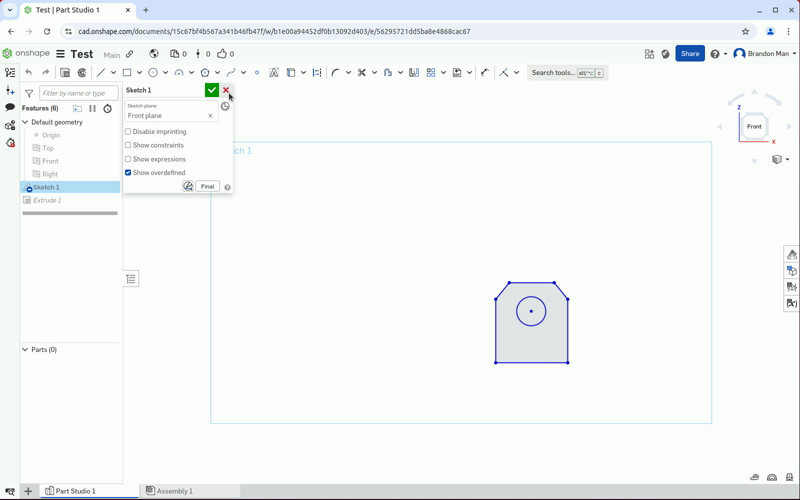
key(shift+s)
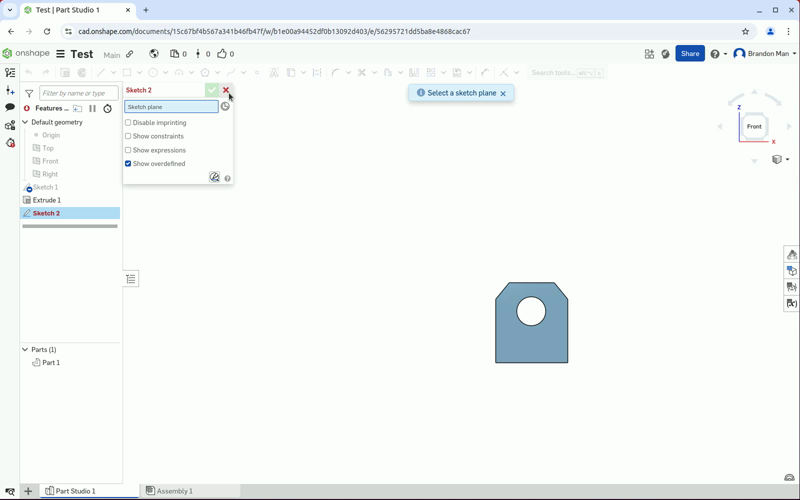
mouse_move(73, 163)
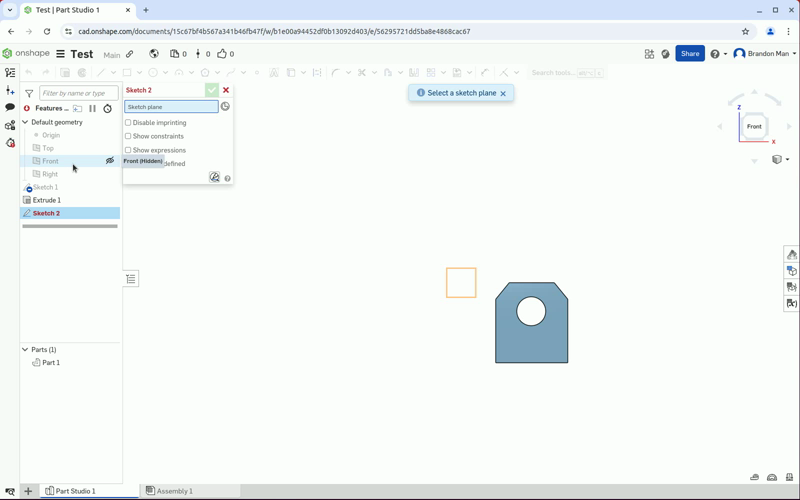
click(73, 163)
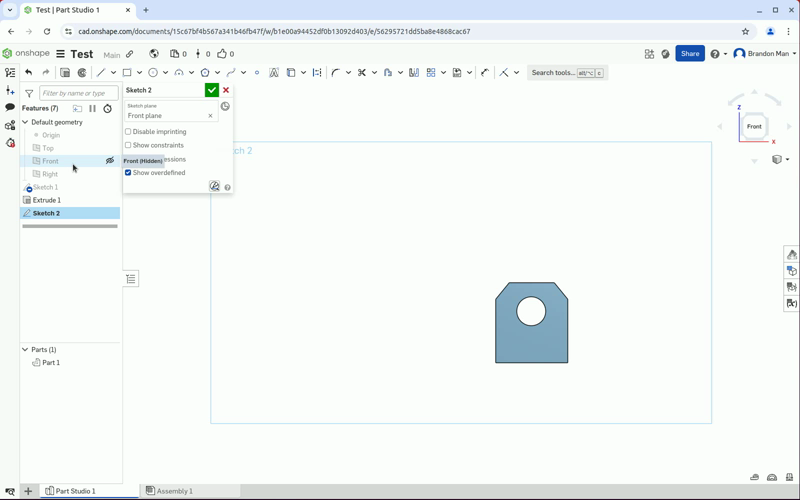
mouse_move(73, 352)
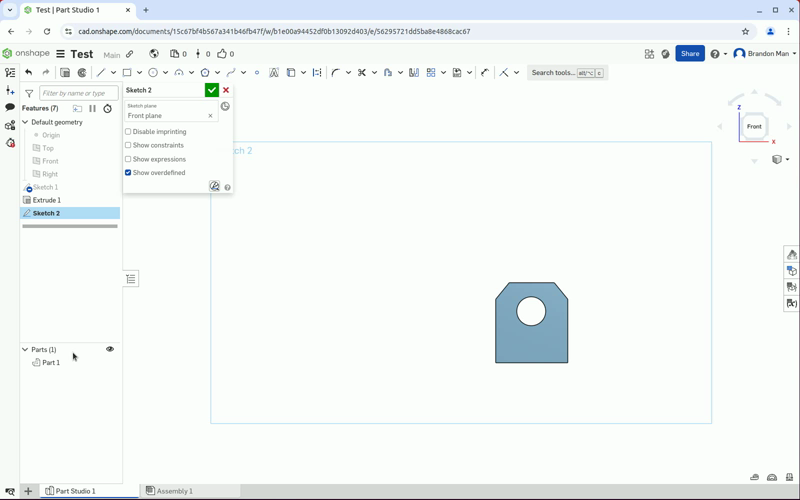
key(y)
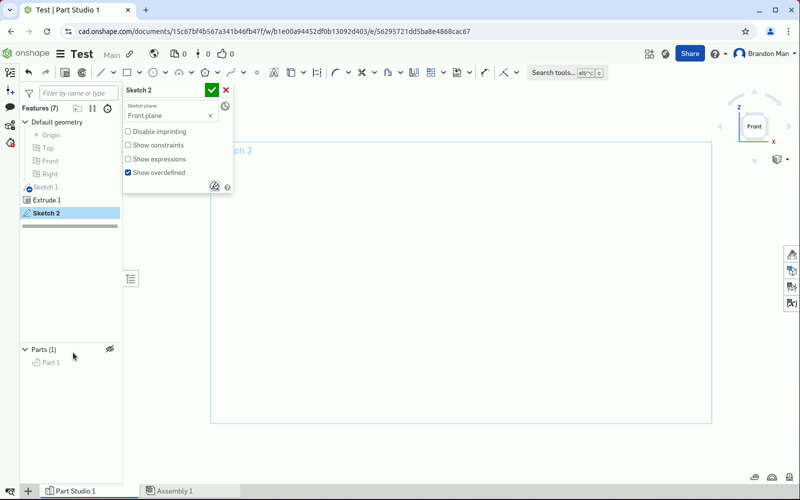
key(c)
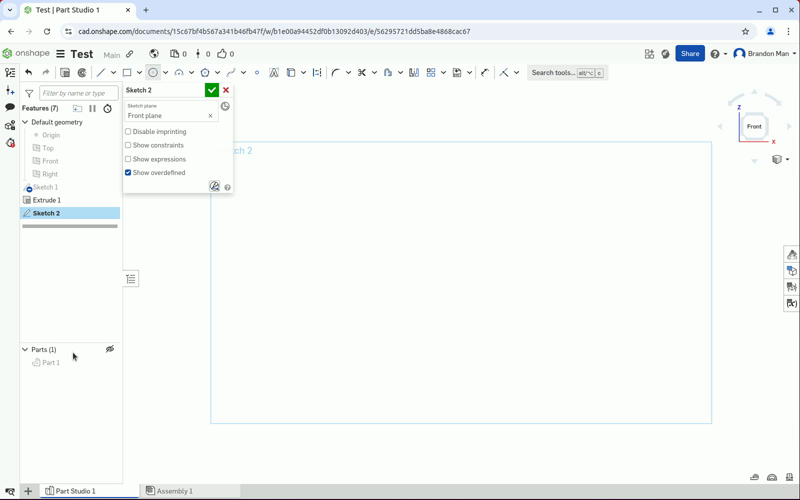
key_down(shift)
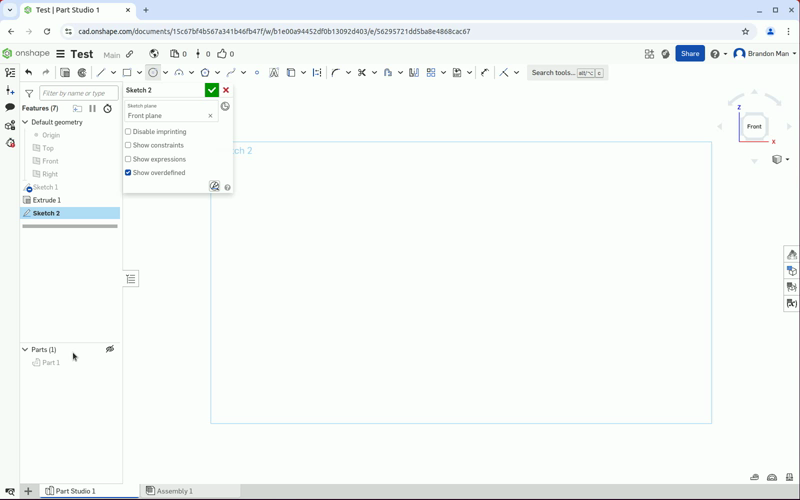
mouse_move(389, 282)
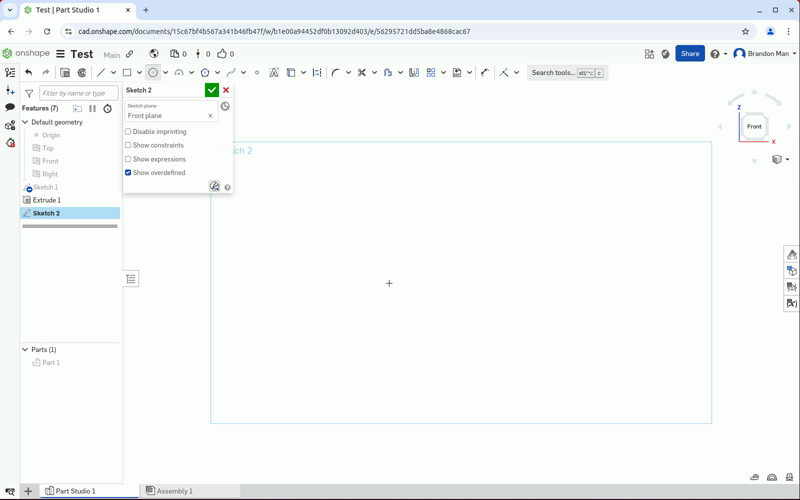
click(389, 282)
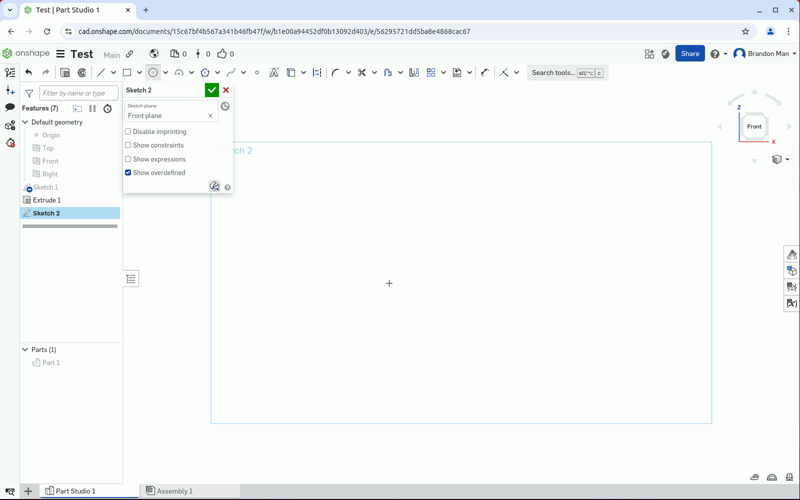
key_up(shift)
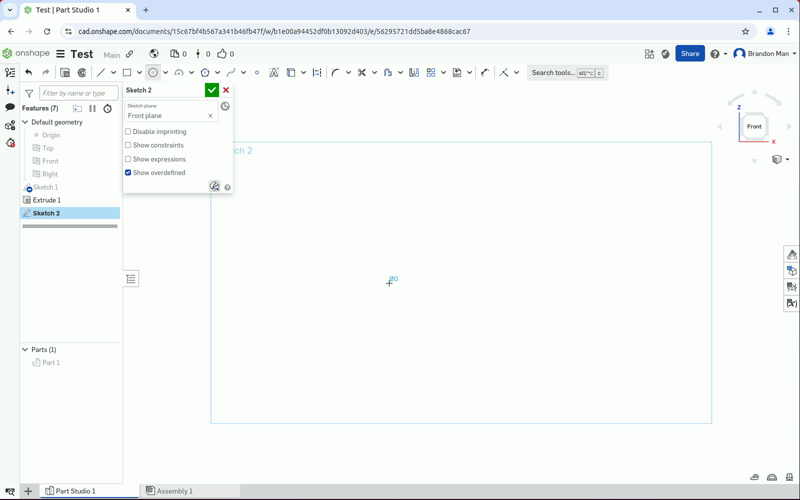
mouse_move(406, 282)
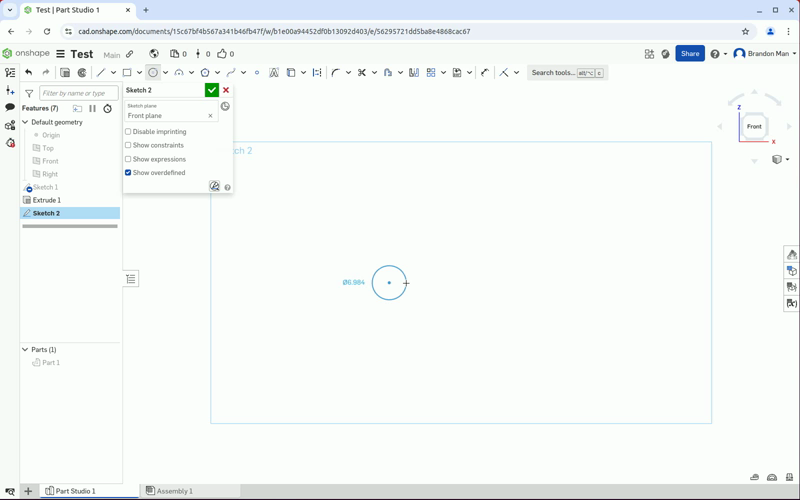
click(406, 282)
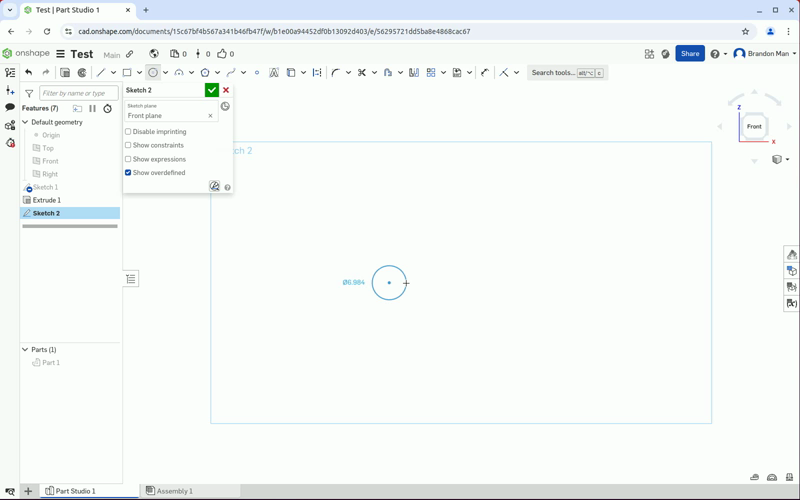
key(esc)
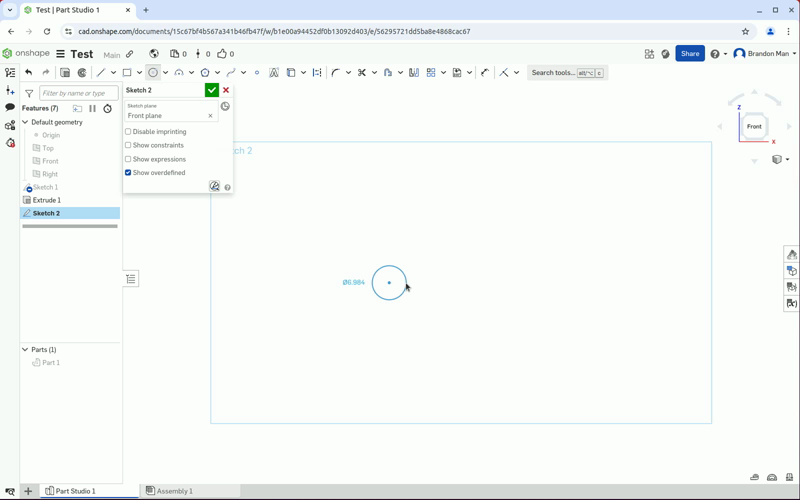
key(c)
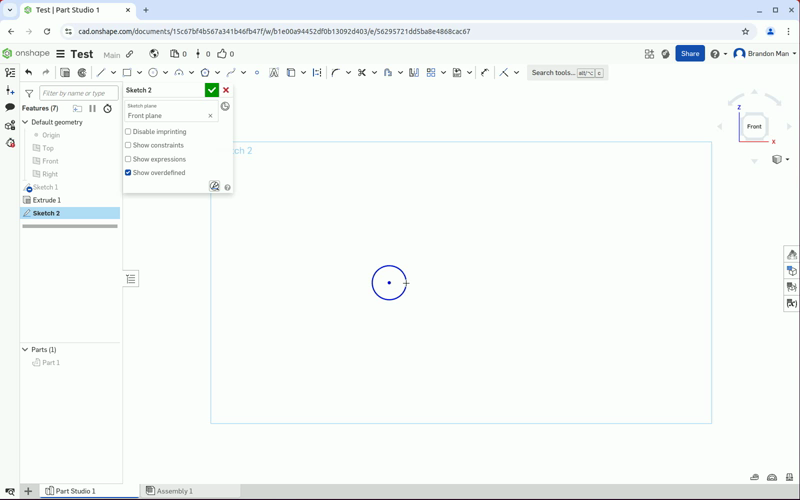
key_down(shift)
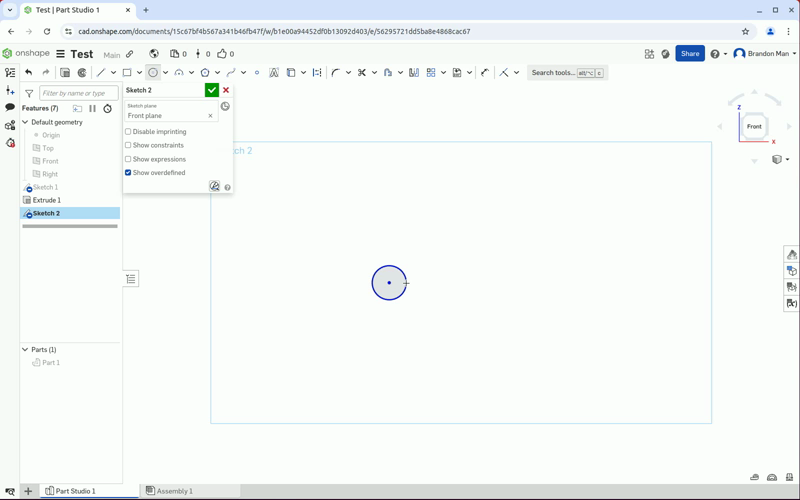
mouse_move(389, 282)
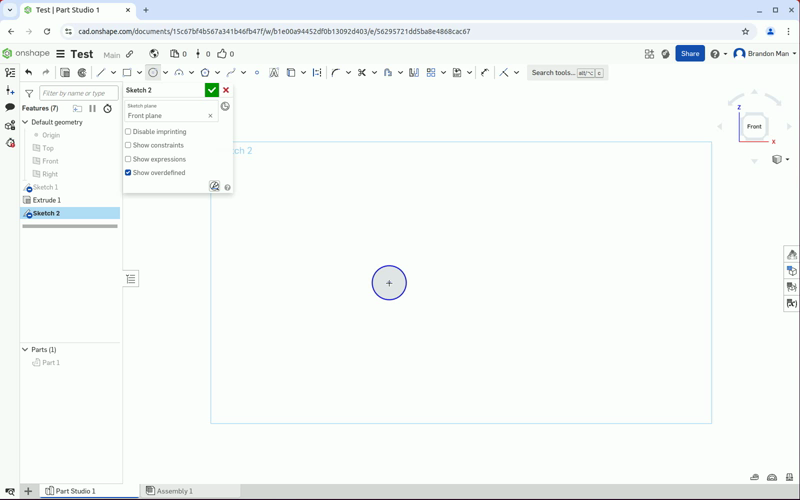
click(389, 282)
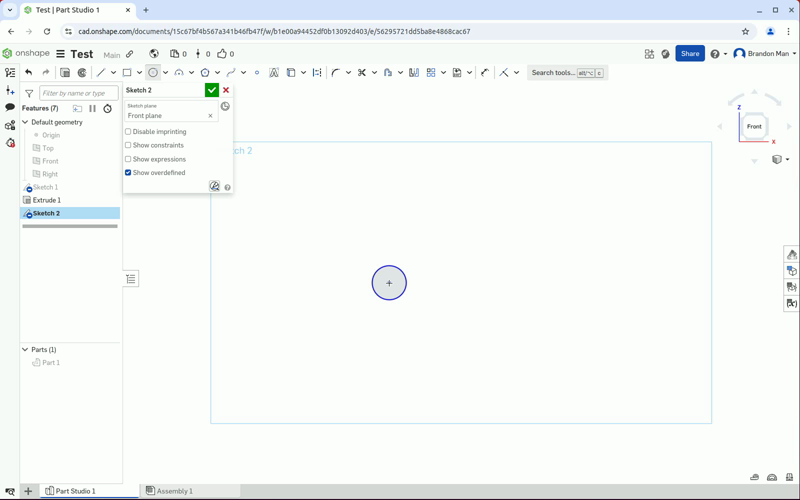
key_up(shift)
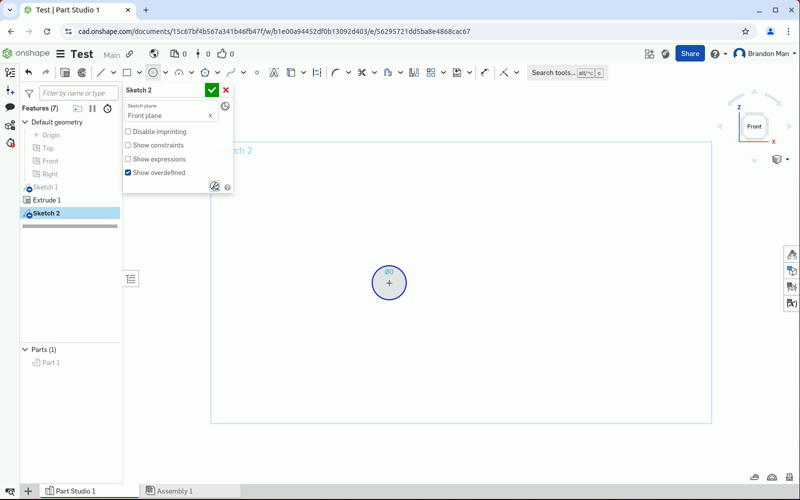
mouse_move(398, 282)
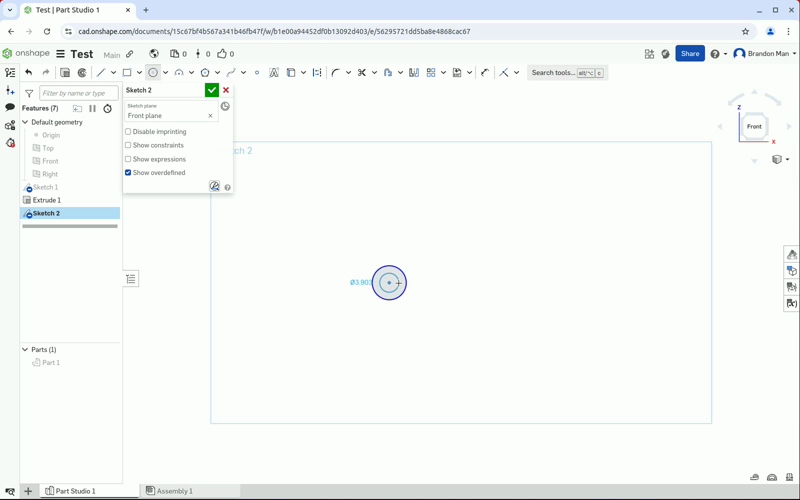
click(398, 282)
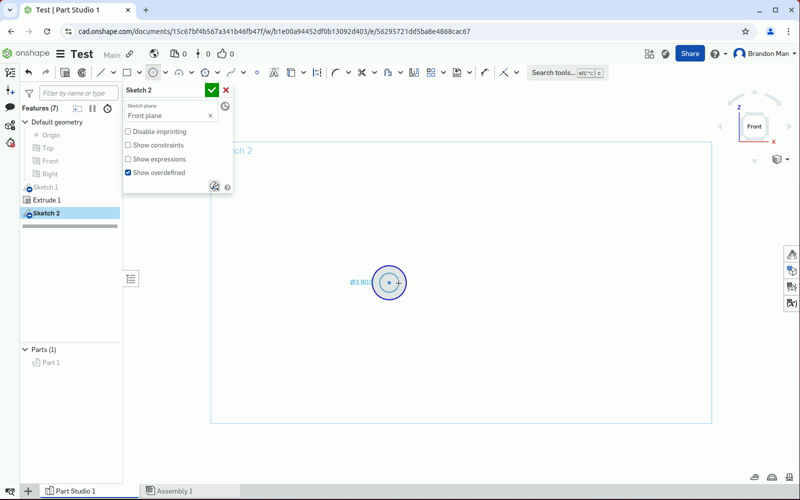
key(esc)
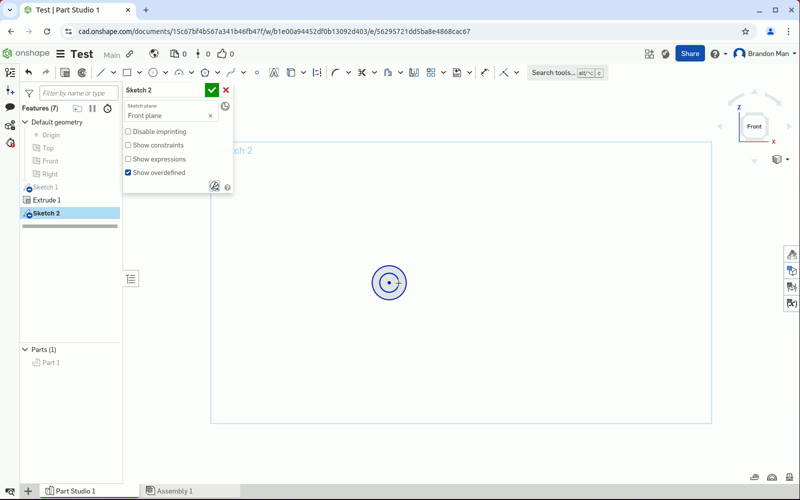
mouse_move(405, 283)
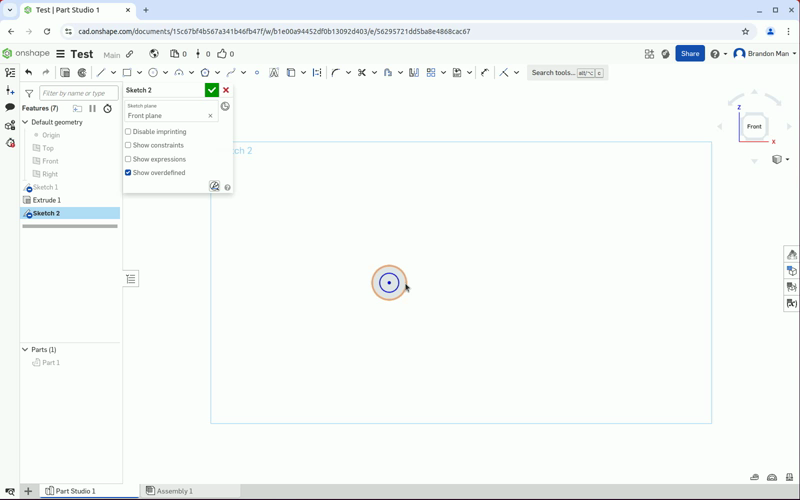
scroll(6)
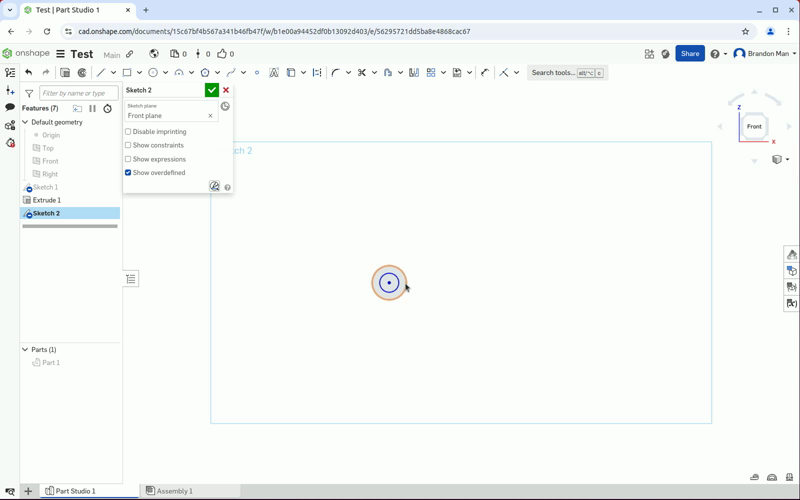
scroll(6)
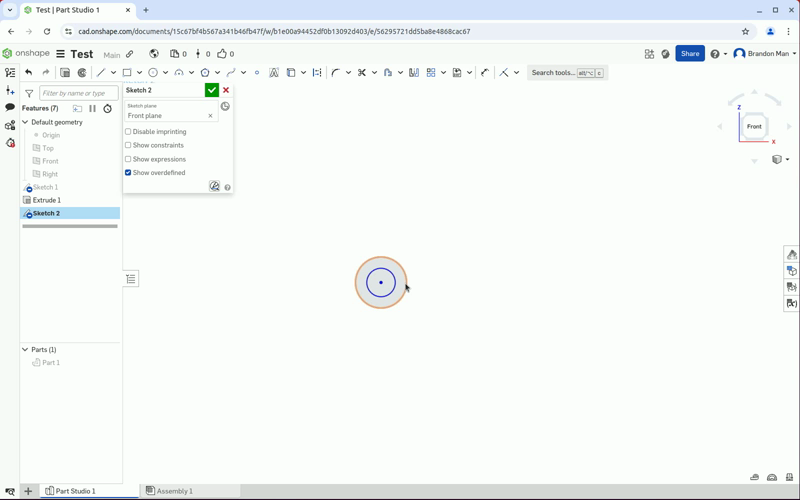
scroll(6)
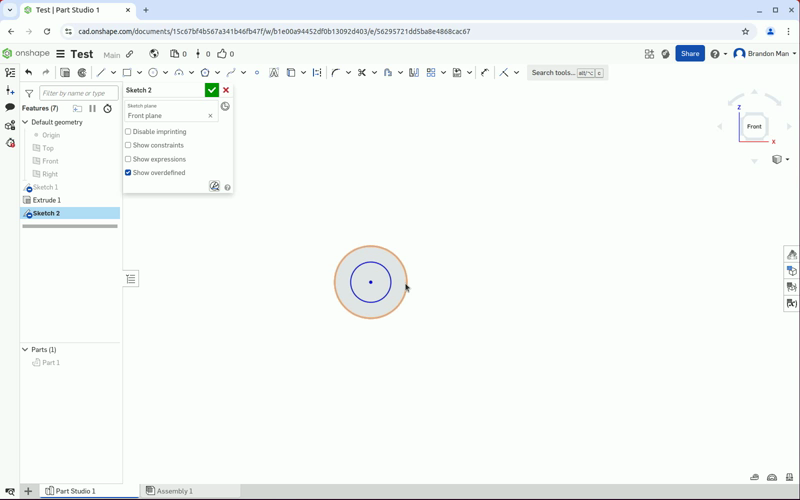
scroll(6)
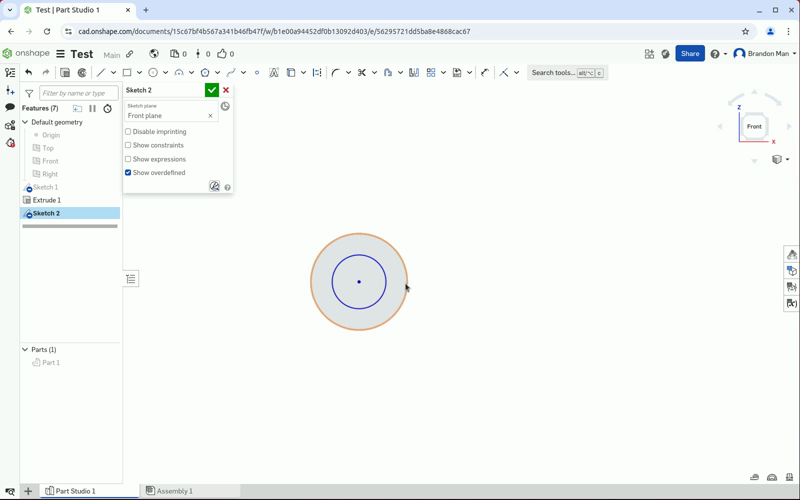
scroll(6)
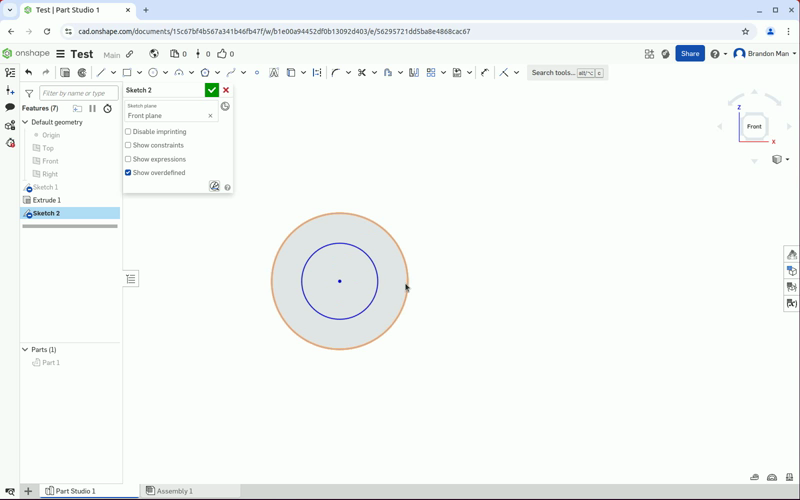
scroll(6)
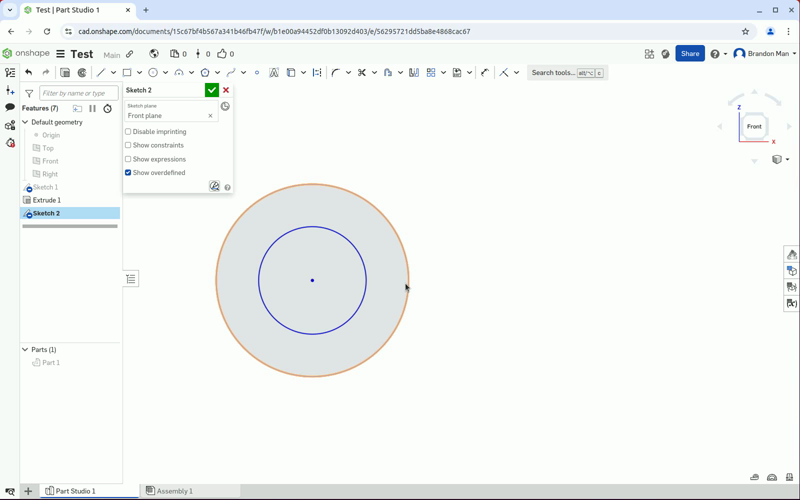
scroll(6)
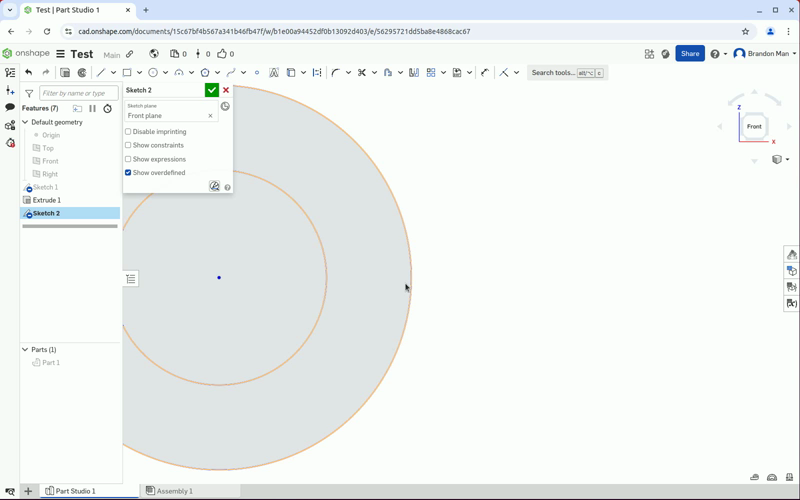
click(405, 283)
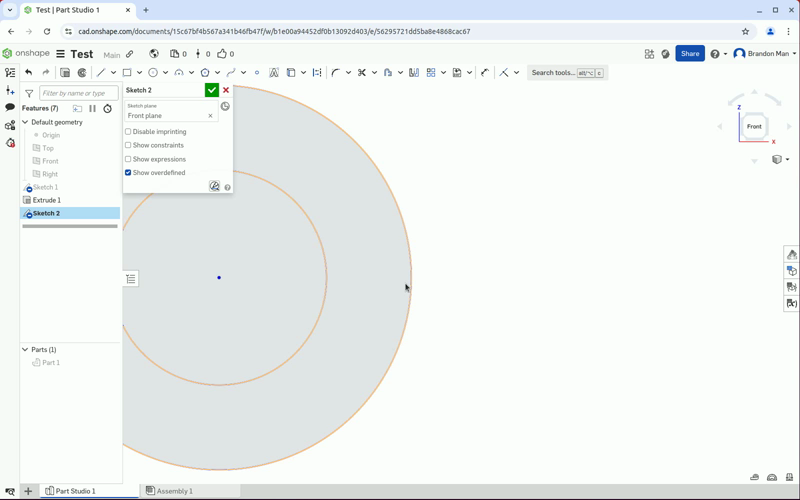
scroll(-6)
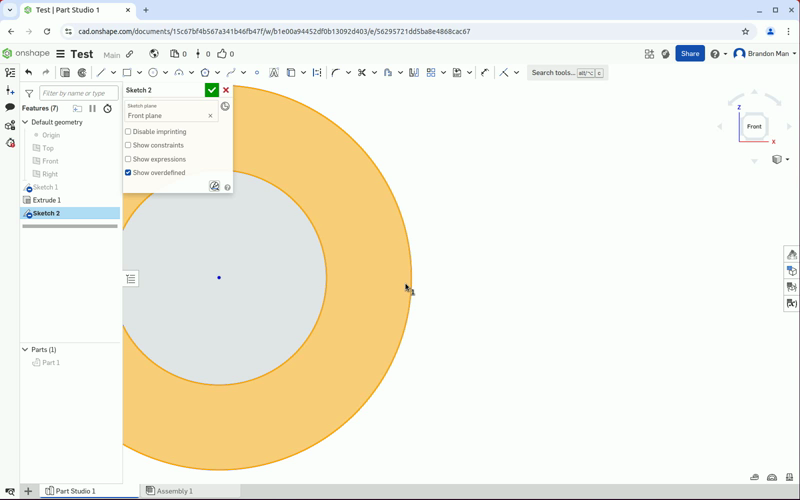
scroll(-6)
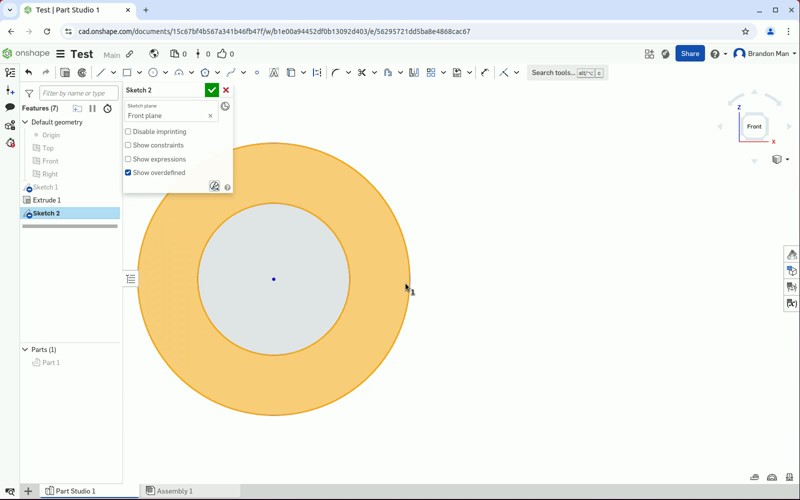
scroll(-6)
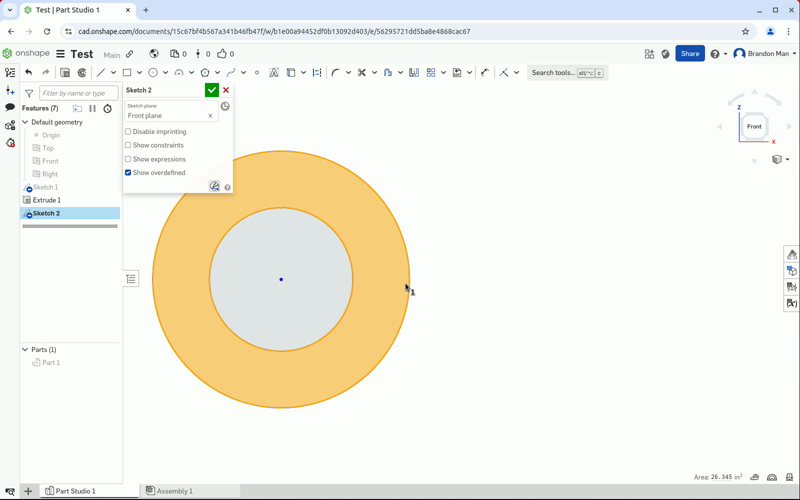
scroll(-6)
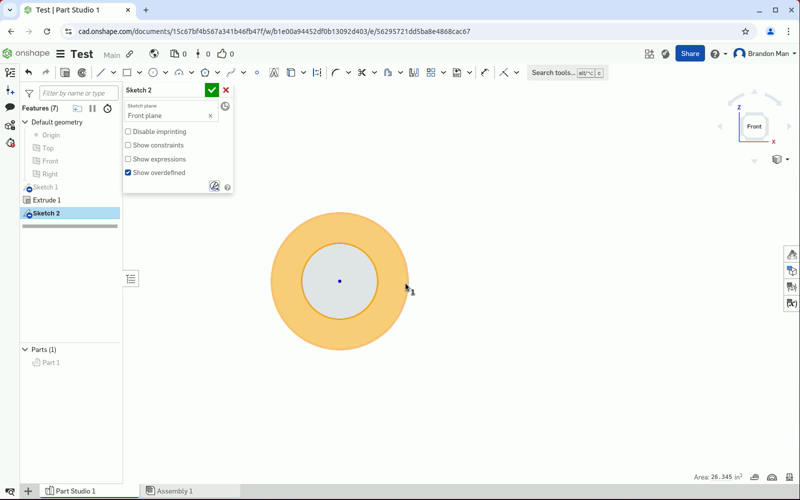
scroll(-6)
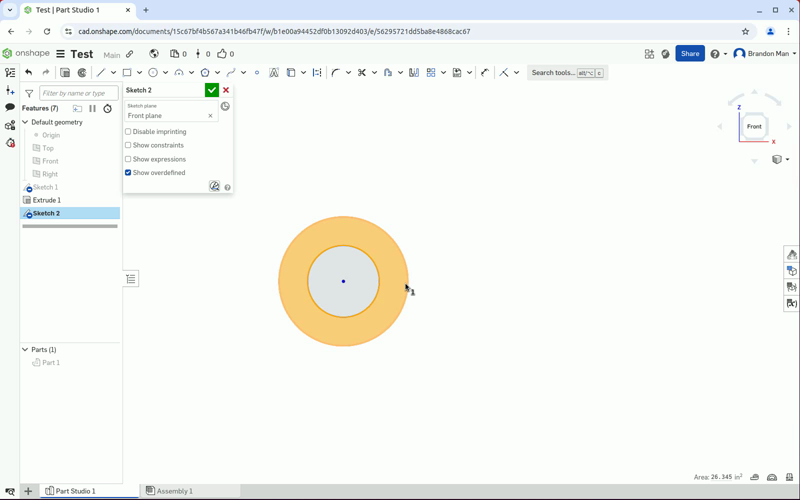
scroll(-6)
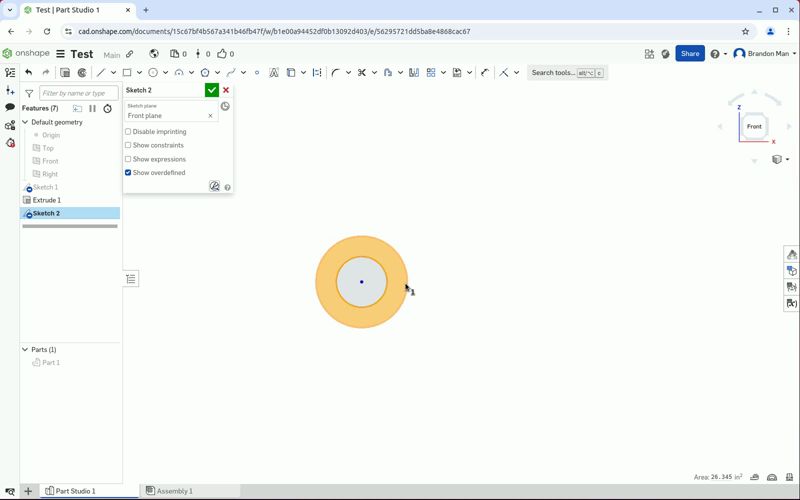
scroll(-6)
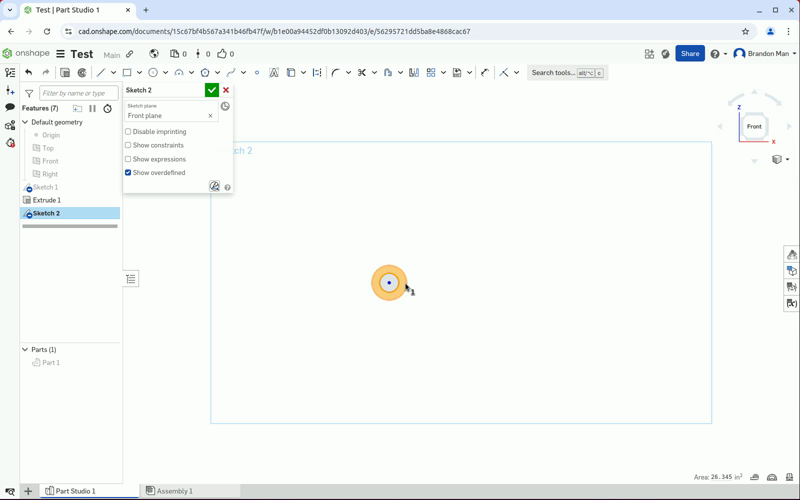
mouse_move(73, 352)
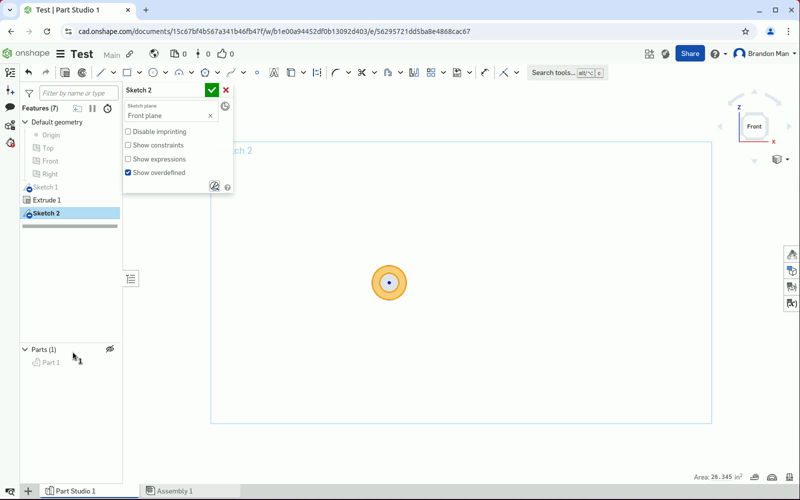
key(shift+y)
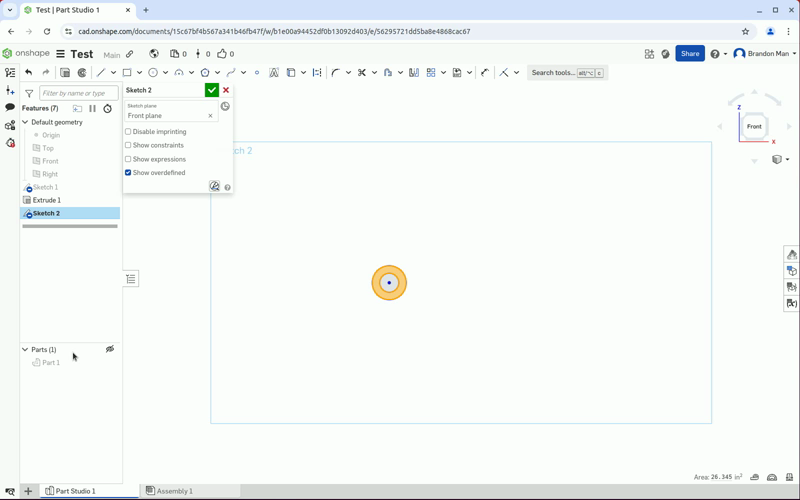
key(shift+e)
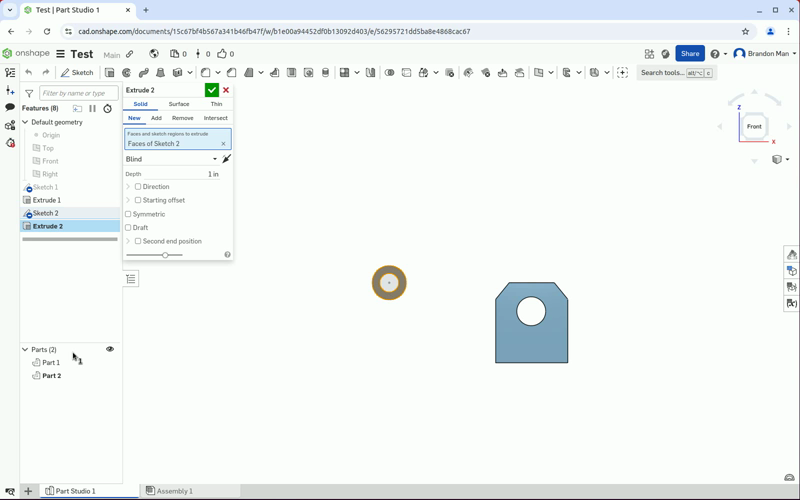
mouse_move(143, 106)
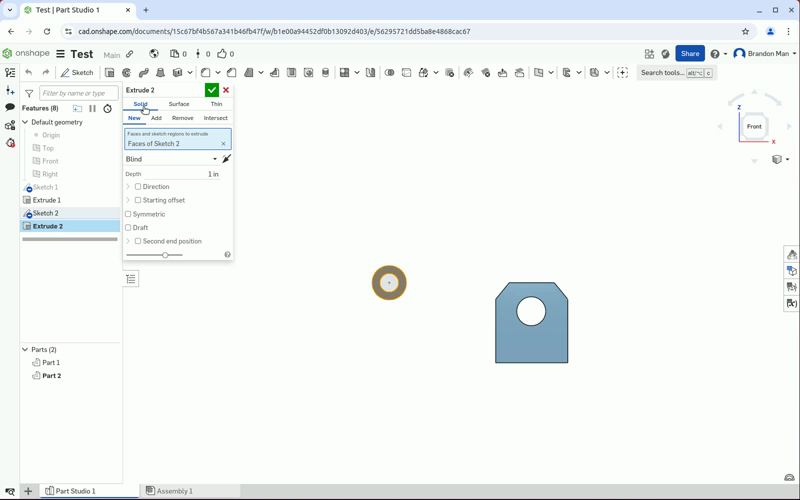
click(143, 106)
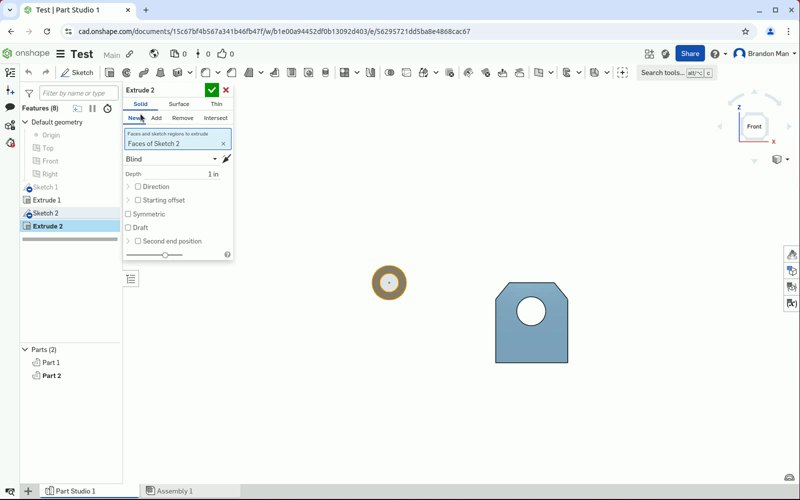
mouse_move(137, 120)
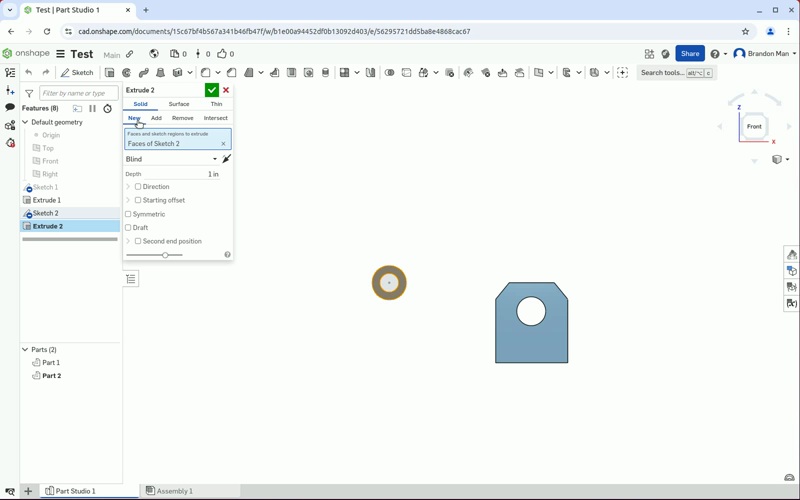
click(137, 120)
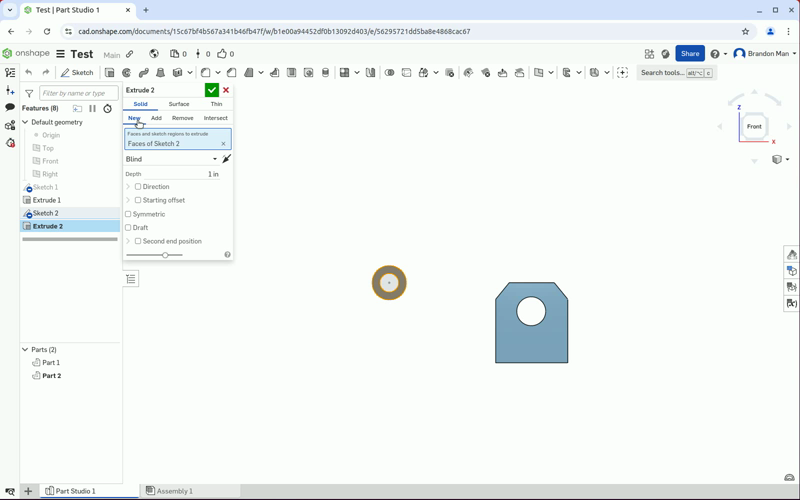
key(tab, 4)
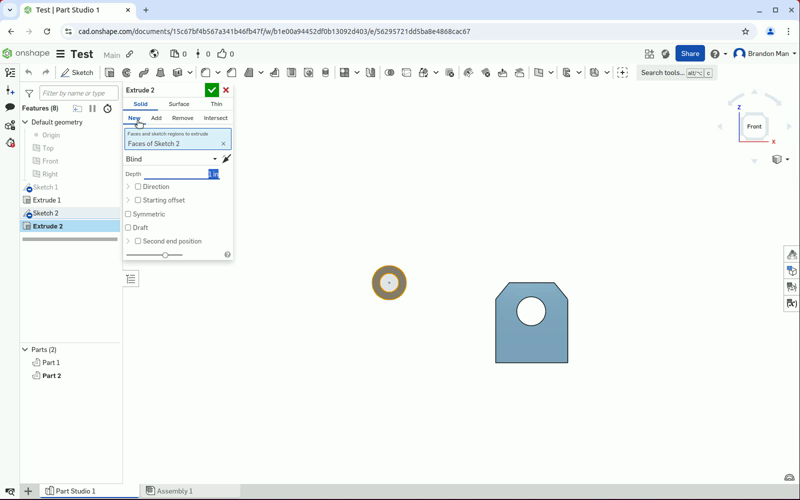
text(17.331)
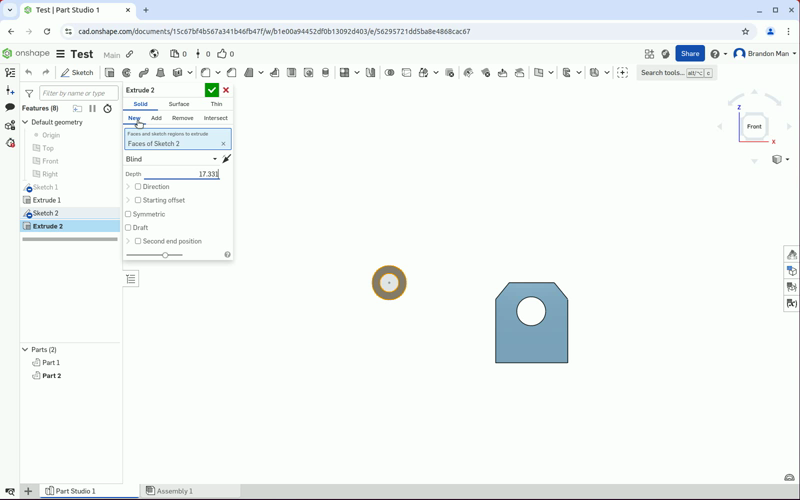
key(enter)
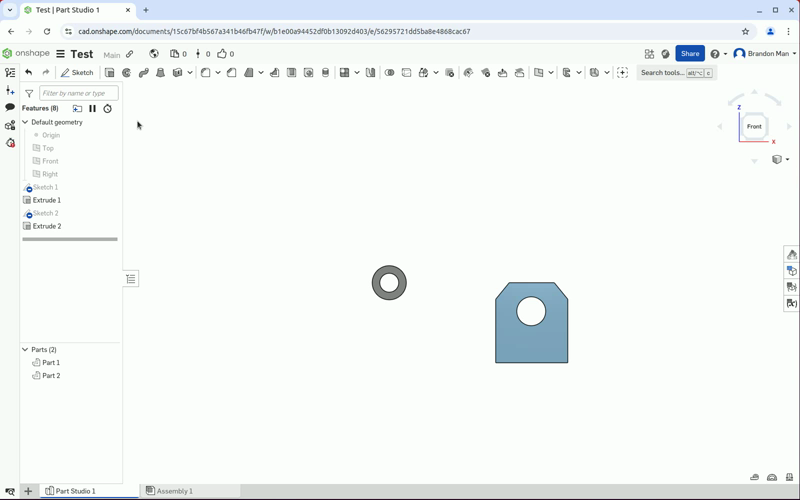
key(shift+h)
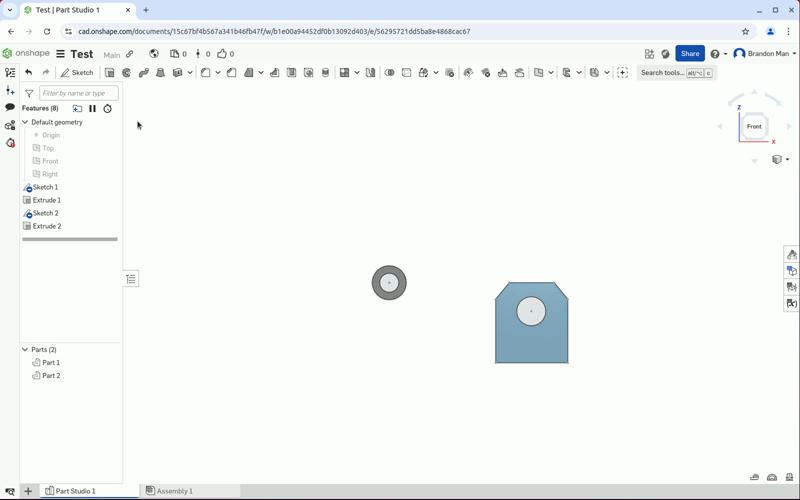
key(shift+h)
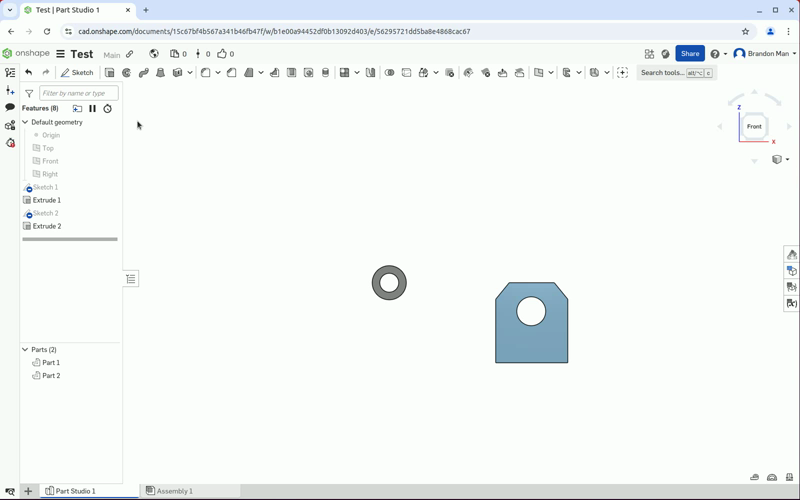
mouse_move(73, 189)
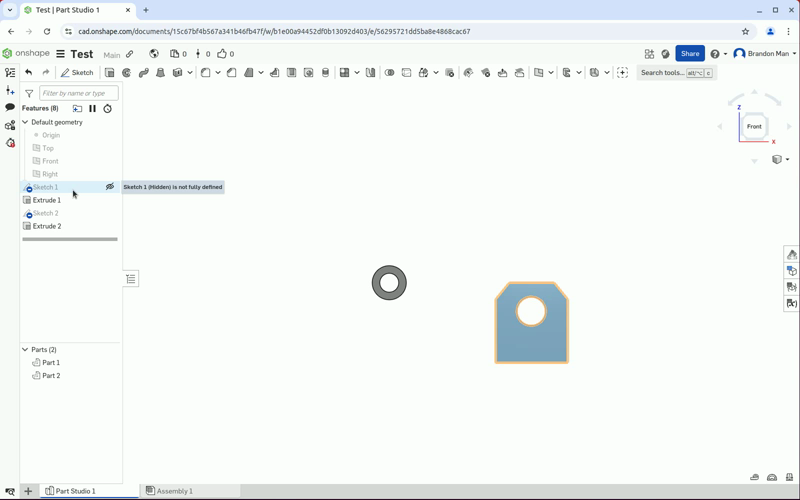
click(73, 189)
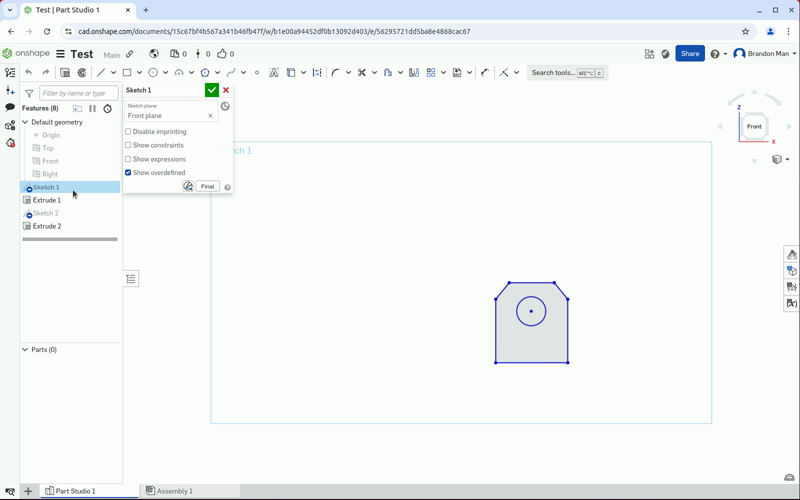
mouse_move(229, 92)
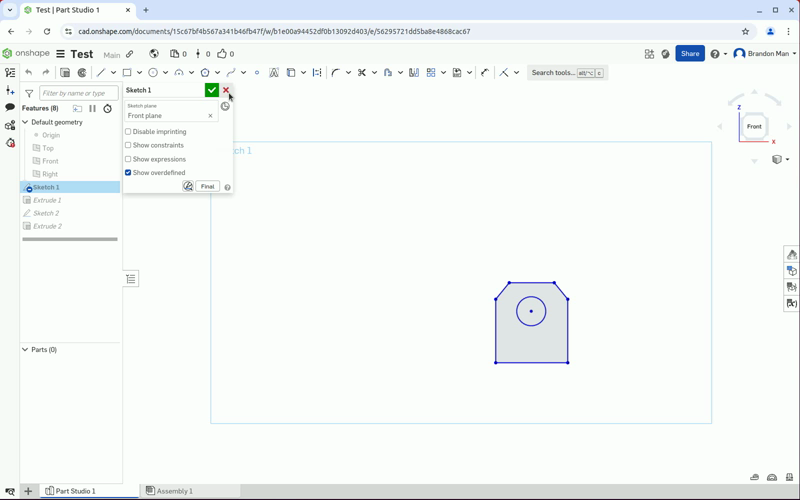
click(229, 92)
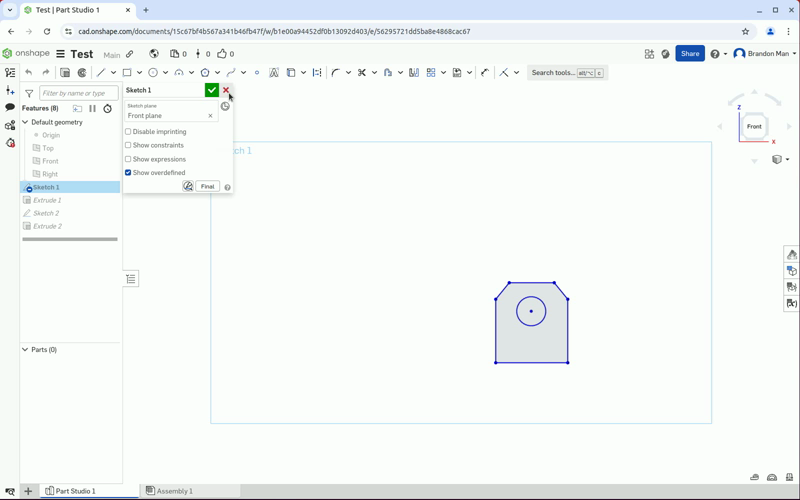
key(shift+s)
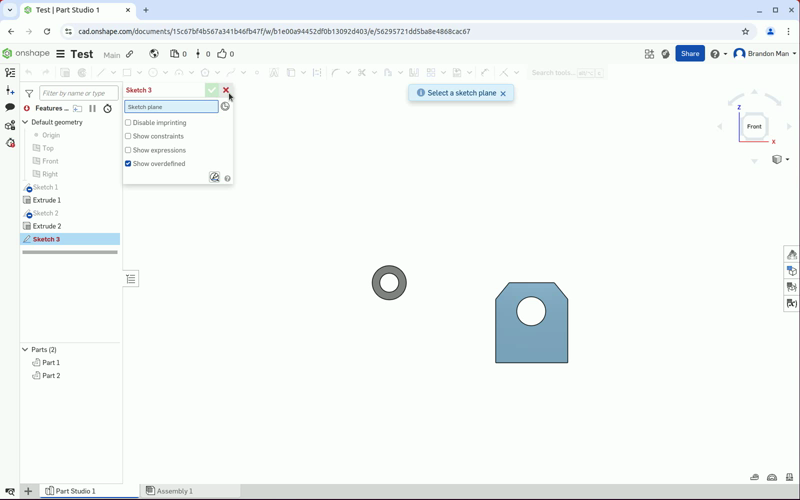
mouse_move(73, 163)
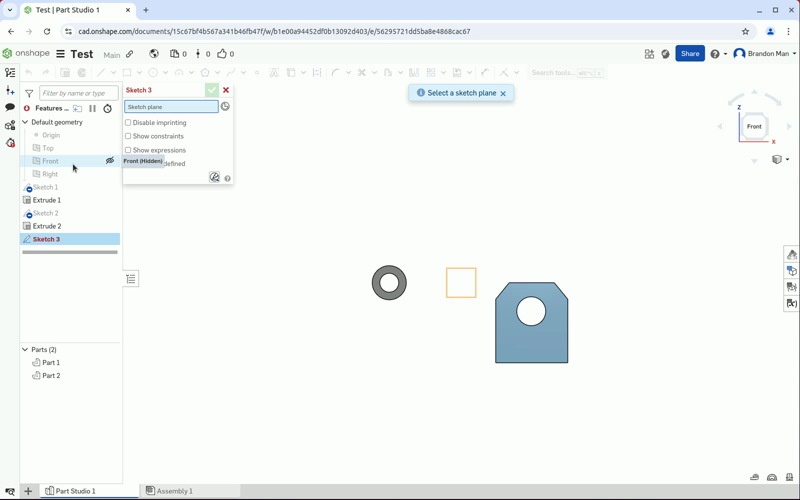
click(73, 163)
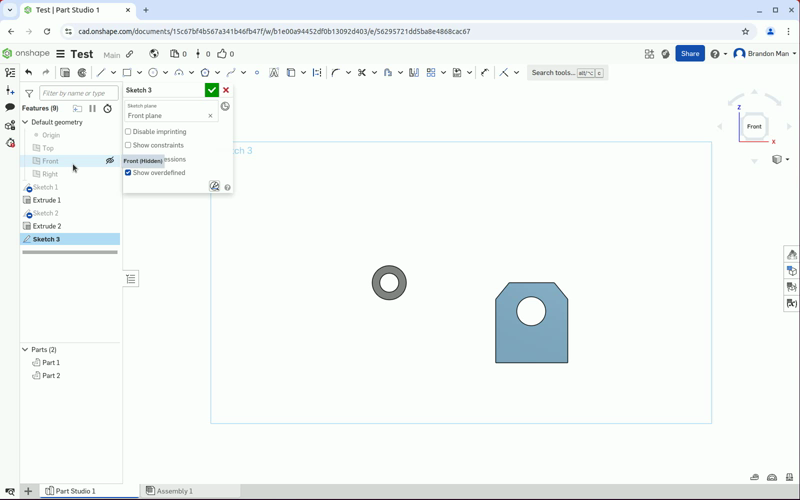
mouse_move(73, 352)
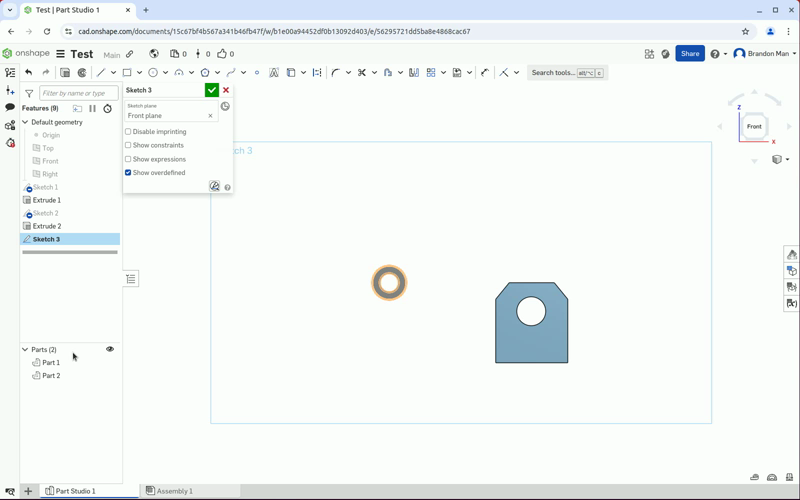
key(y)
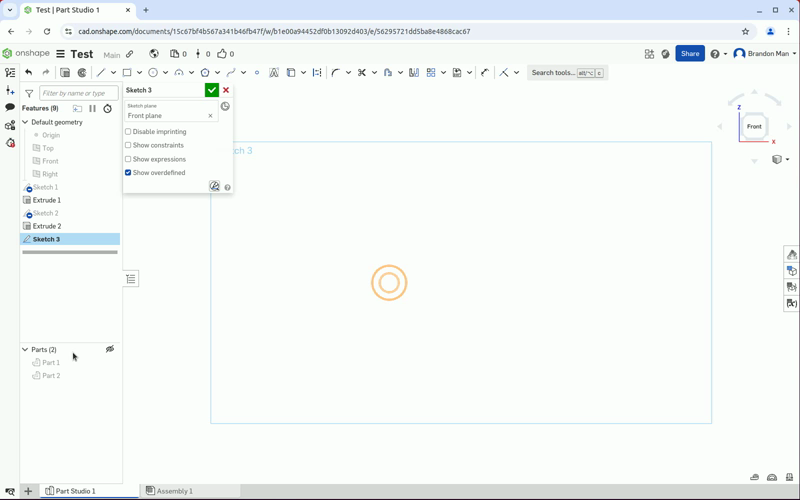
key(c)
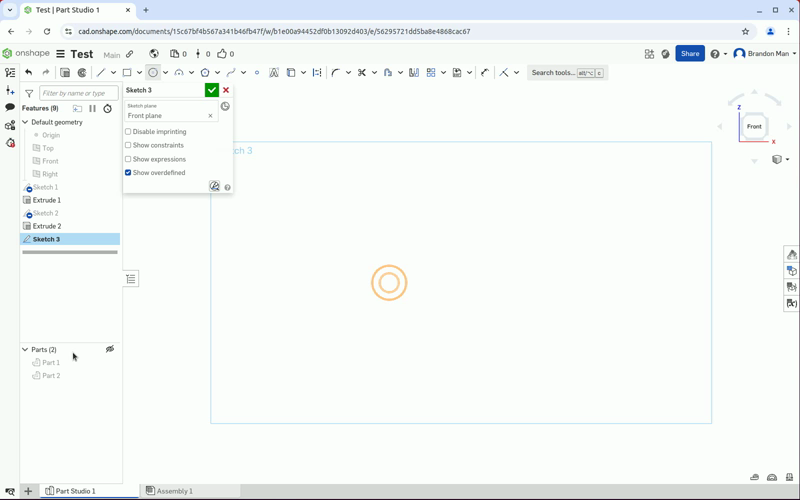
key_down(shift)
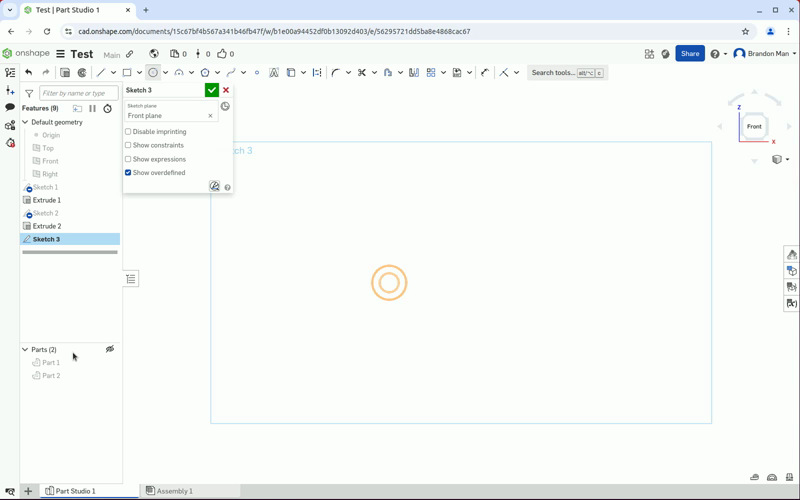
mouse_move(389, 282)
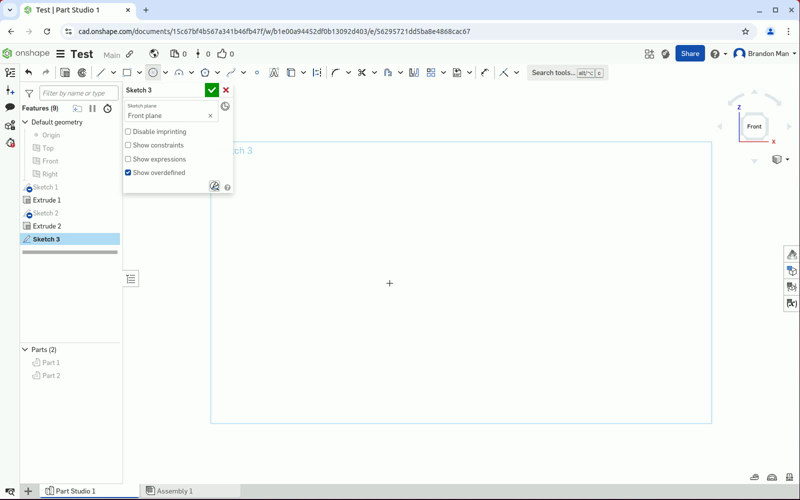
click(389, 282)
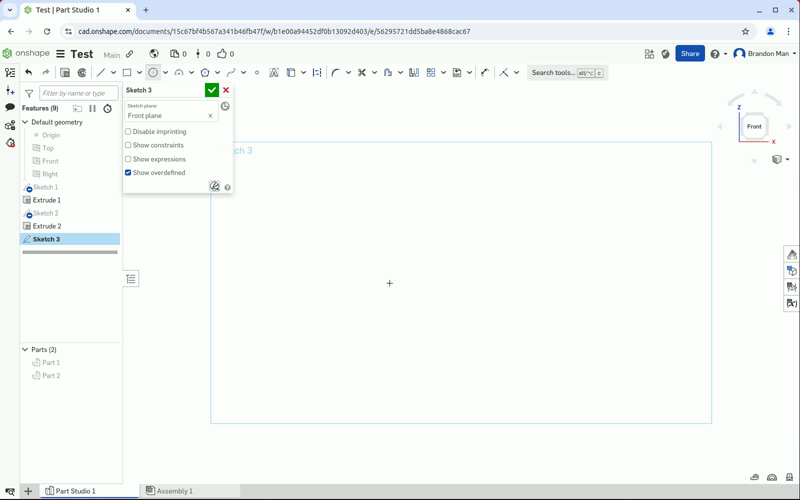
key_up(shift)
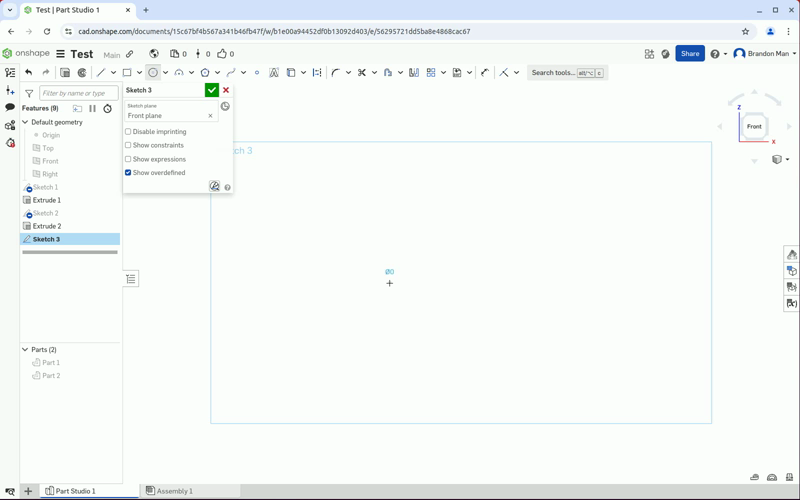
mouse_move(431, 282)
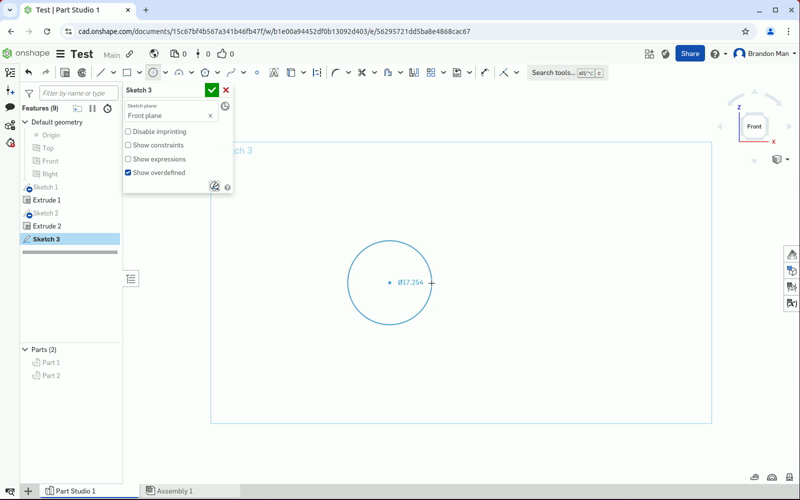
click(431, 282)
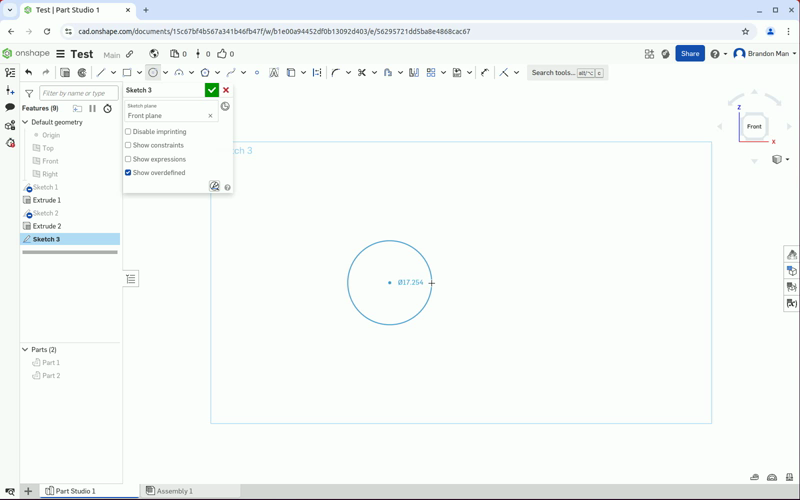
key(esc)
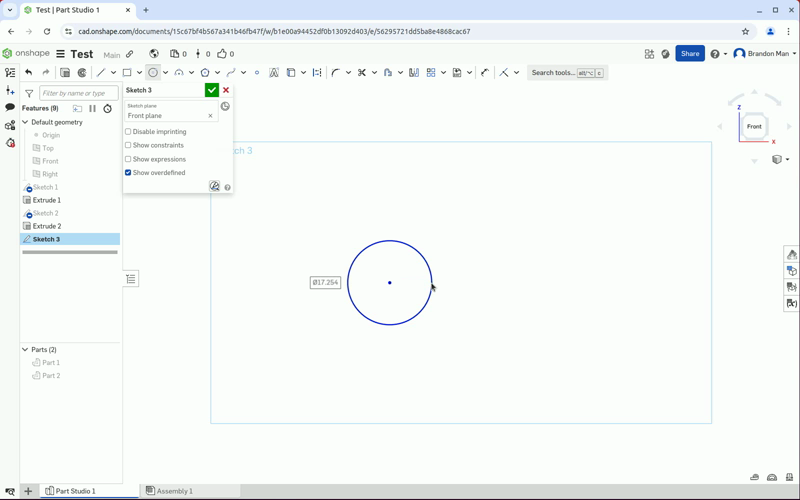
key(c)
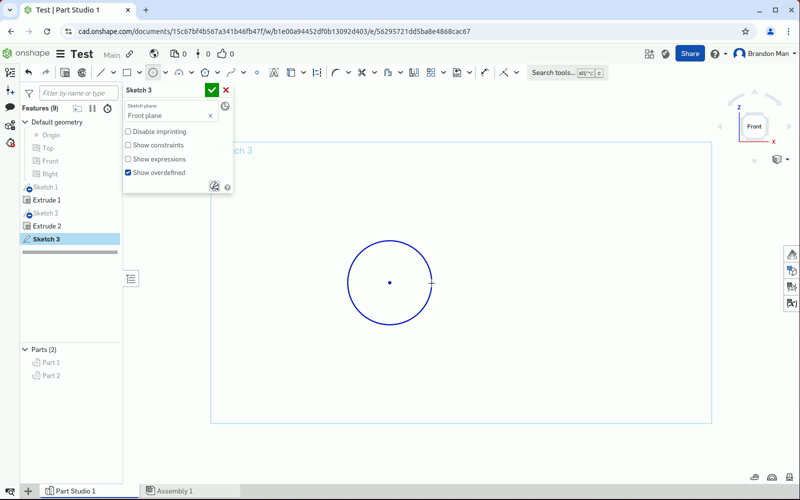
key_down(shift)
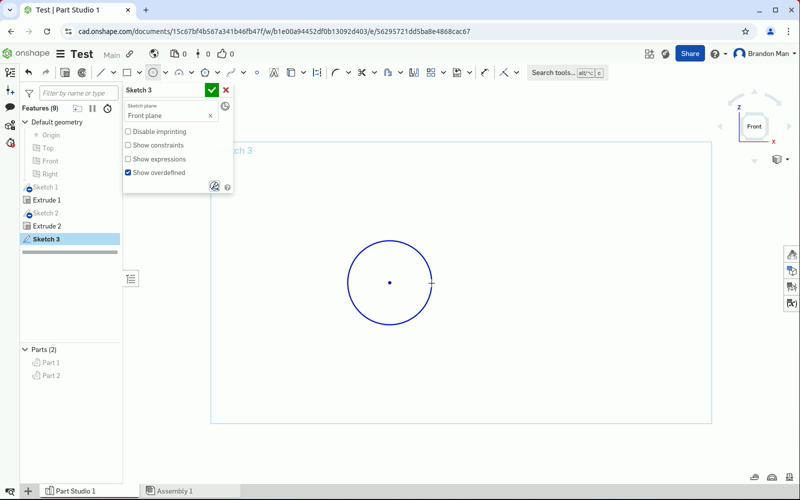
mouse_move(389, 282)
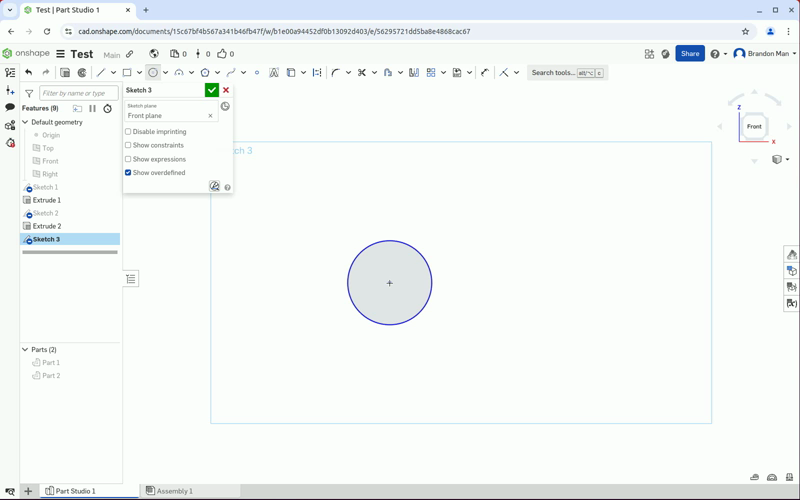
click(389, 282)
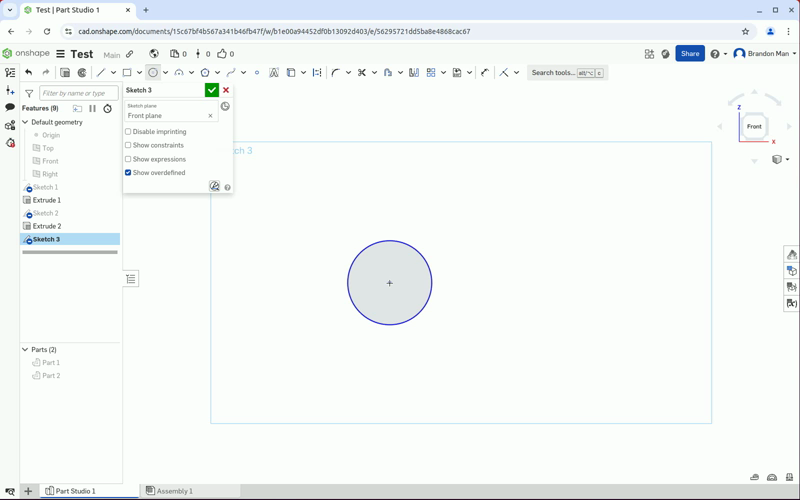
key_up(shift)
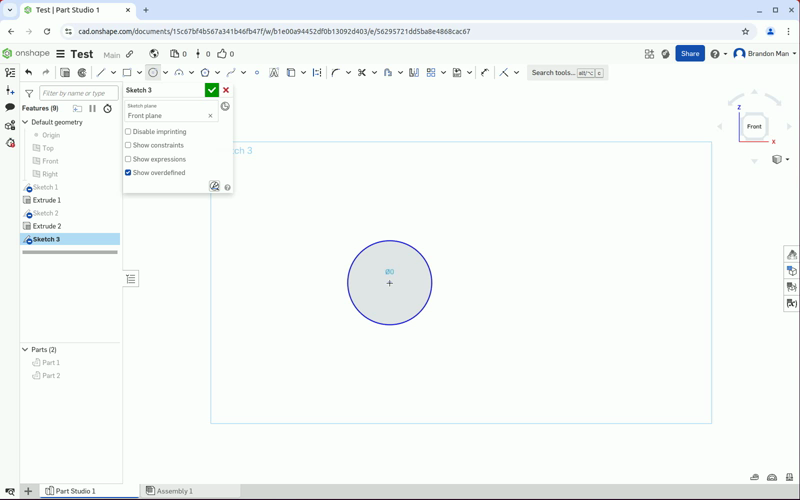
mouse_move(407, 282)
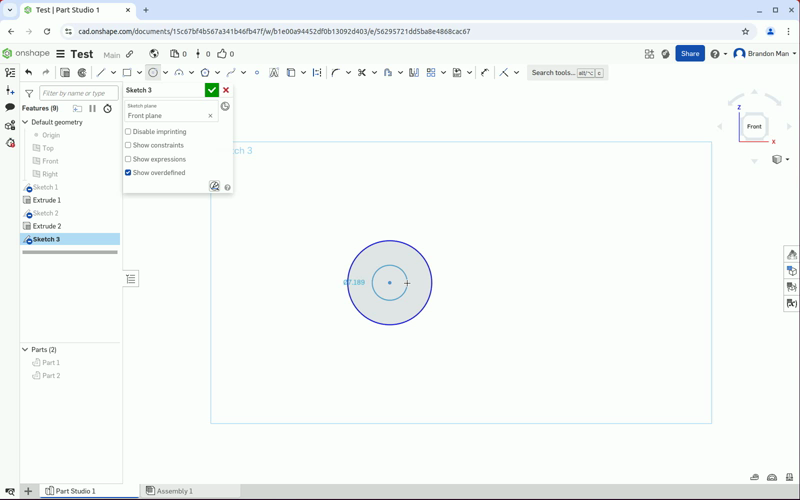
click(407, 282)
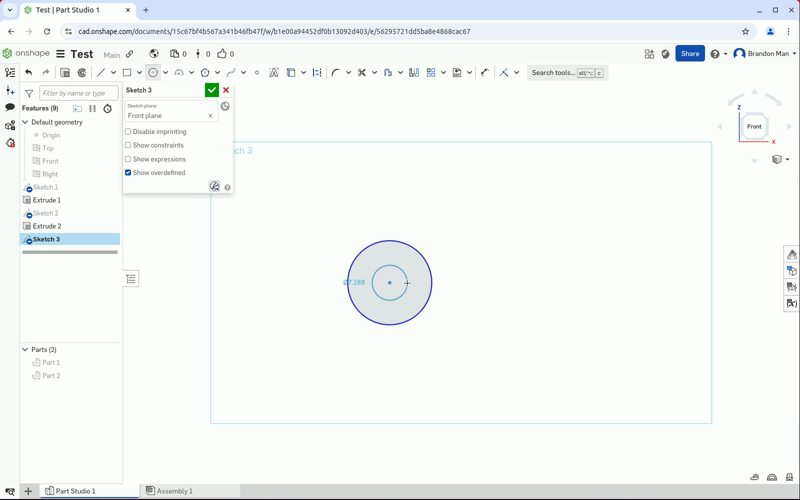
key(esc)
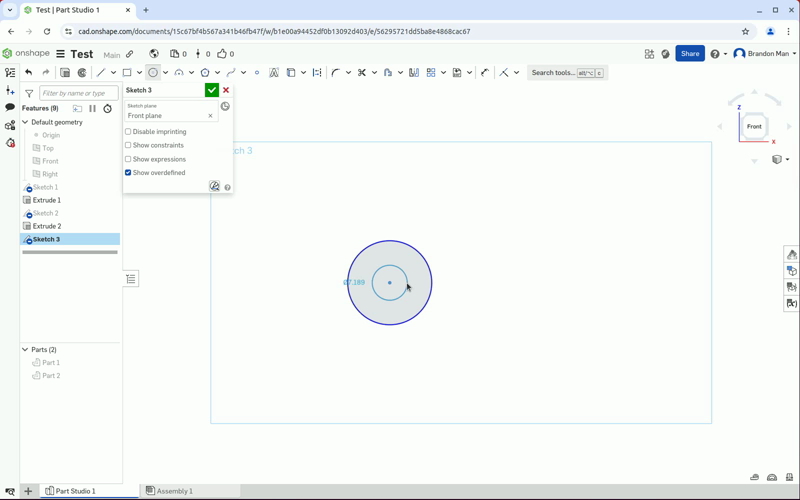
mouse_move(381, 263)
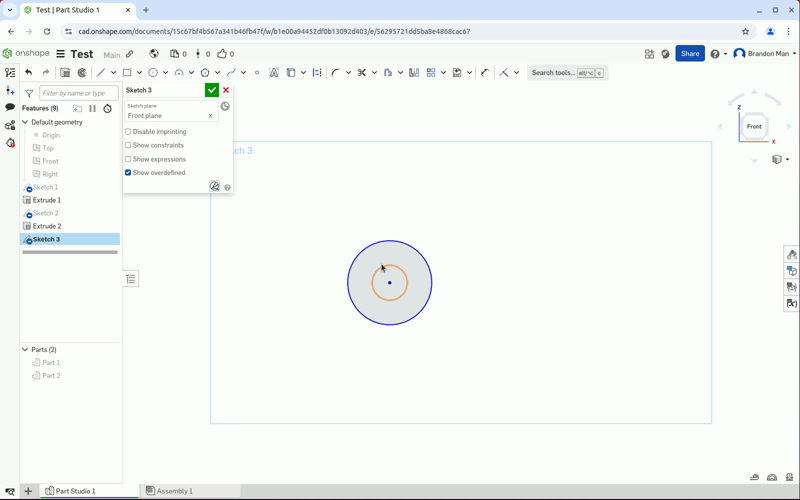
click(381, 263)
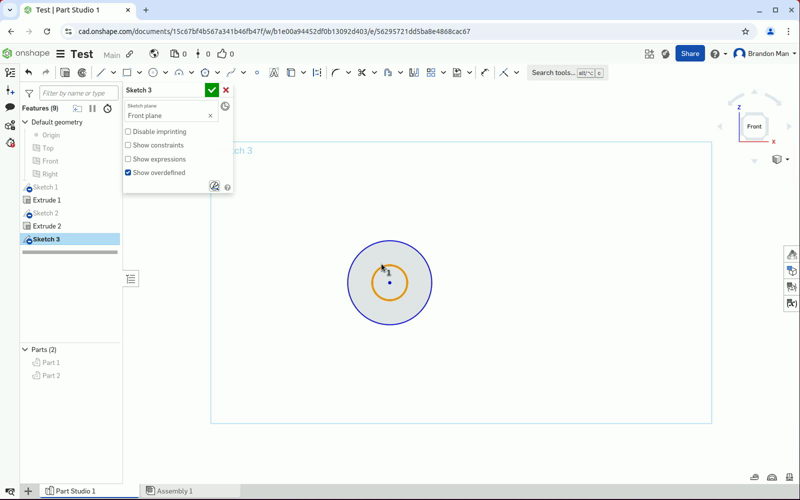
mouse_move(73, 352)
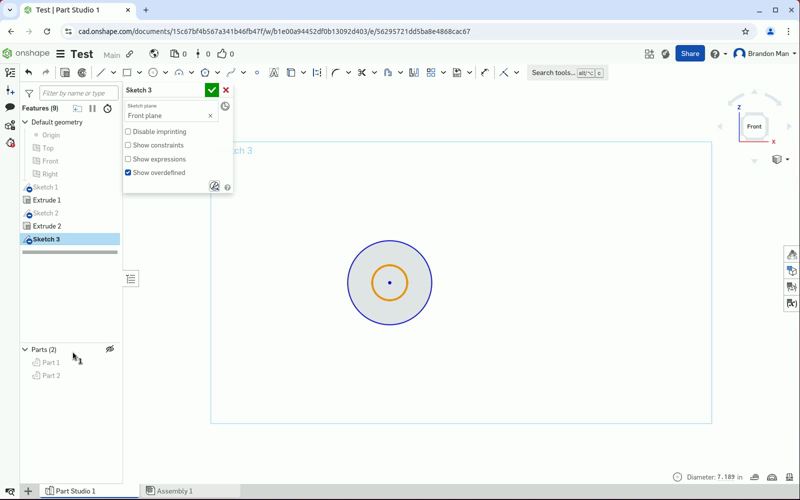
key(shift+y)
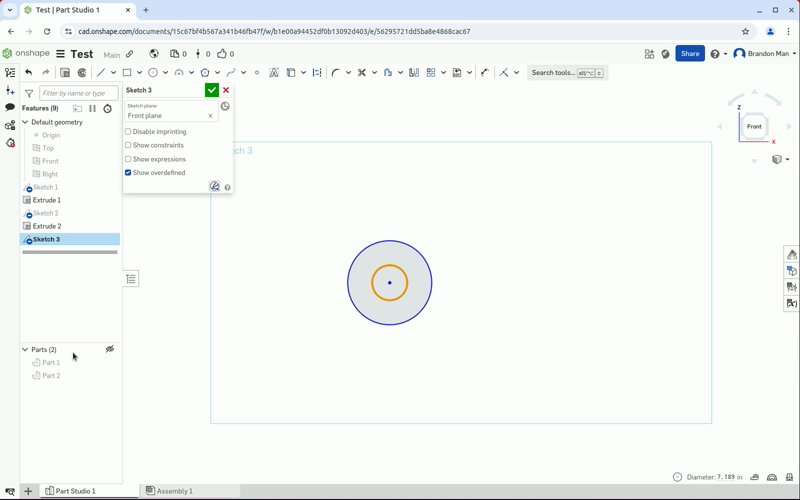
key(shift+e)
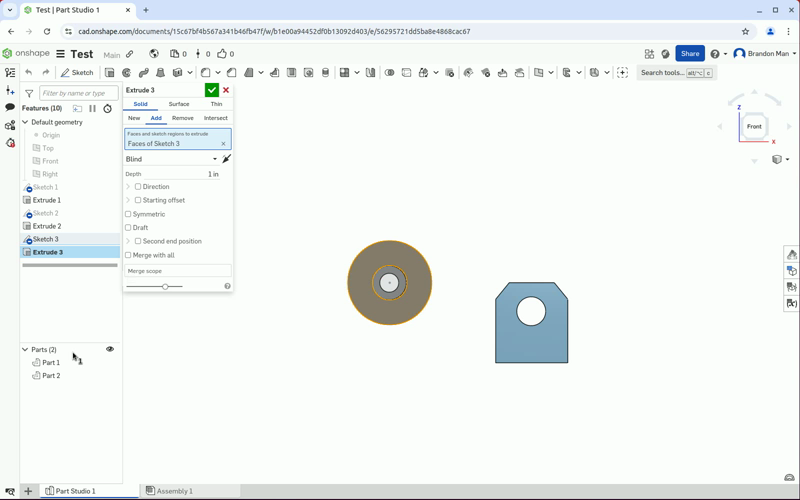
mouse_move(143, 106)
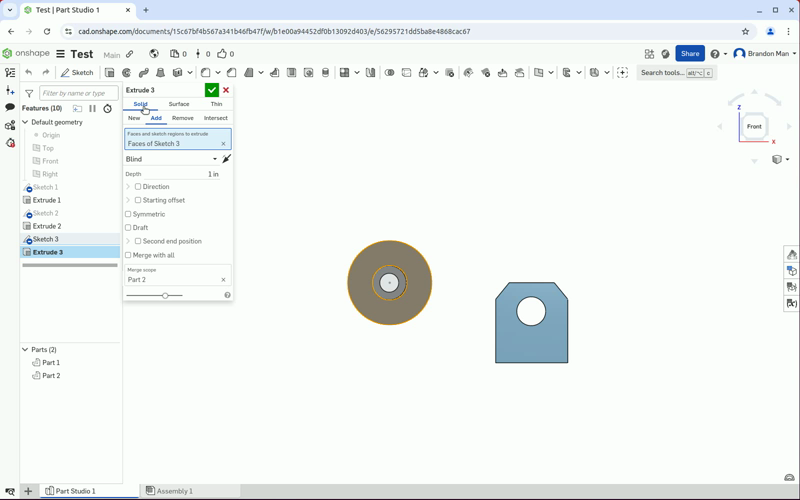
click(143, 106)
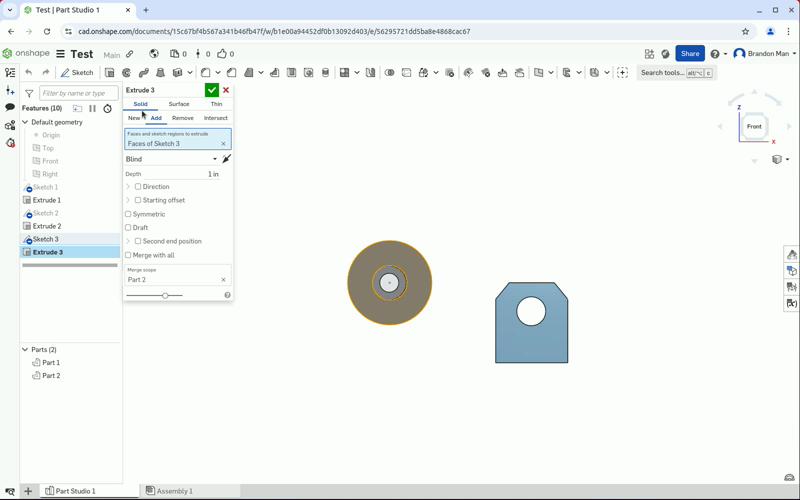
mouse_move(137, 120)
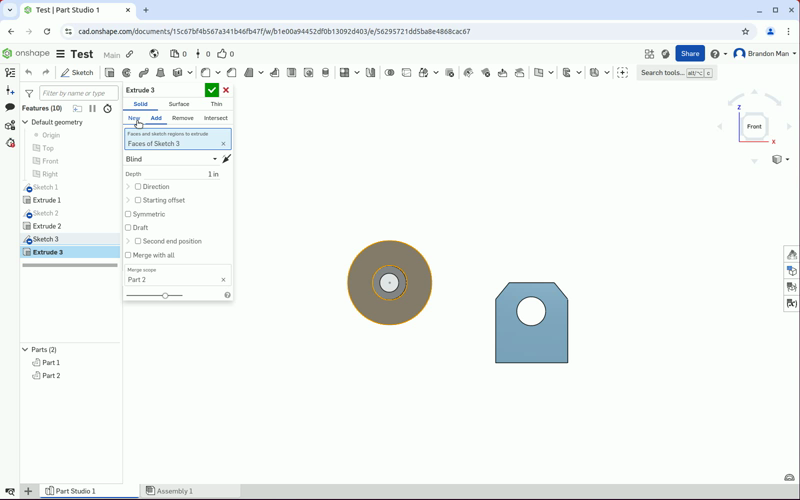
click(137, 120)
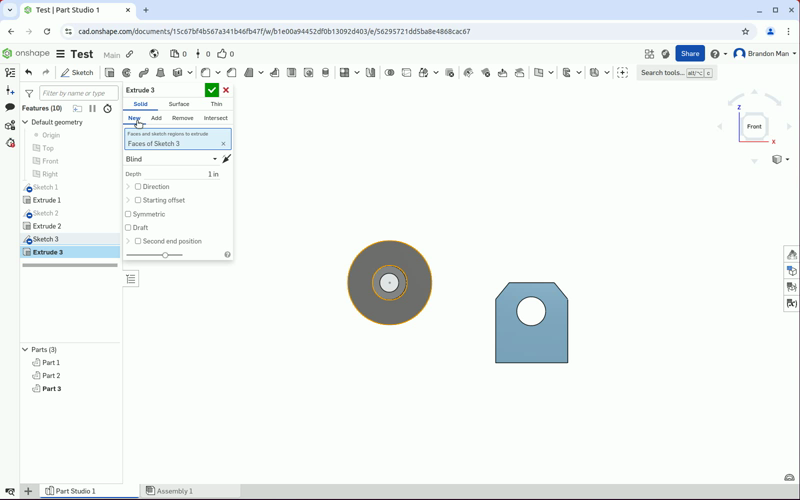
key(tab, 4)
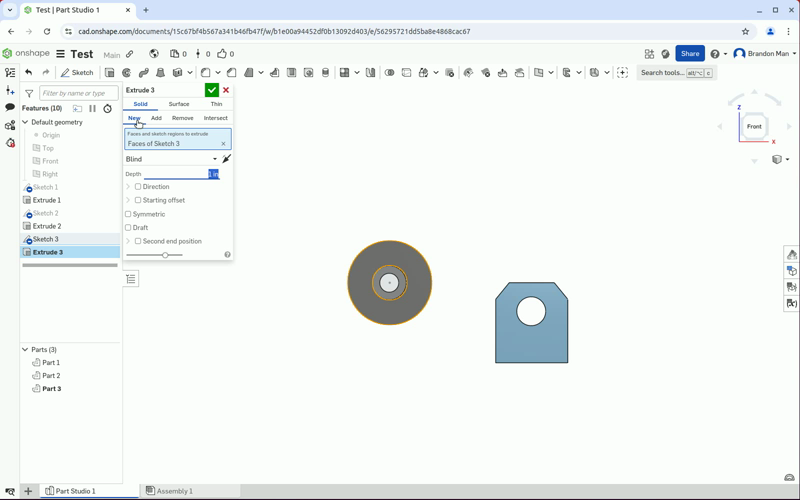
text(4.333)
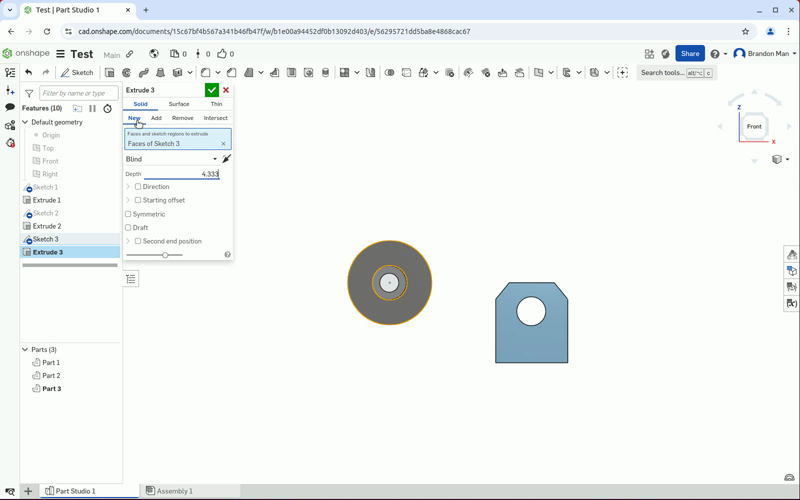
key(enter)
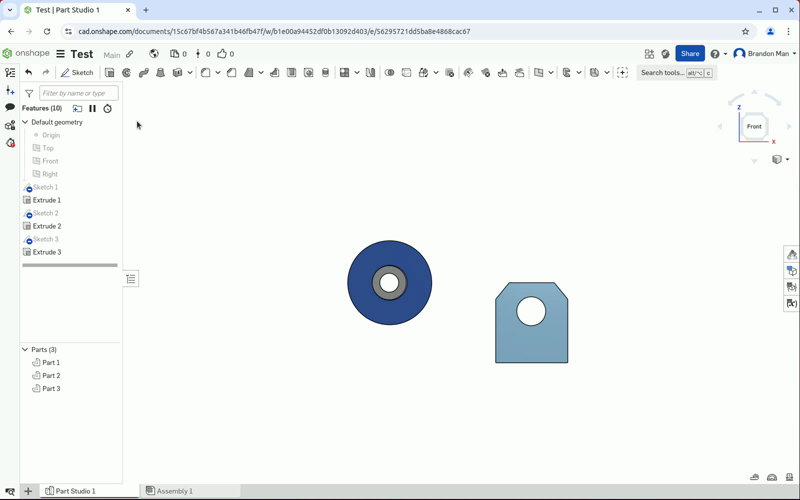
key(shift+h)
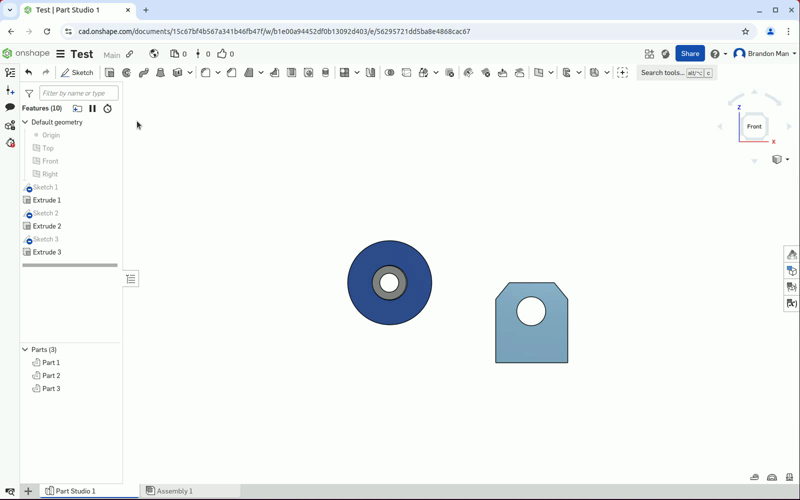
key(shift+h)
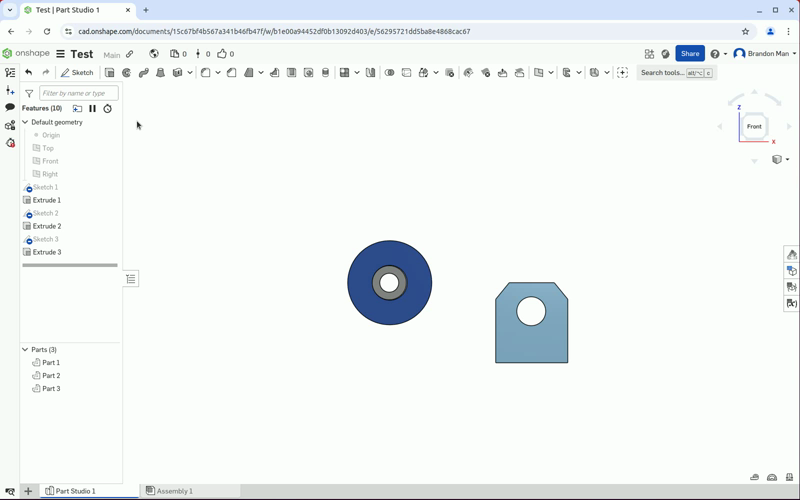
mouse_move(73, 189)
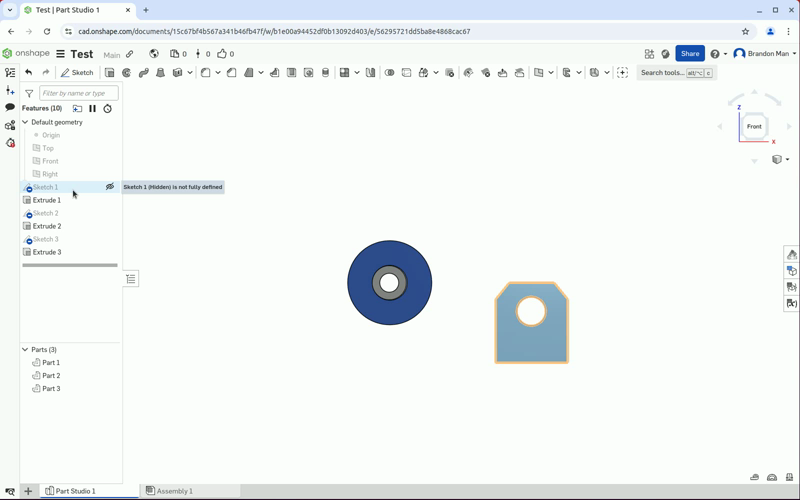
click(73, 189)
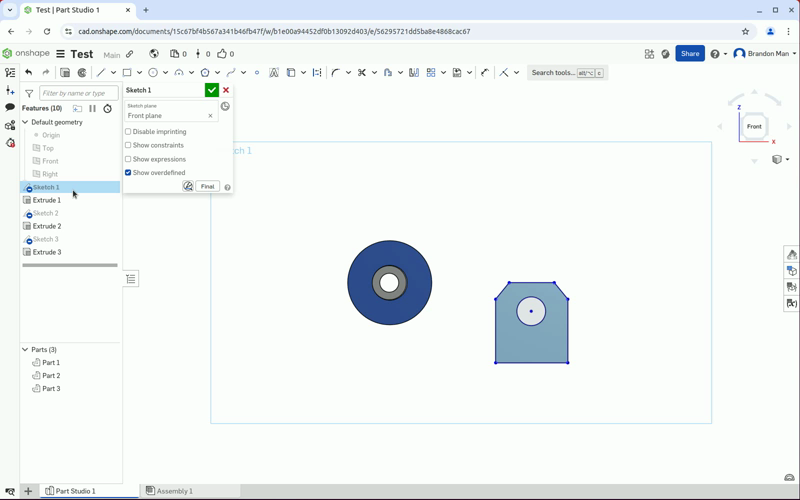
mouse_move(229, 92)
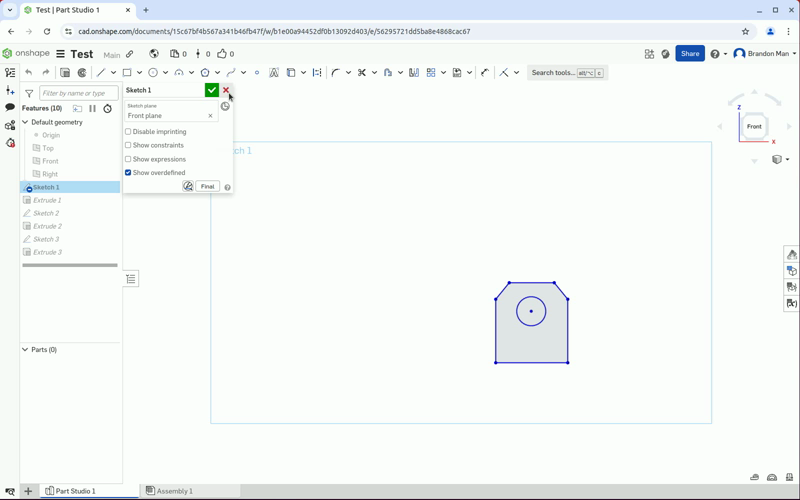
click(229, 92)
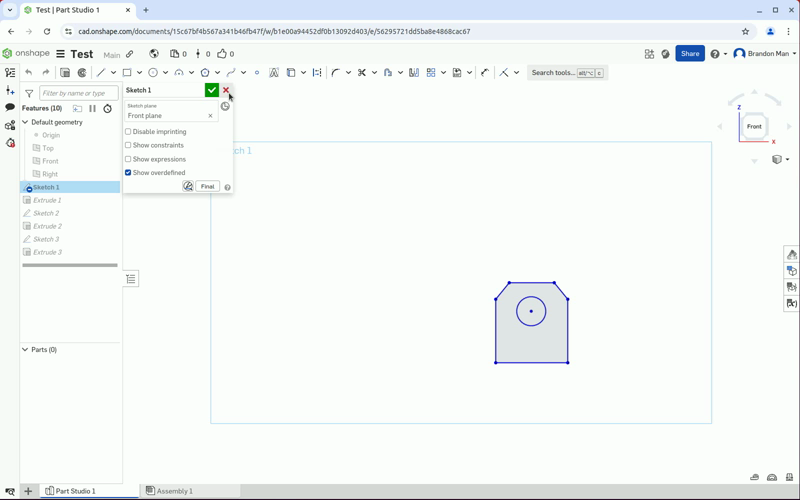
key(shift+s)
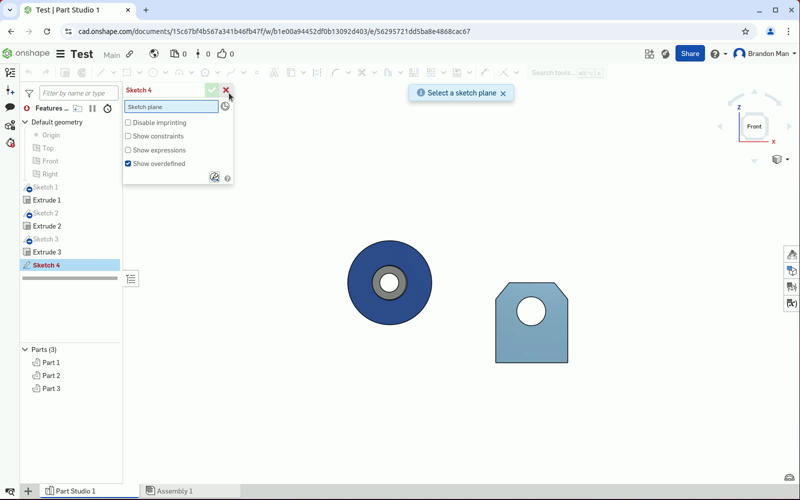
mouse_move(73, 163)
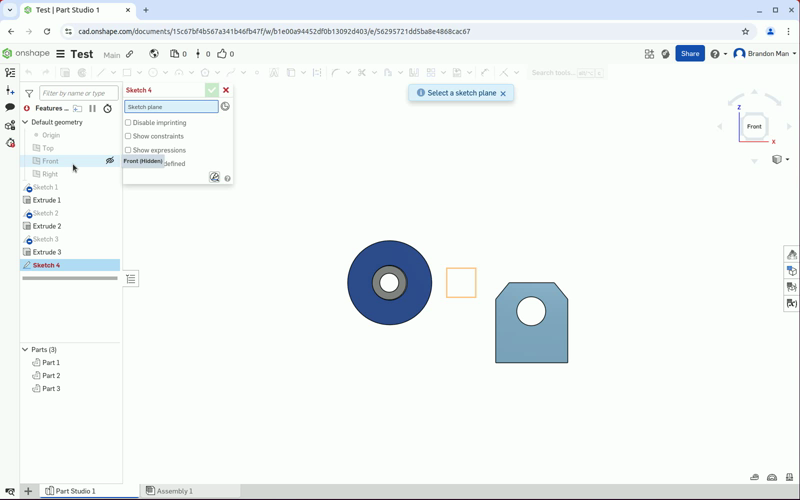
click(73, 163)
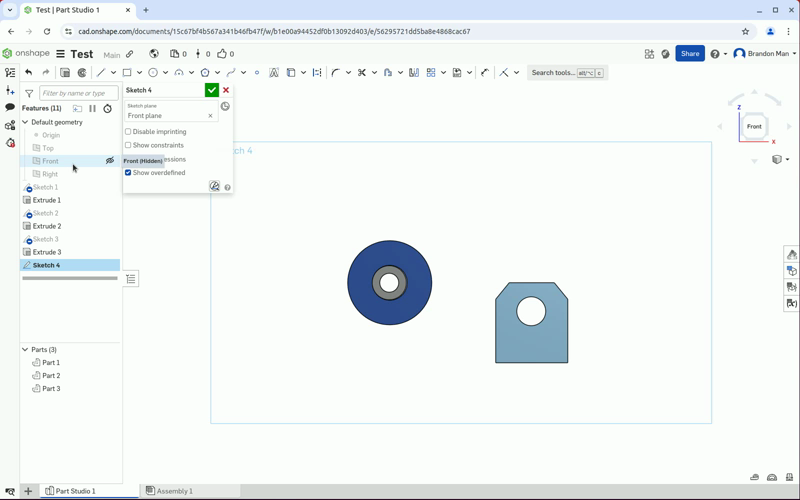
mouse_move(73, 352)
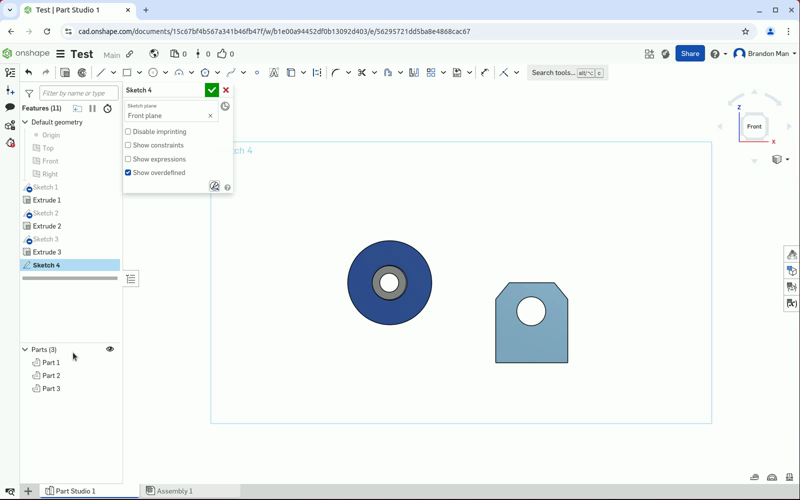
key(y)
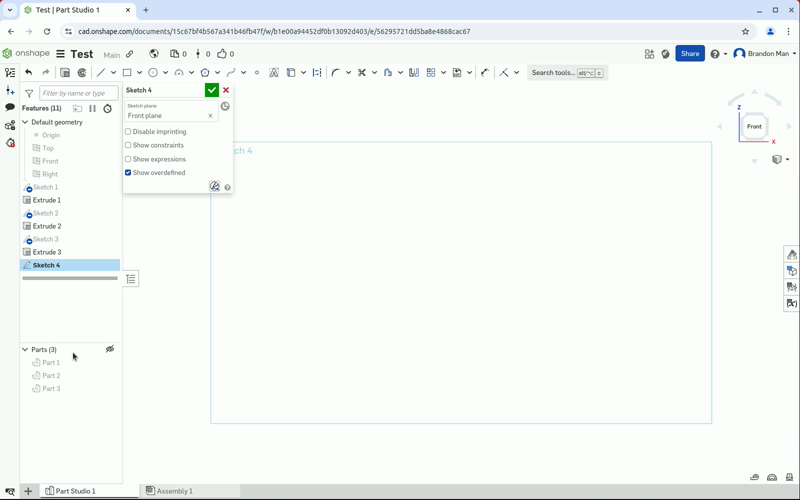
key(c)
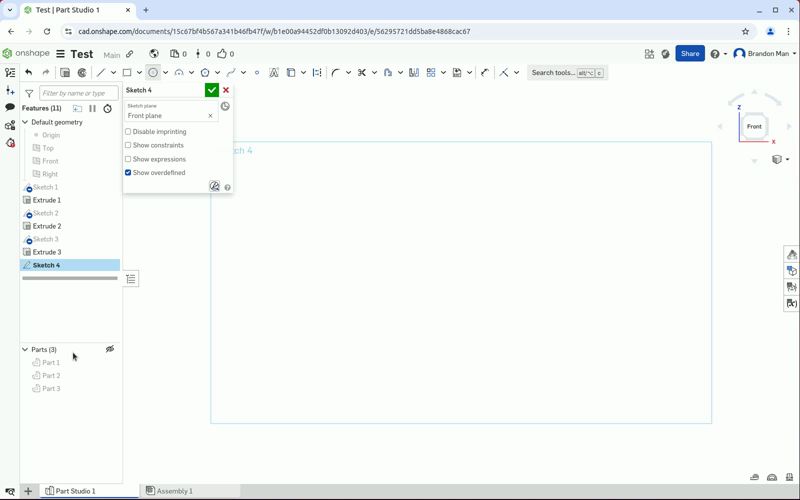
key_down(shift)
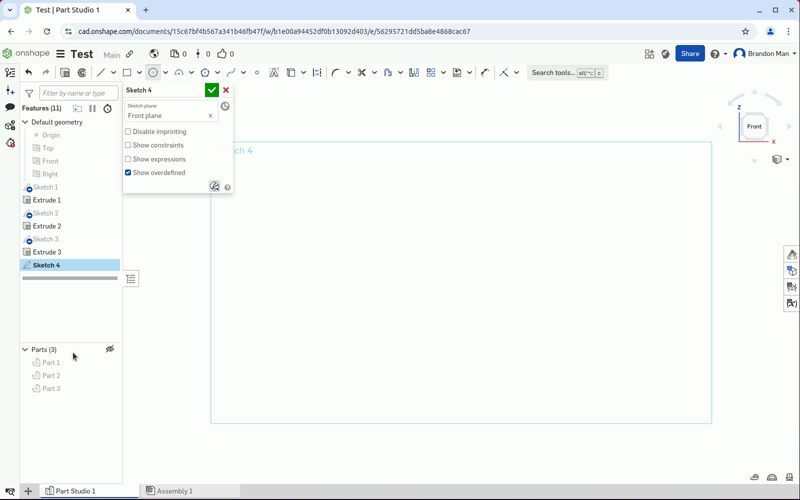
mouse_move(389, 282)
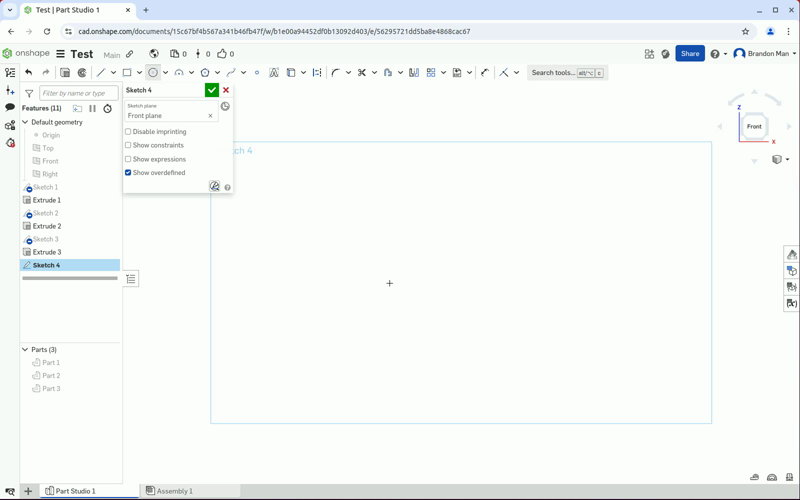
click(389, 282)
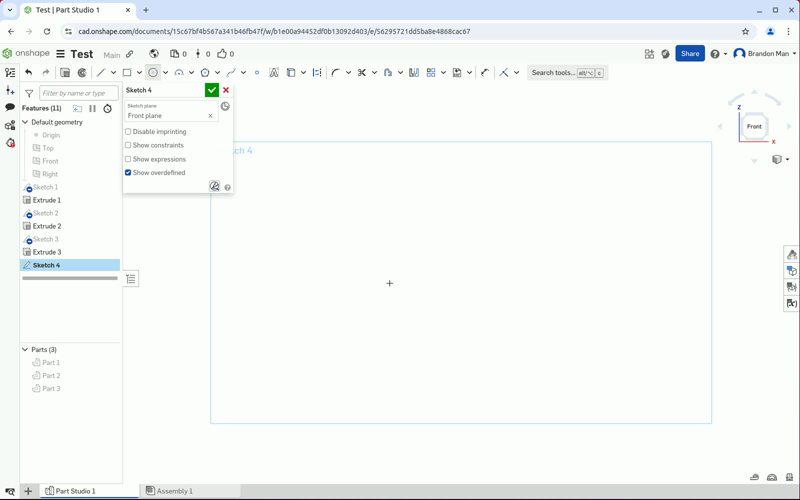
key_up(shift)
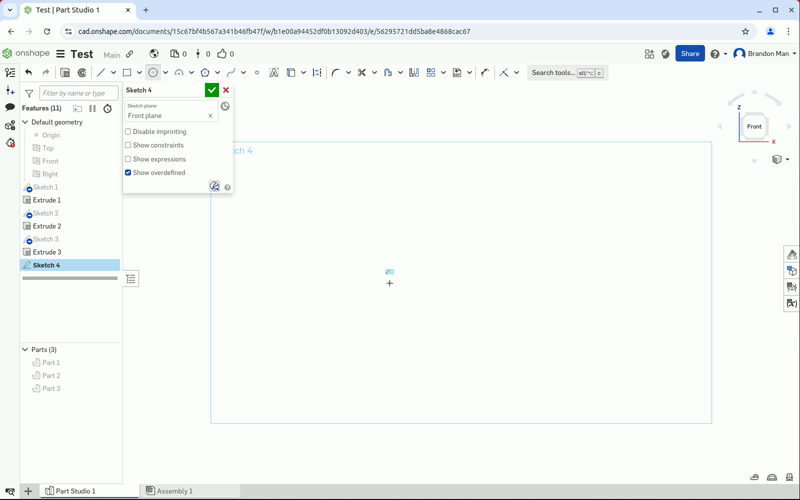
mouse_move(399, 282)
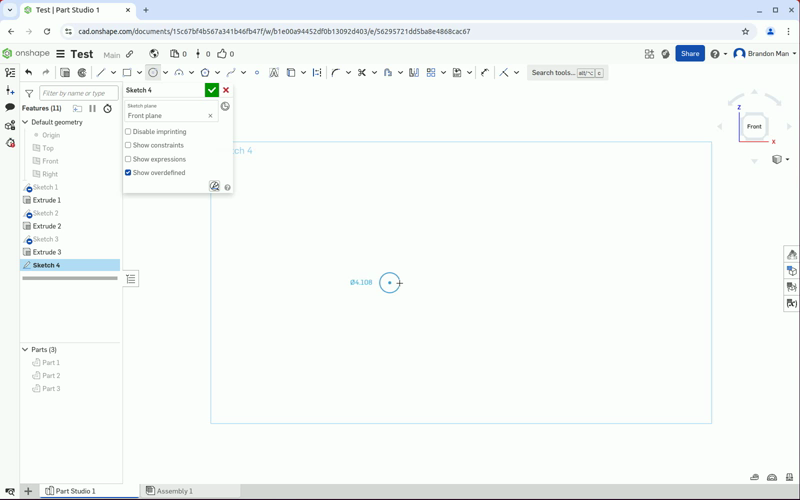
click(399, 282)
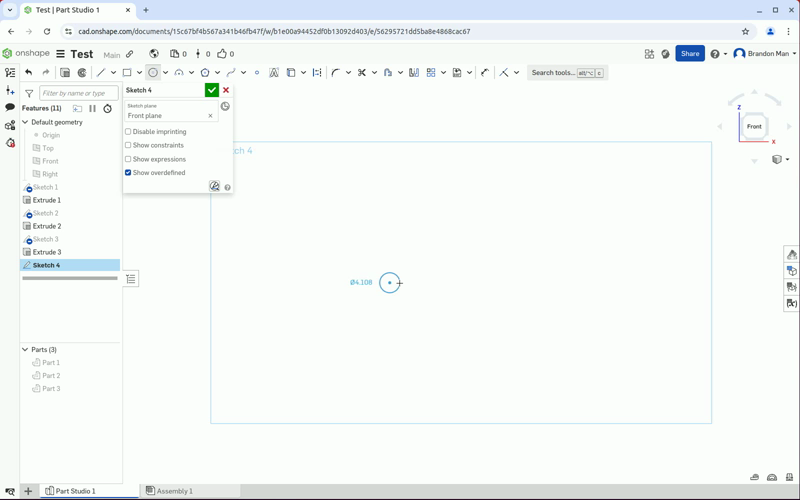
key(esc)
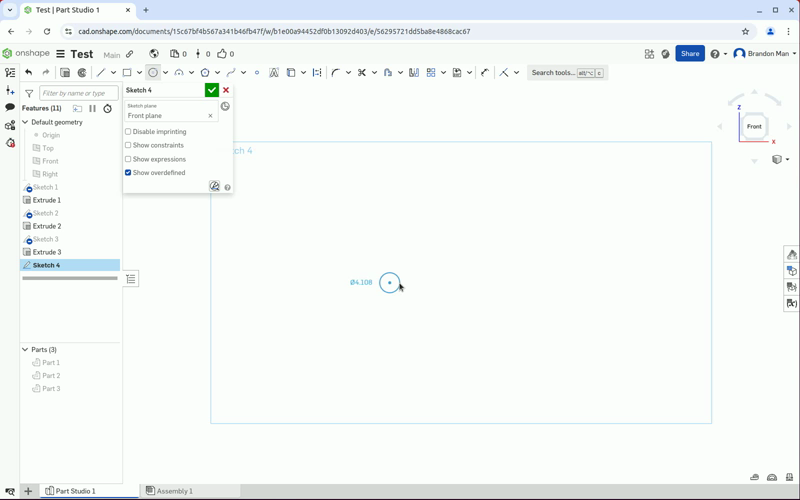
mouse_move(392, 288)
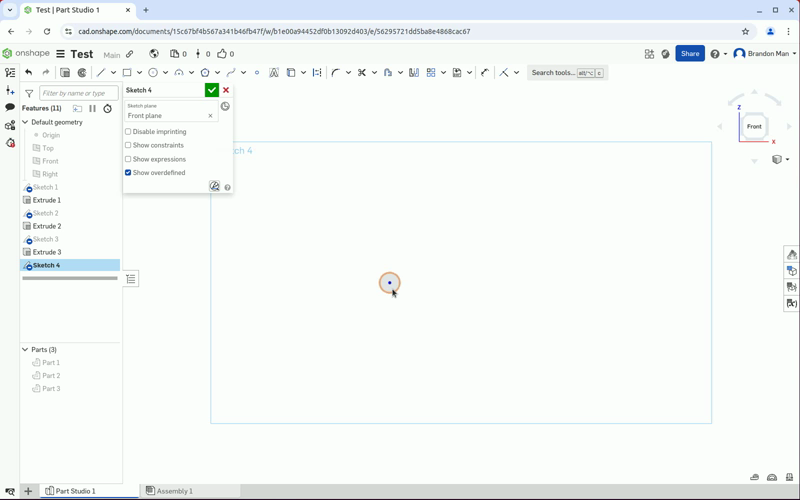
scroll(6)
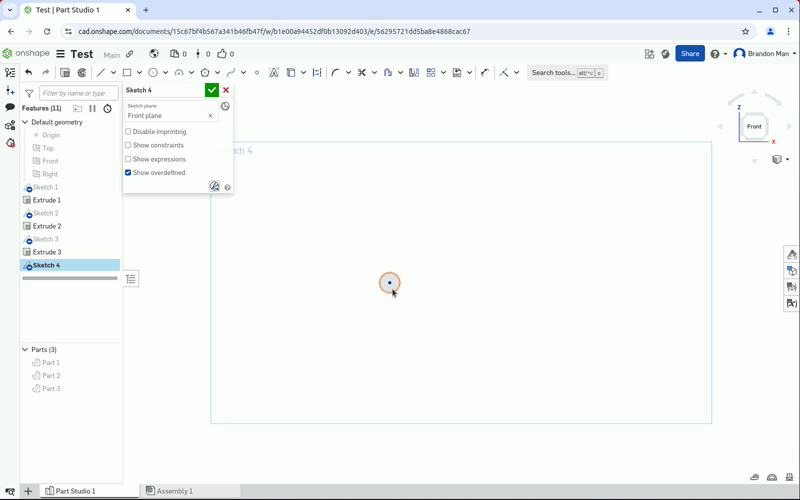
scroll(6)
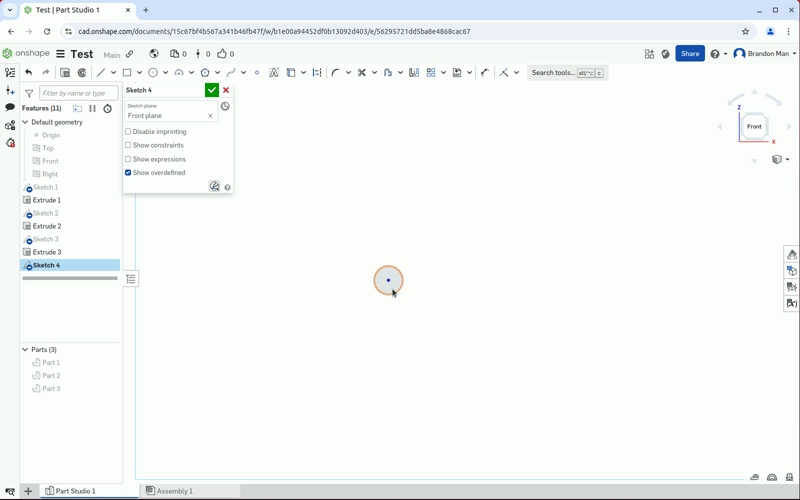
scroll(6)
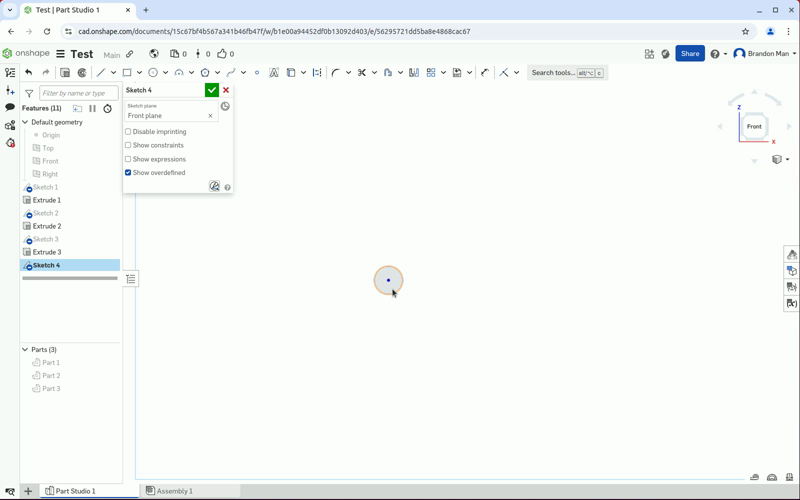
scroll(6)
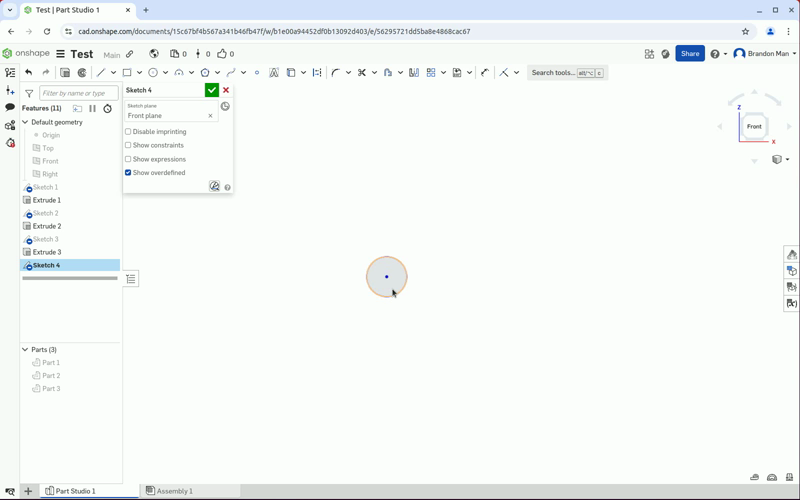
scroll(6)
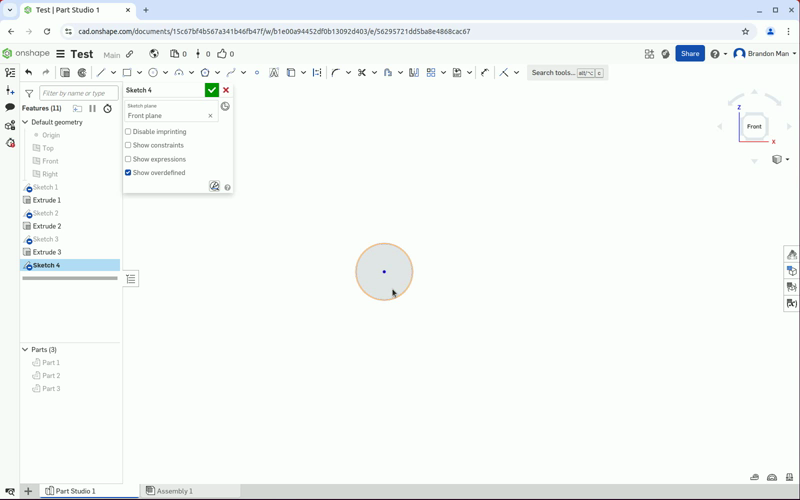
scroll(6)
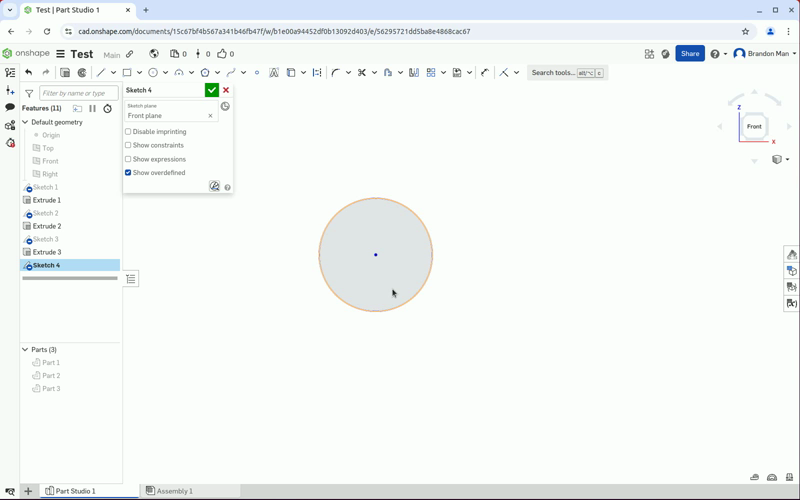
scroll(6)
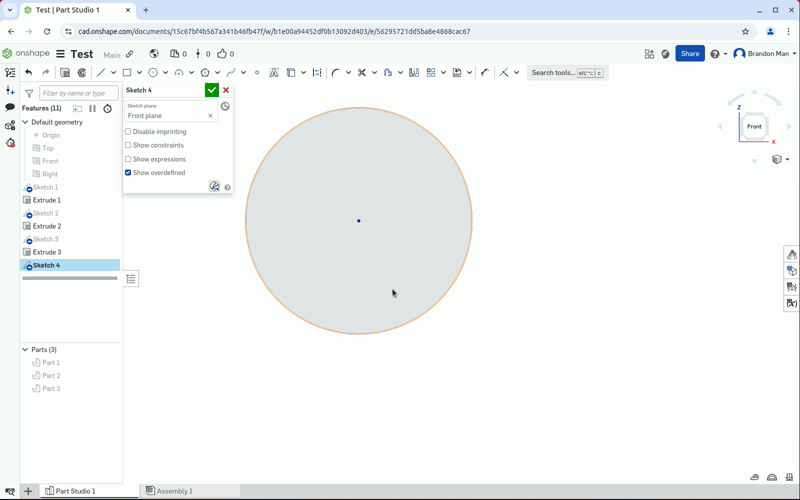
click(392, 288)
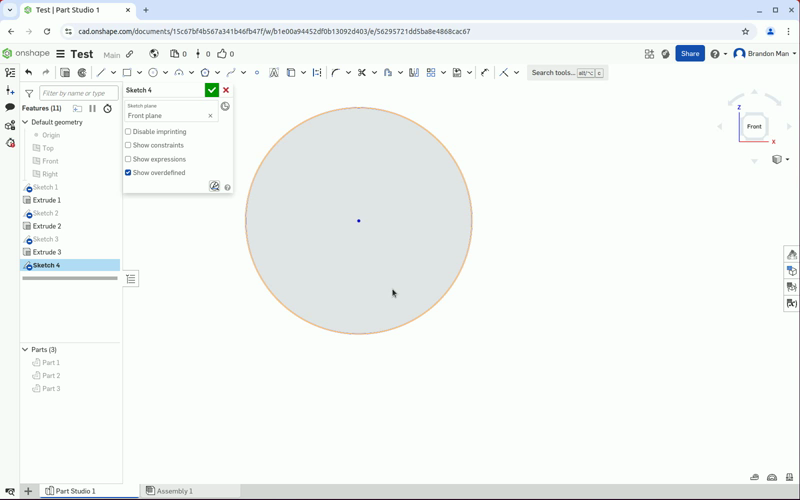
scroll(-6)
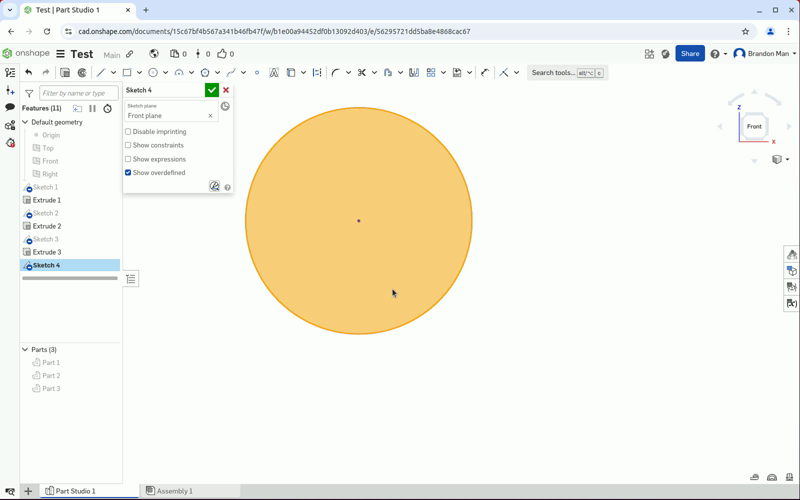
scroll(-6)
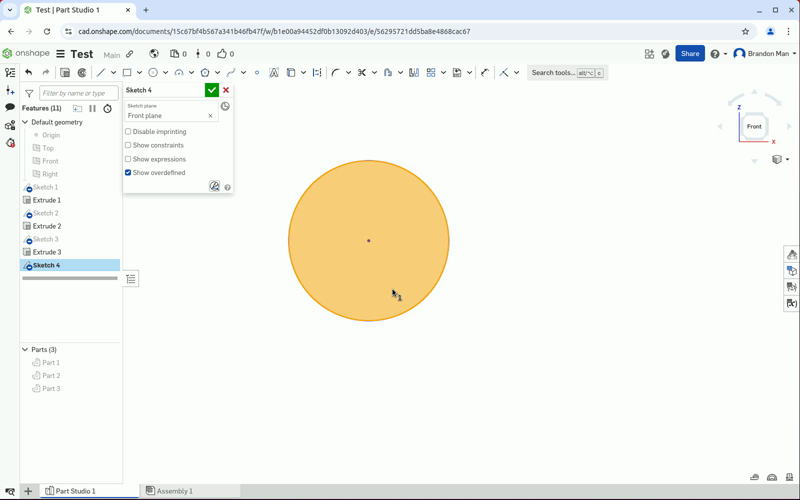
scroll(-6)
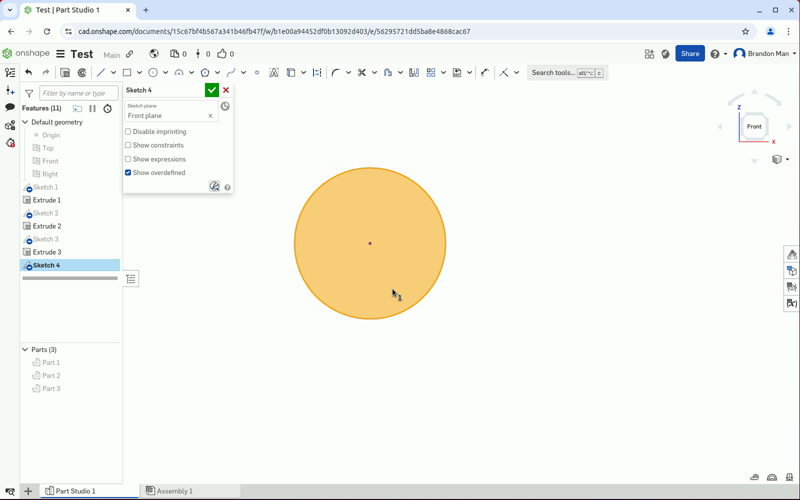
scroll(-6)
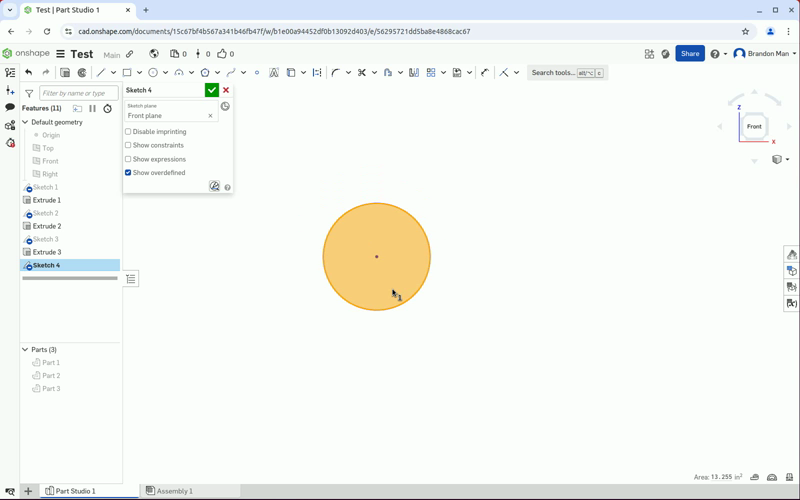
scroll(-6)
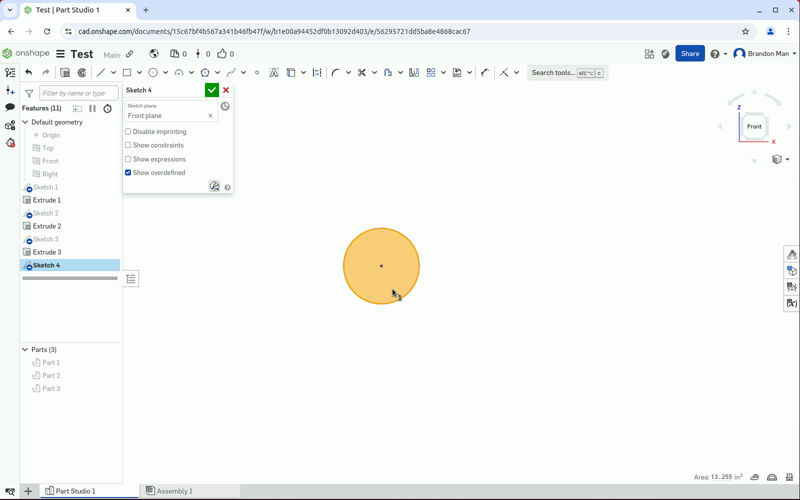
scroll(-6)
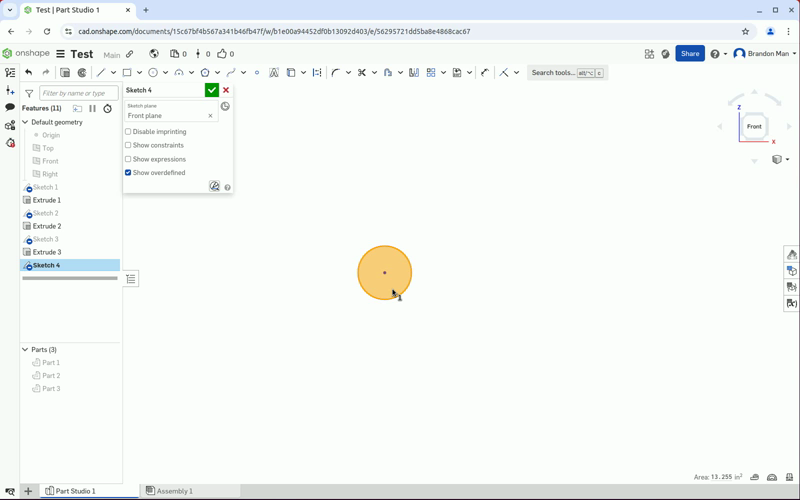
scroll(-6)
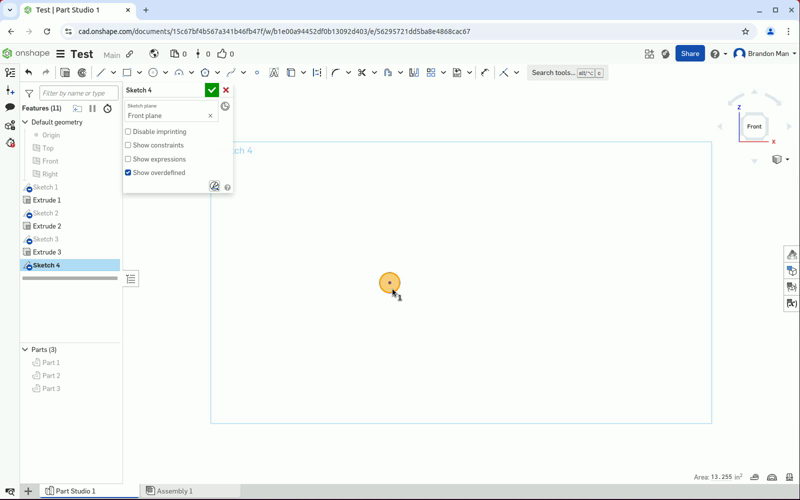
mouse_move(73, 352)
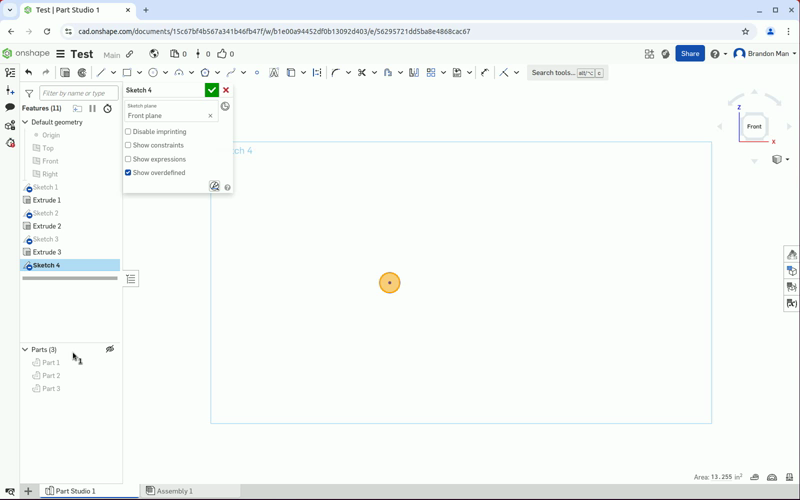
key(shift+y)
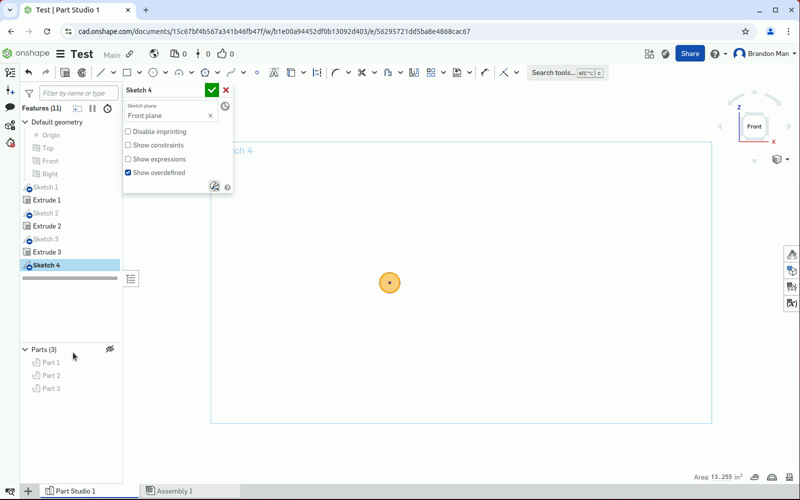
key(shift+e)
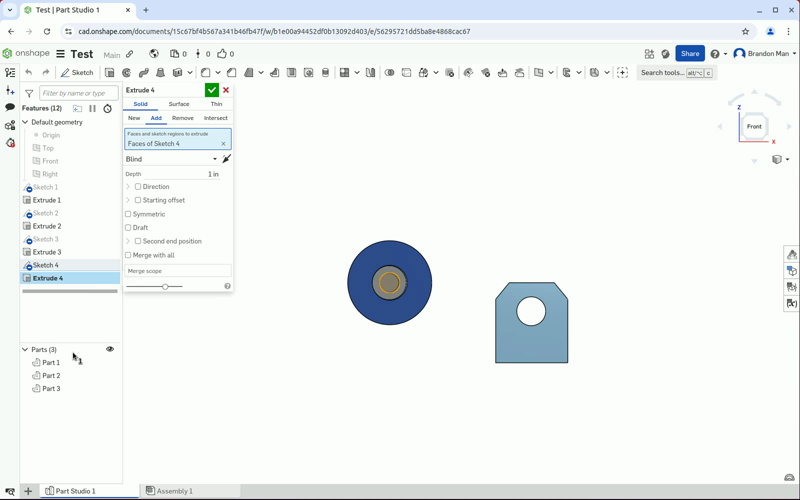
mouse_move(143, 106)
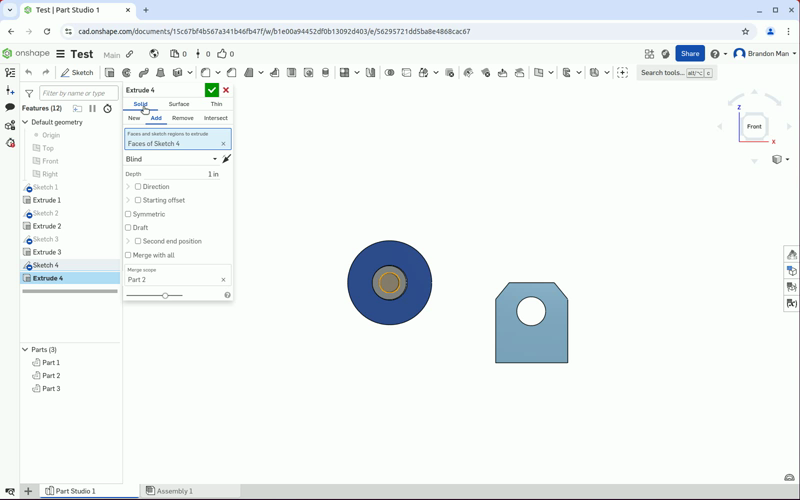
click(143, 106)
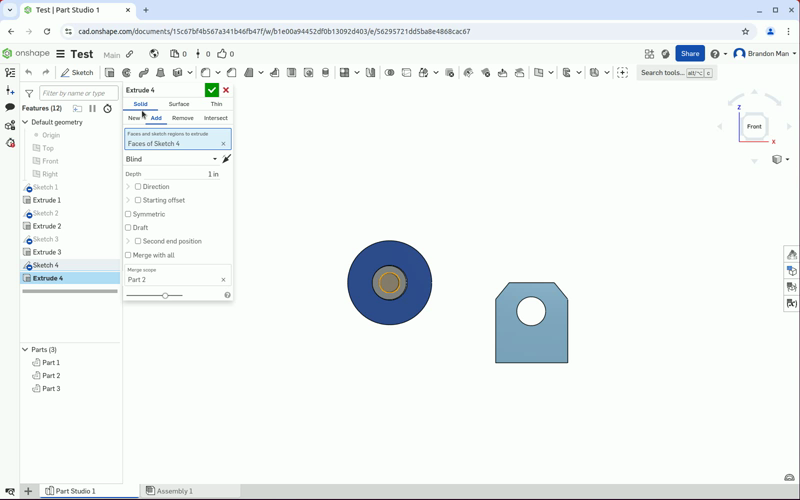
mouse_move(137, 120)
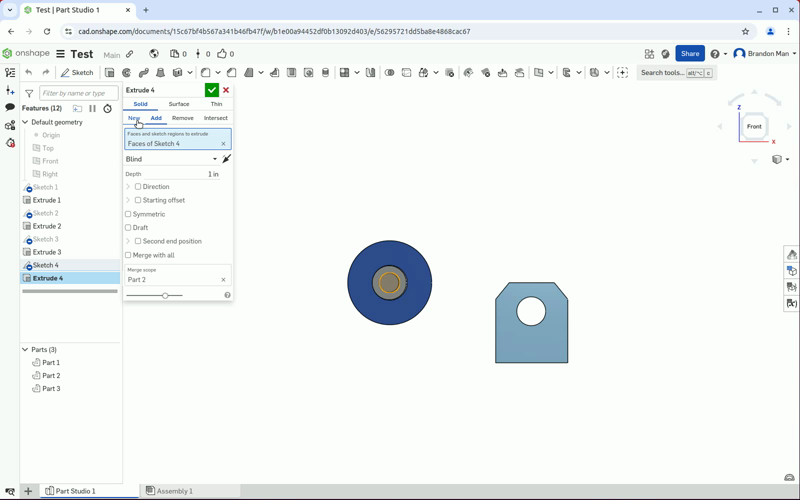
click(137, 120)
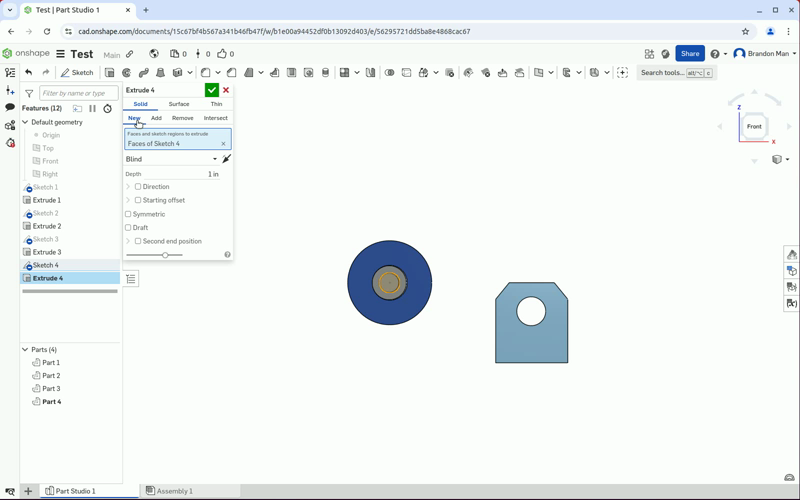
key(tab, 4)
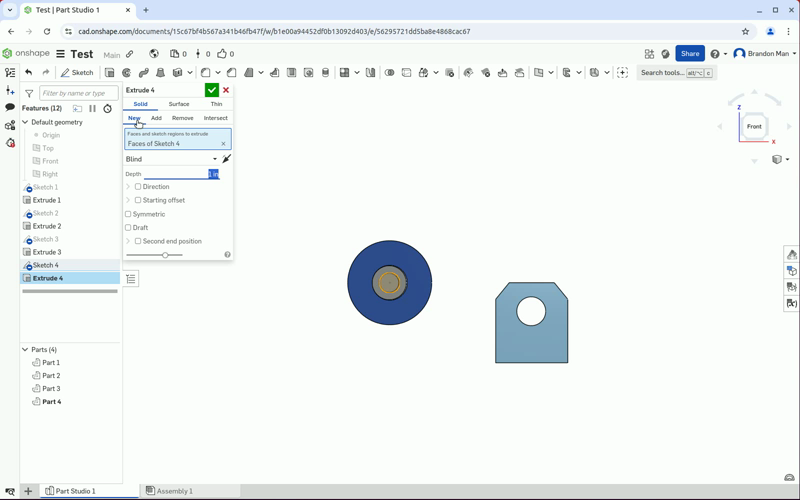
text(21.664)
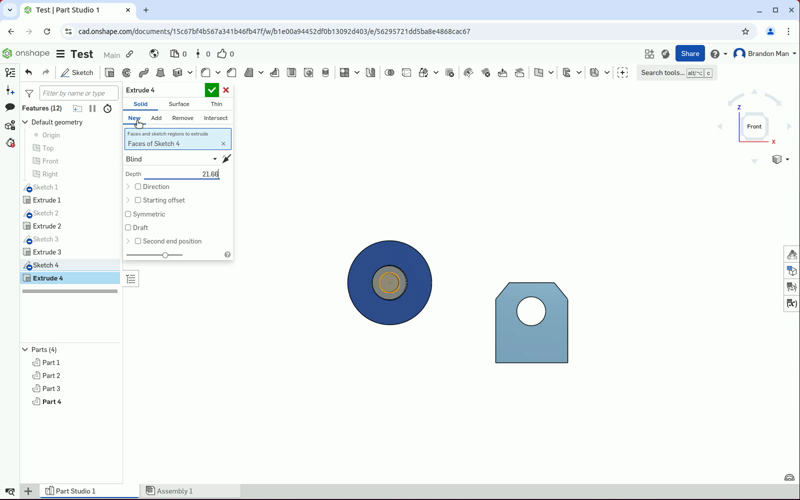
key(enter)
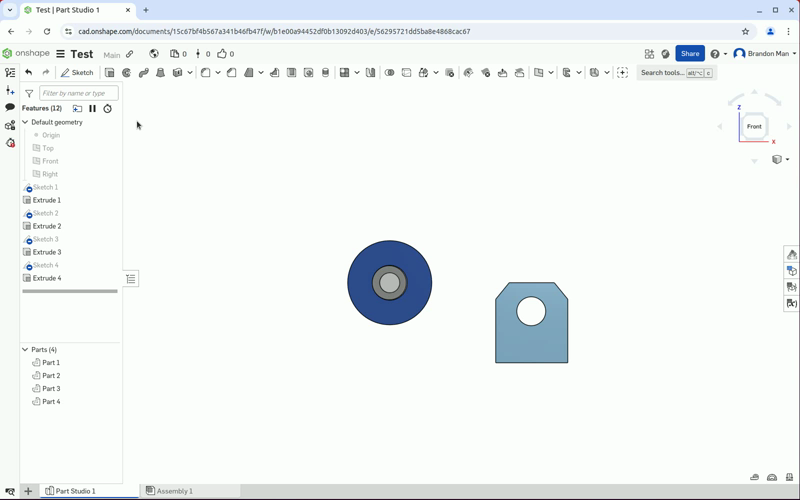
key(shift+h)
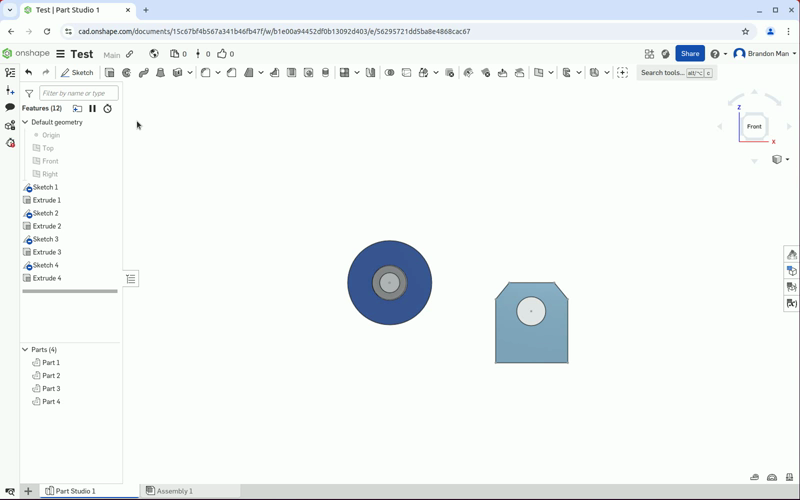
key(shift+h)
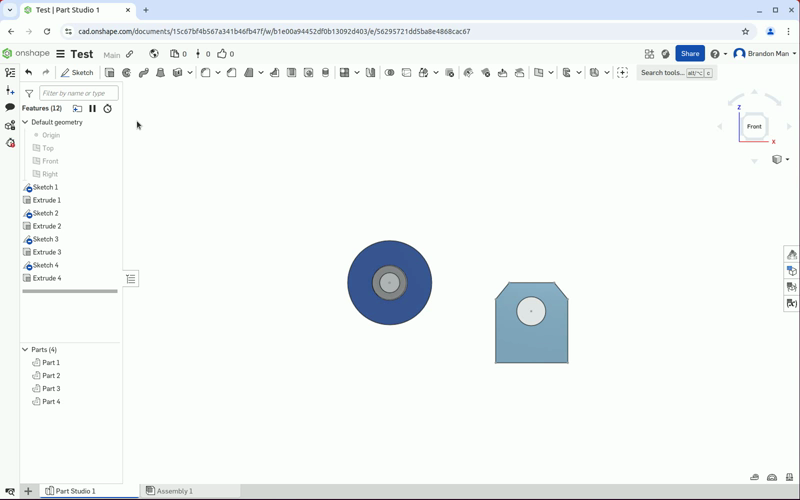
key(shift+7)
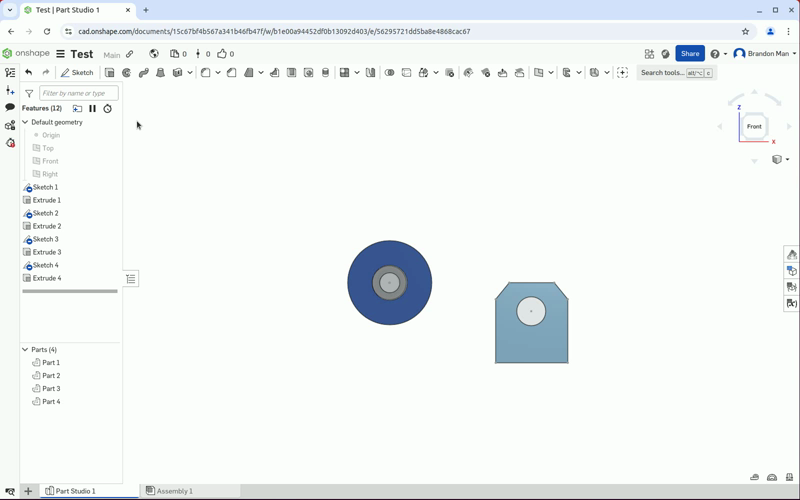
key(left, 2)
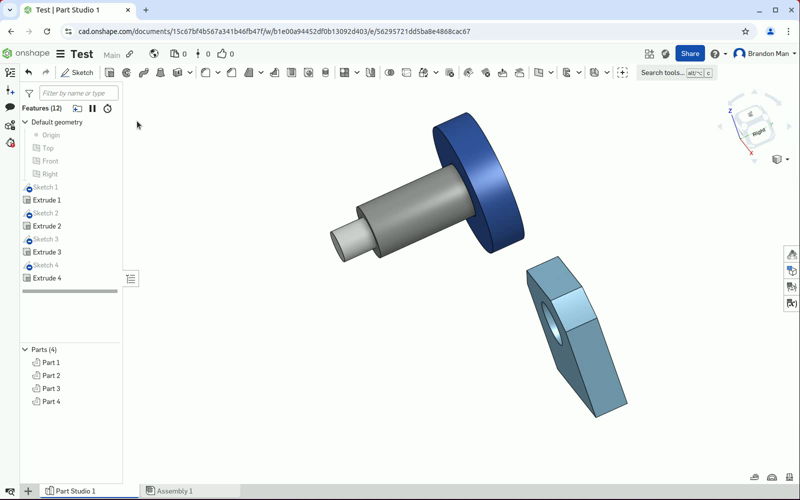
key(down, 2)
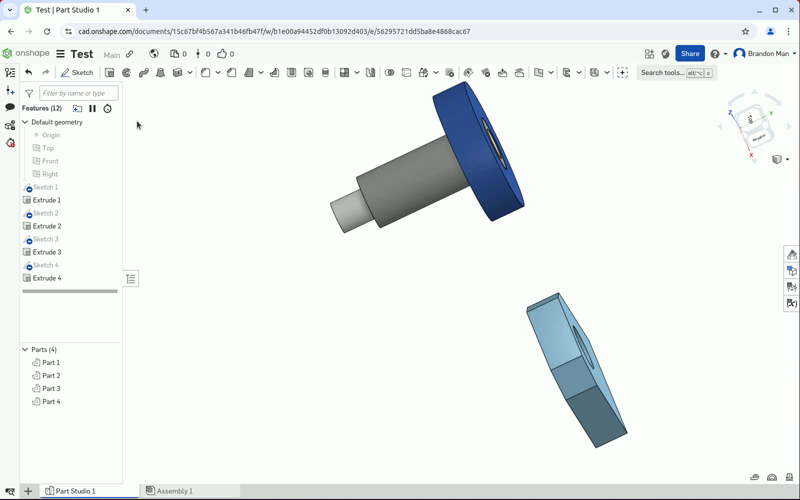
key(up, 2)
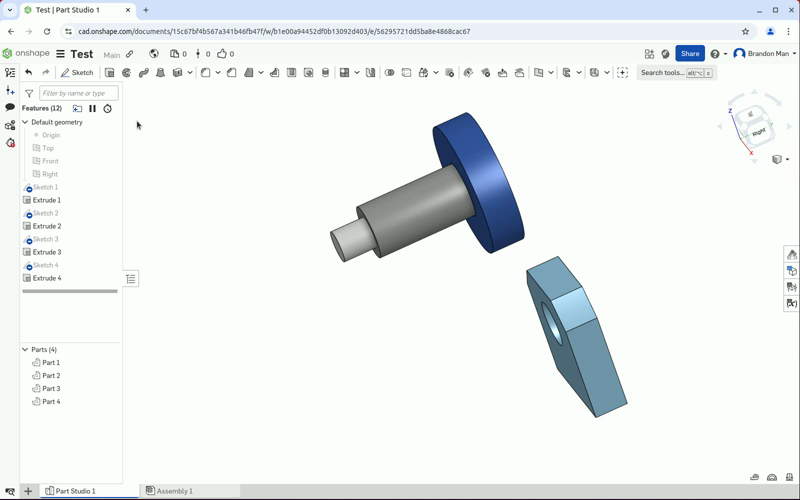
key(right, 2)
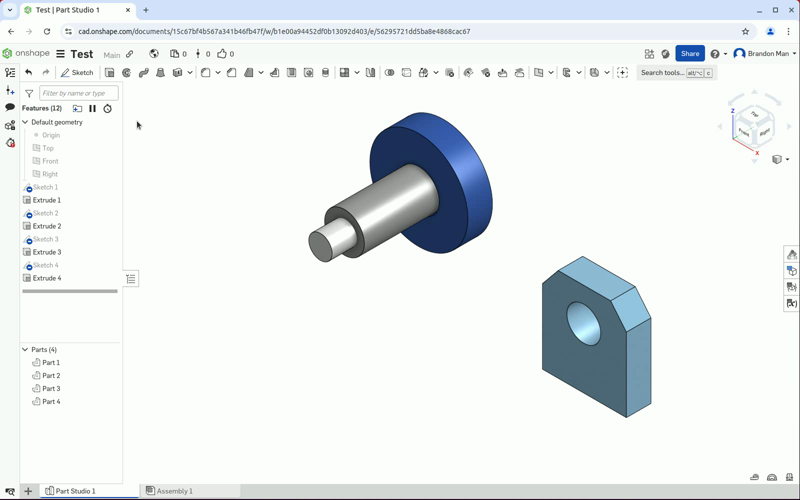
mouse_move(73, 189)
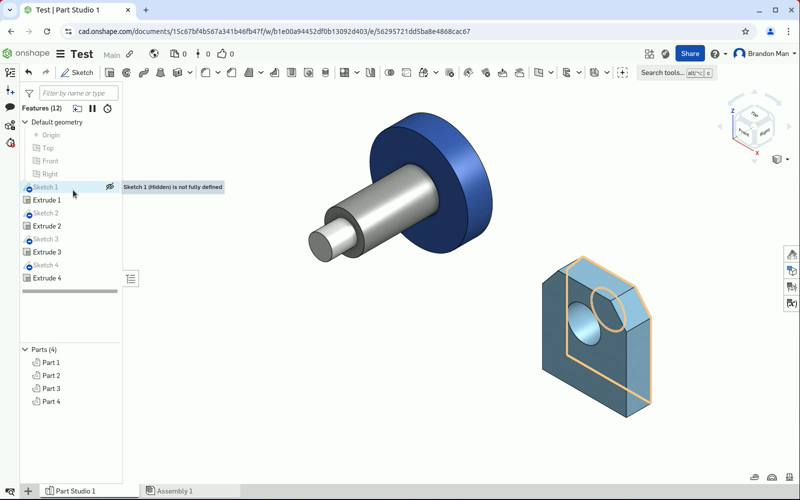
click(73, 189)